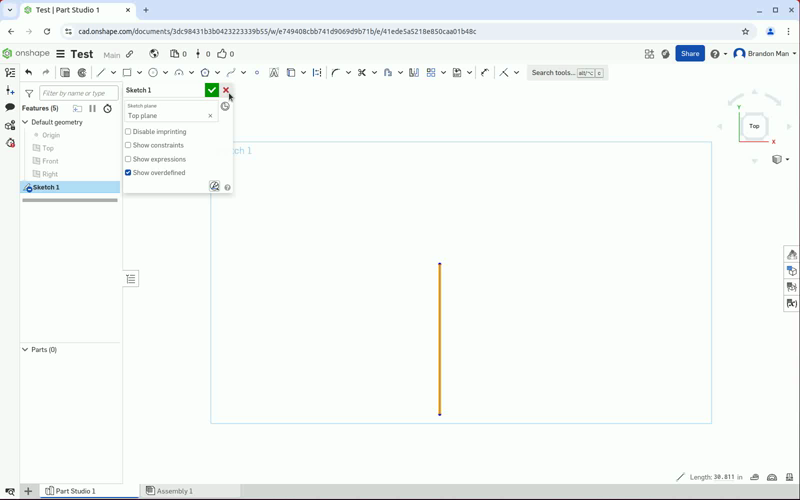
key(shift+h)
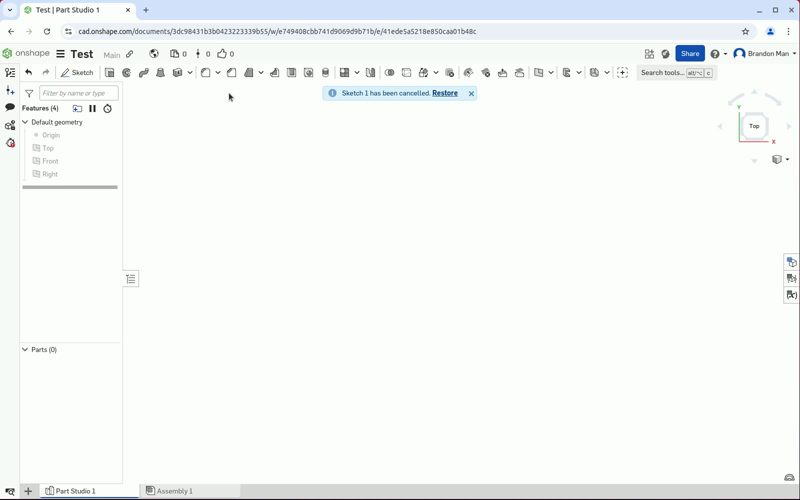
mouse_move(73, 352)
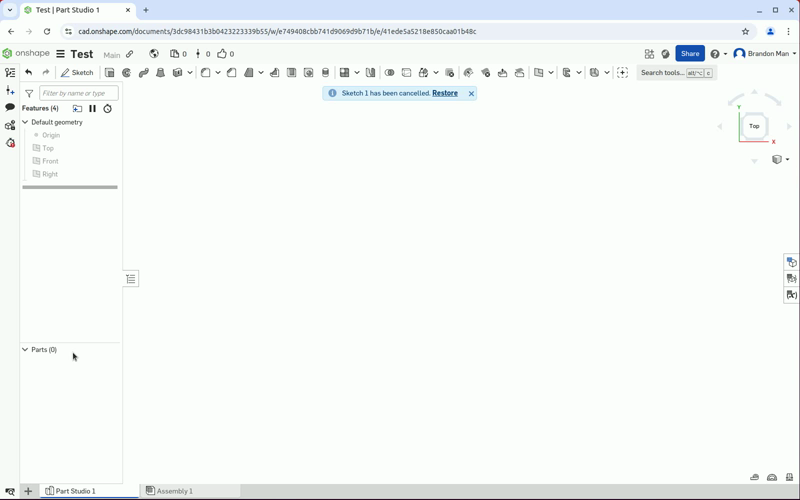
key(y)
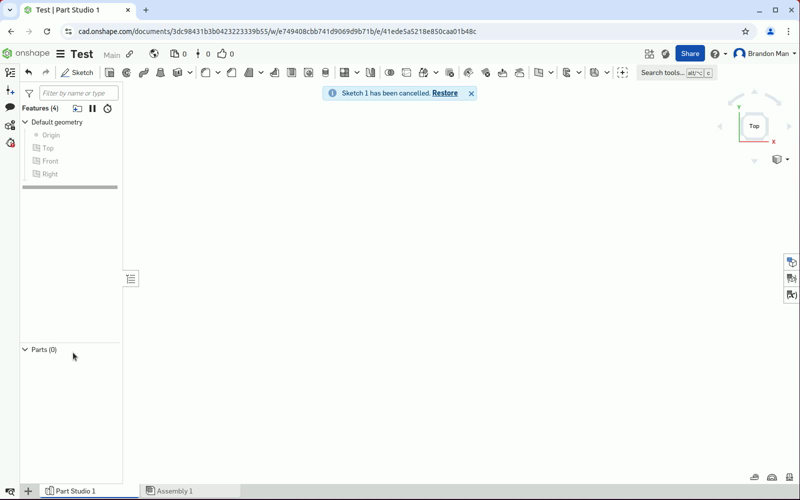
key(shift+p)
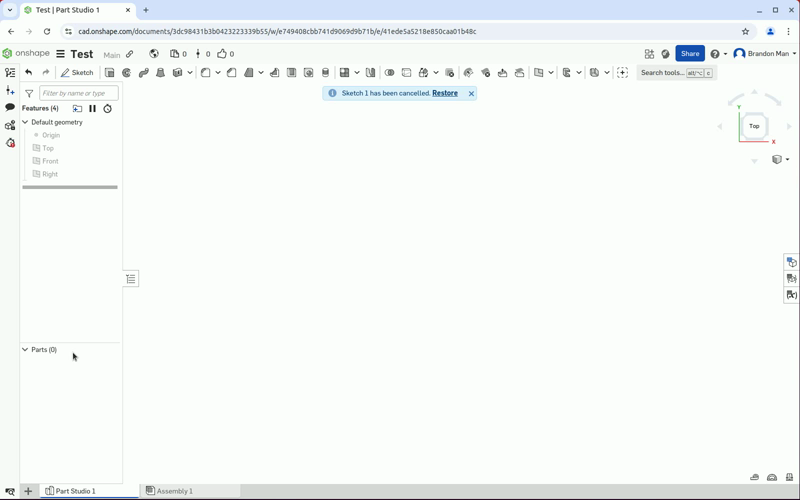
key(space)
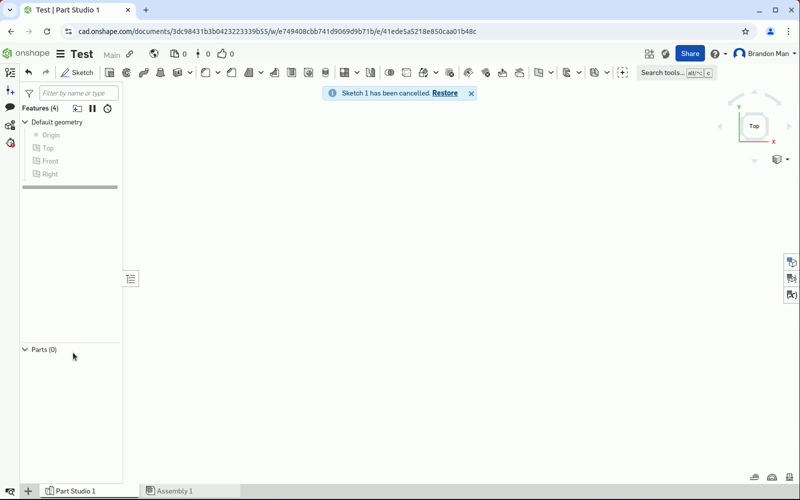
key_down(shift)
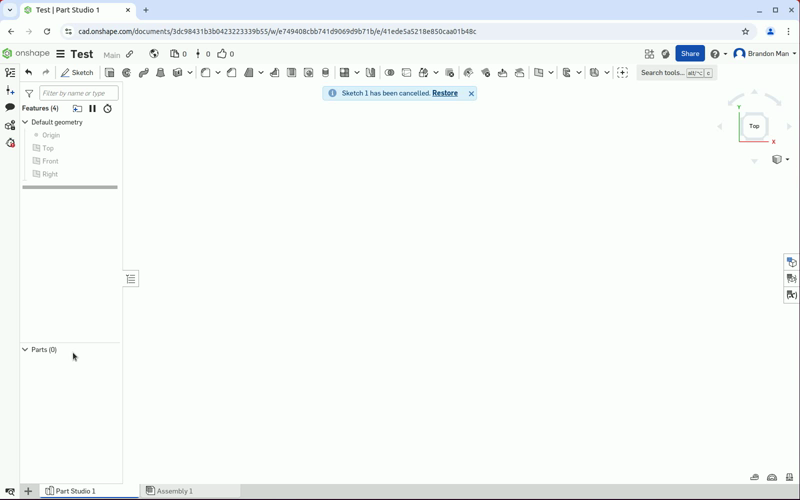
key(up)
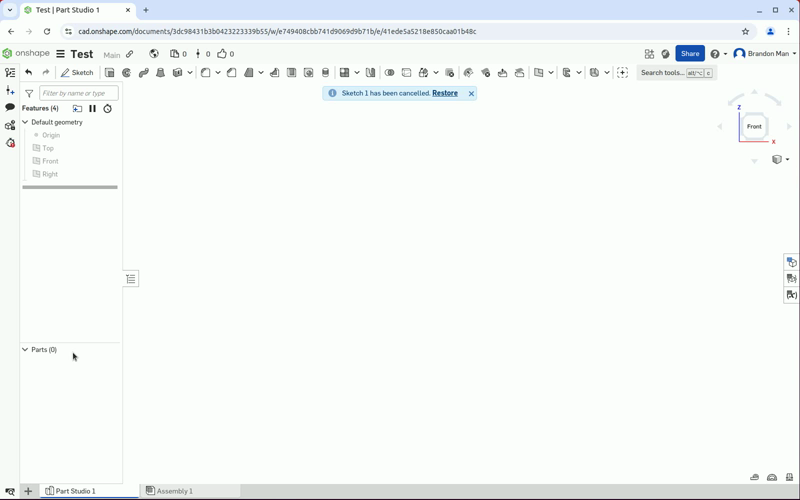
key_up(shift)
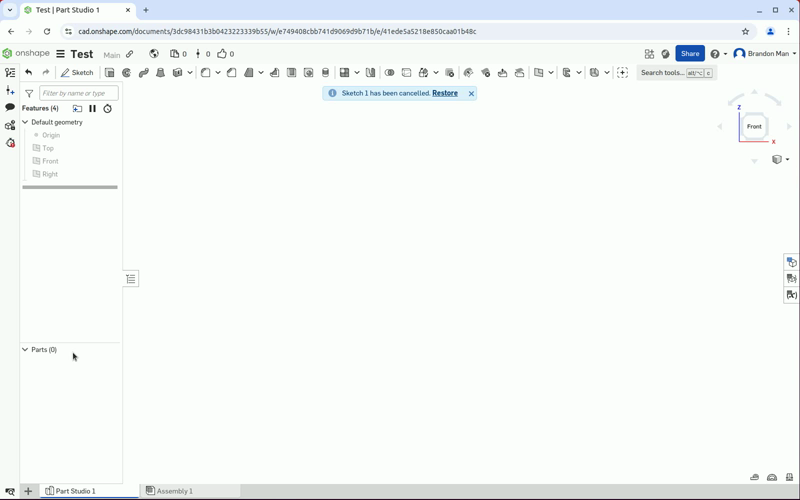
key(space)
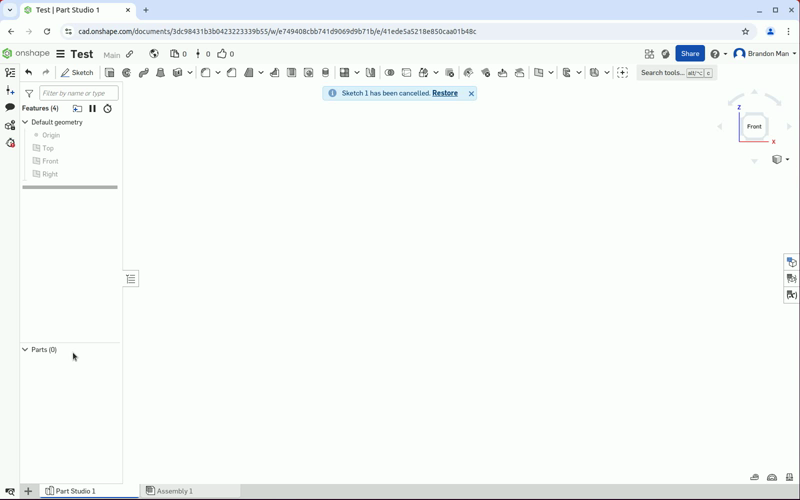
key_down(shift)
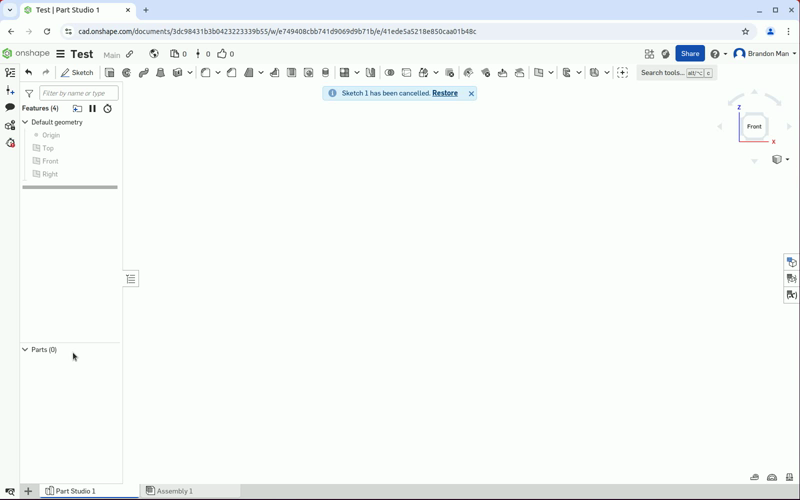
key(left)
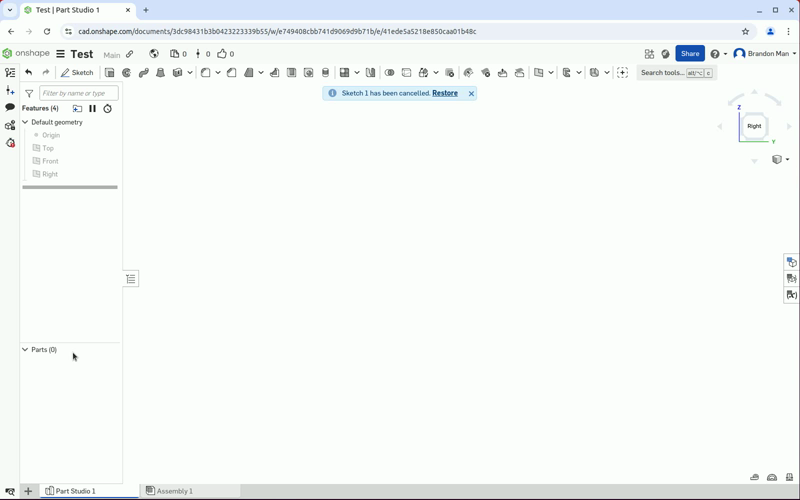
key_up(shift)
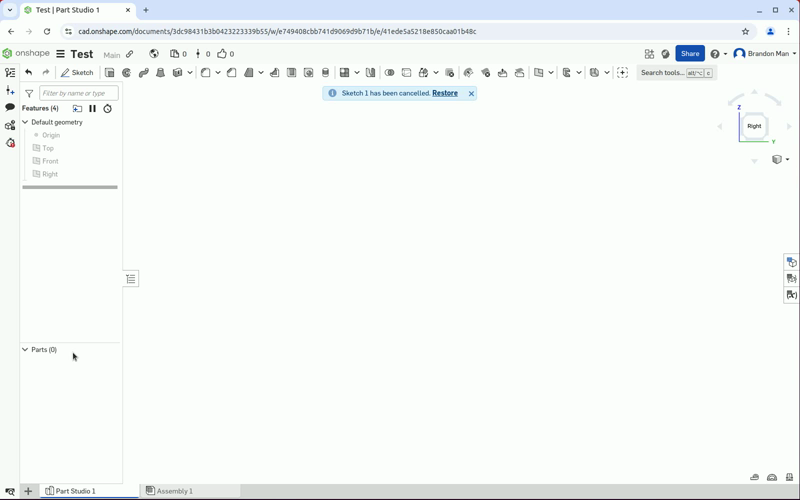
mouse_move(73, 352)
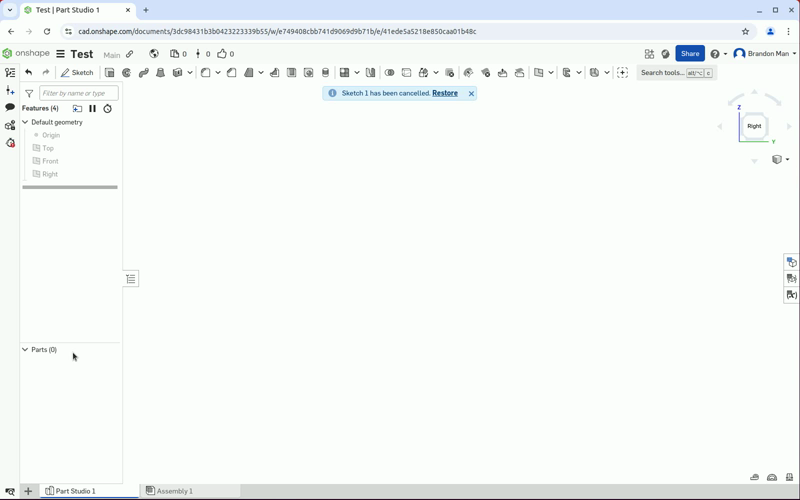
key(shift+y)
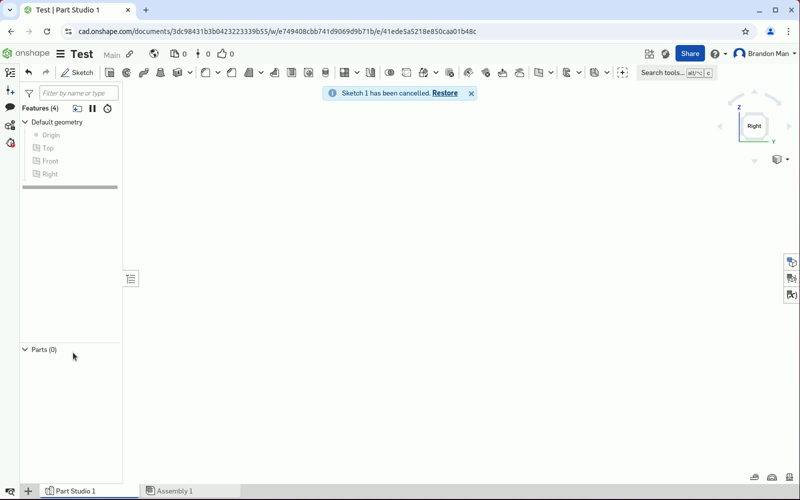
key(shift+s)
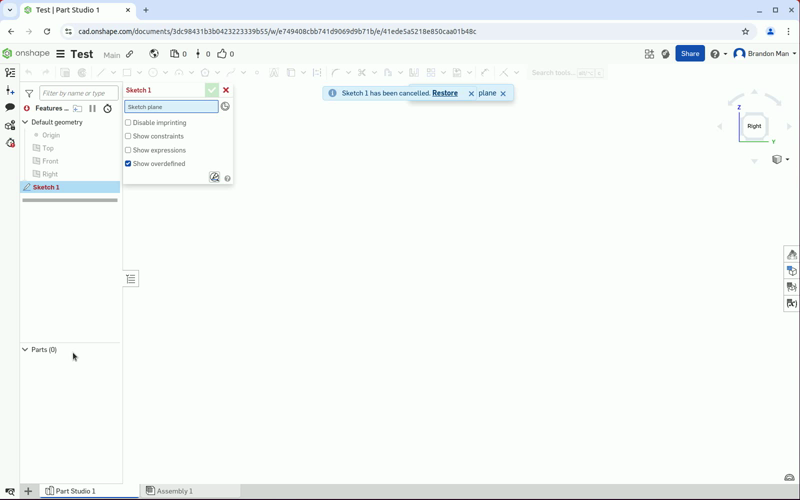
mouse_move(73, 176)
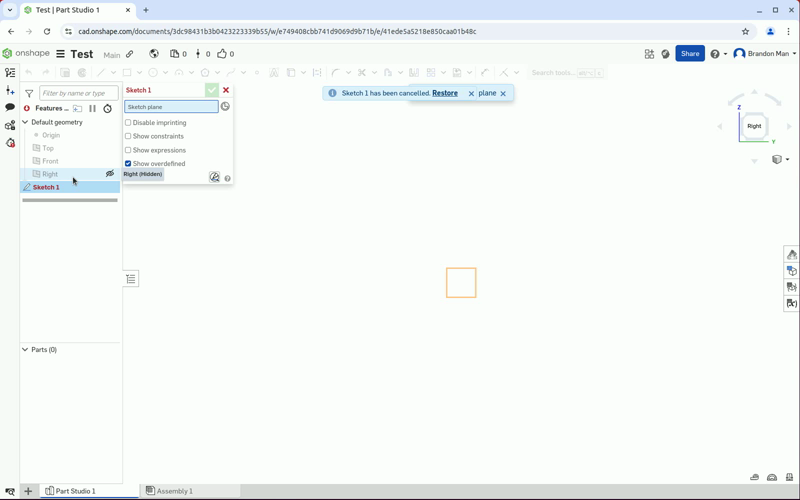
click(73, 176)
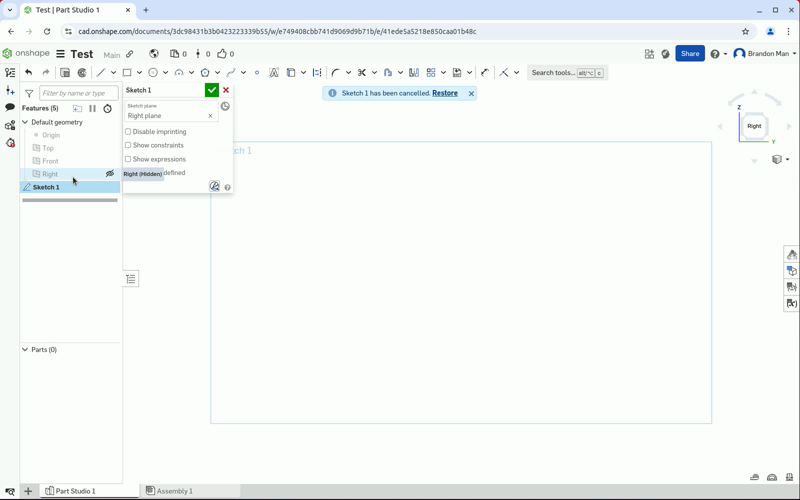
mouse_move(73, 352)
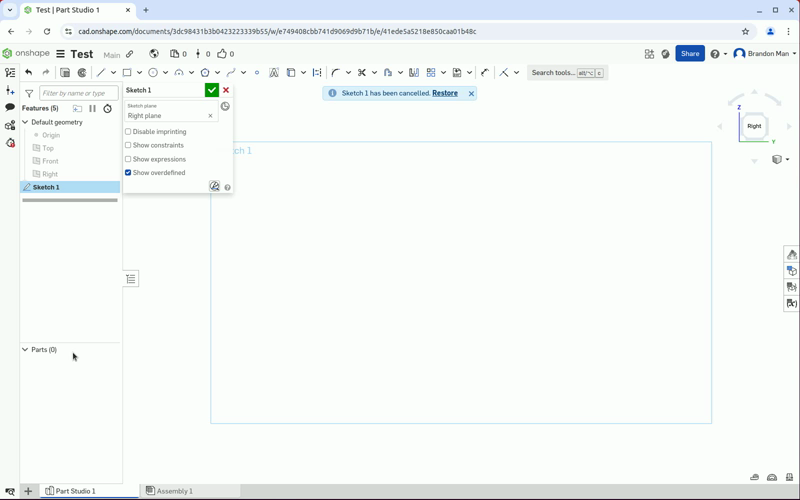
key(y)
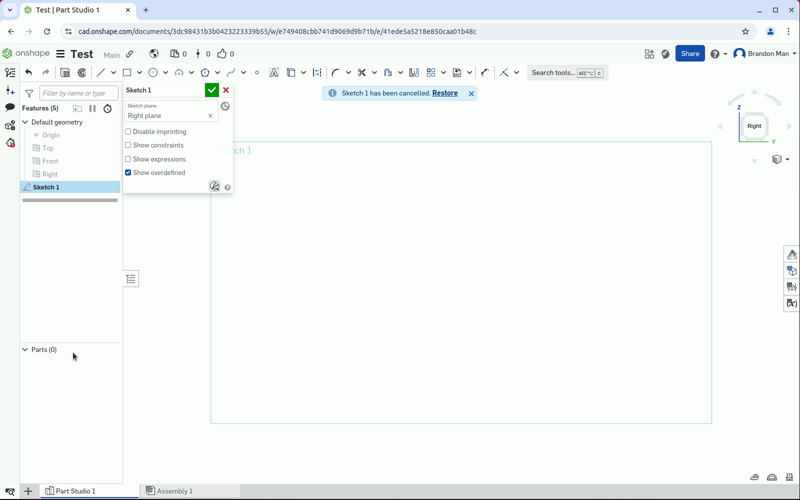
key(l)
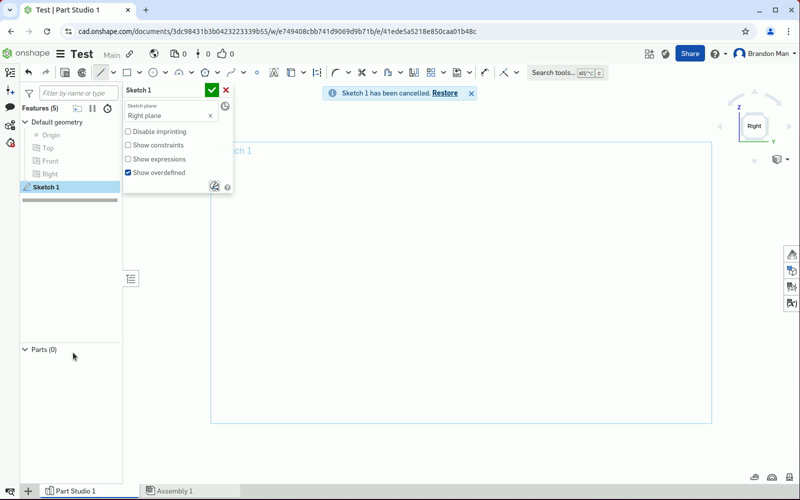
key_down(shift)
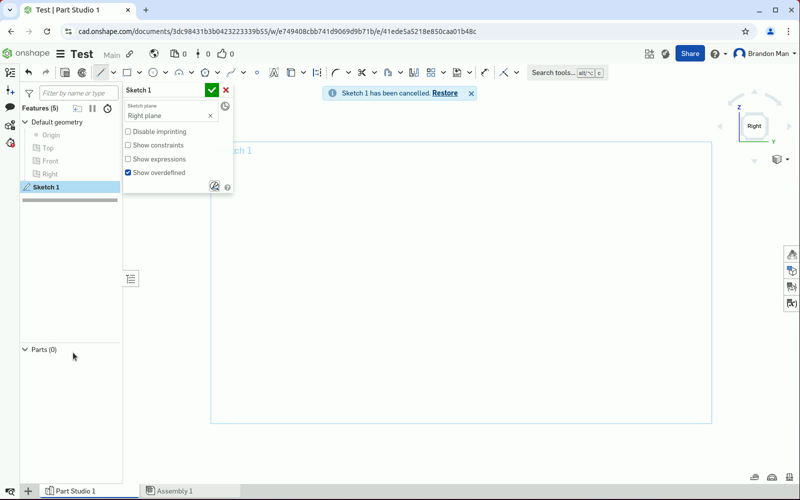
mouse_move(423, 282)
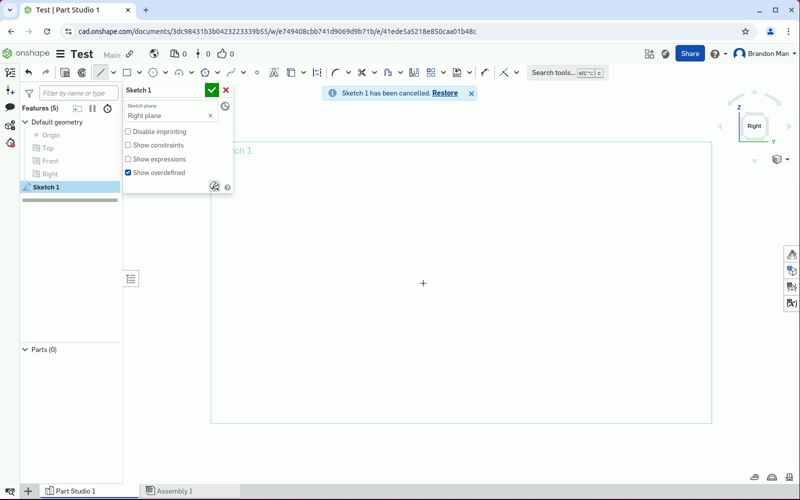
click(423, 282)
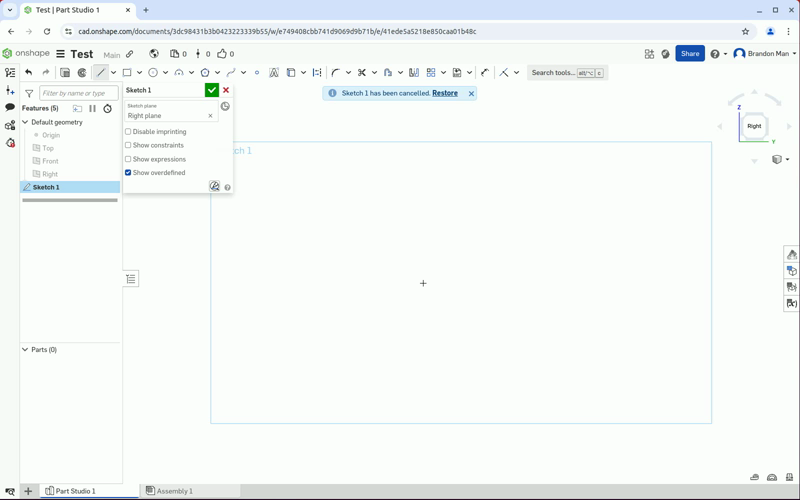
key_up(shift)
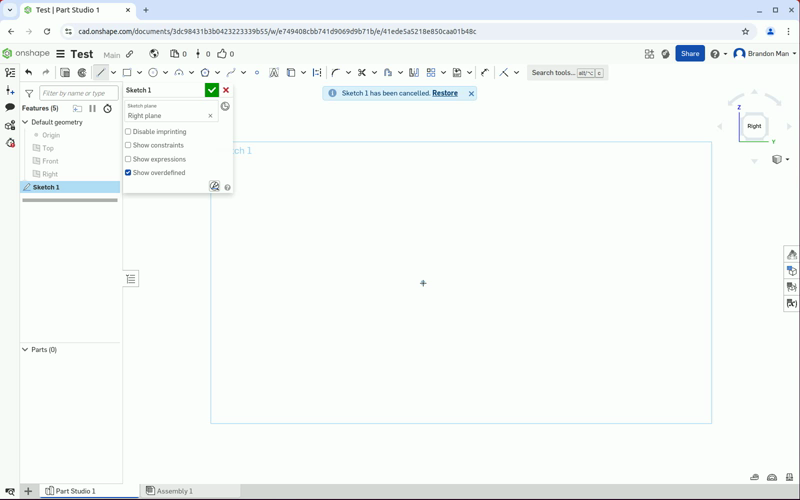
key_down(shift)
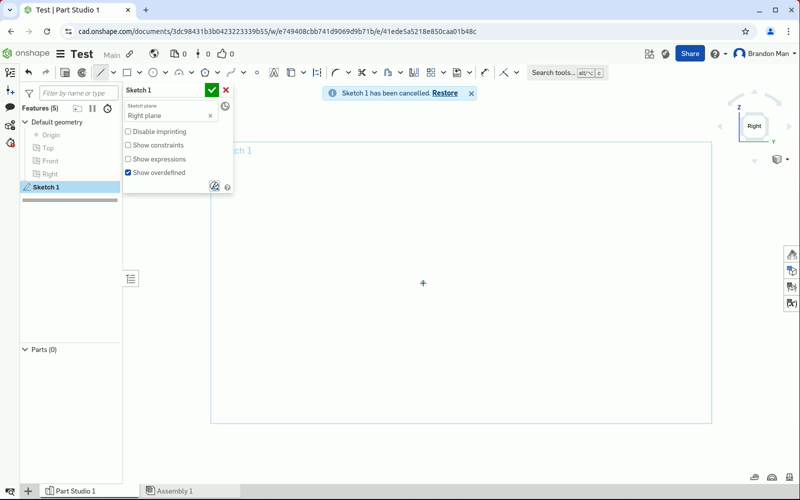
mouse_move(453, 282)
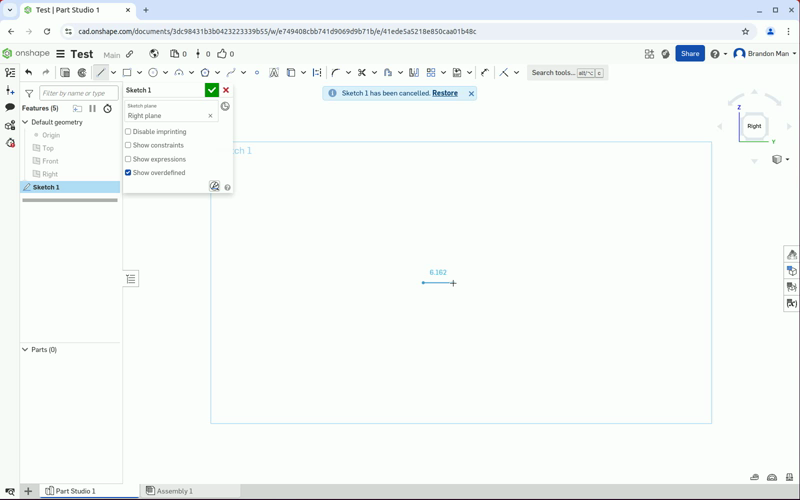
mouse_move(444, 282)
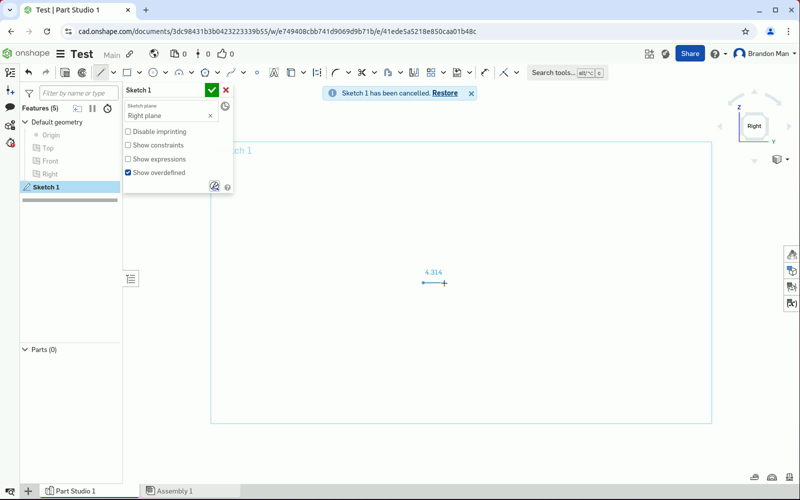
click(444, 282)
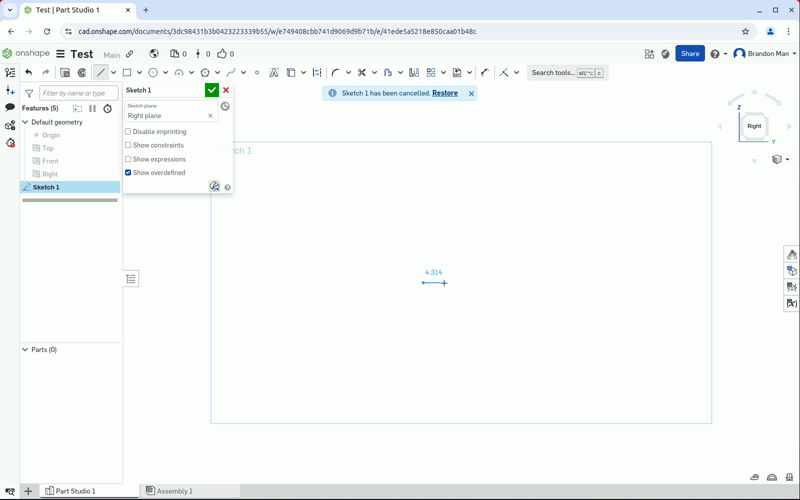
key_up(shift)
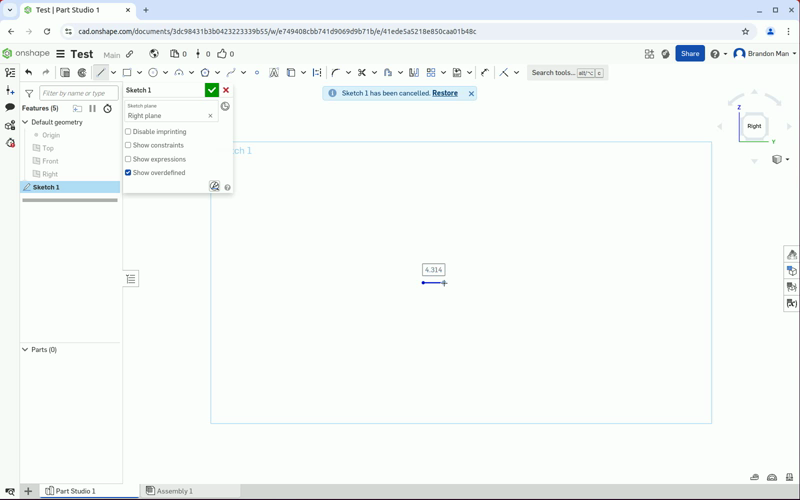
key(esc)
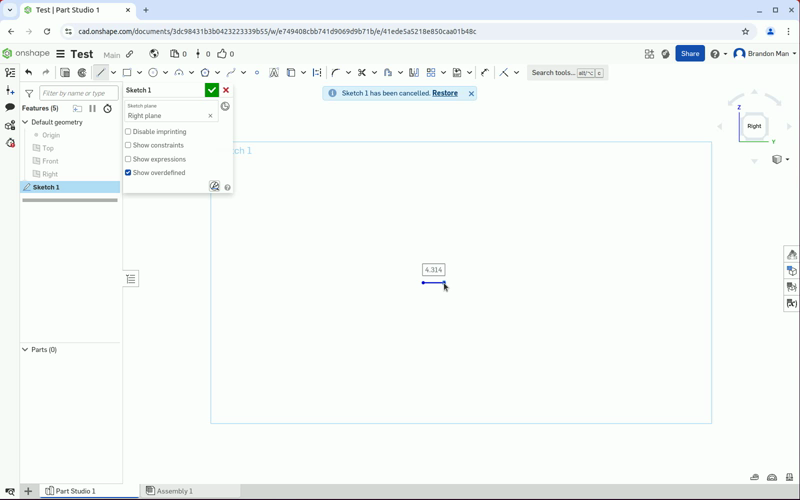
key(a)
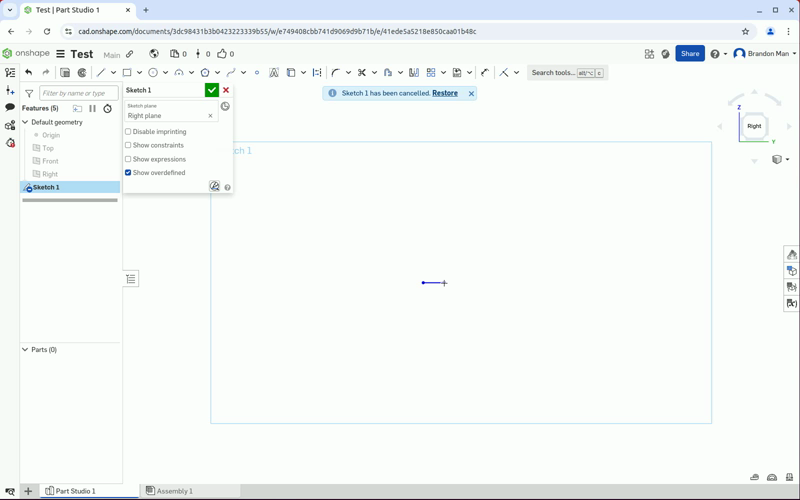
mouse_move(444, 282)
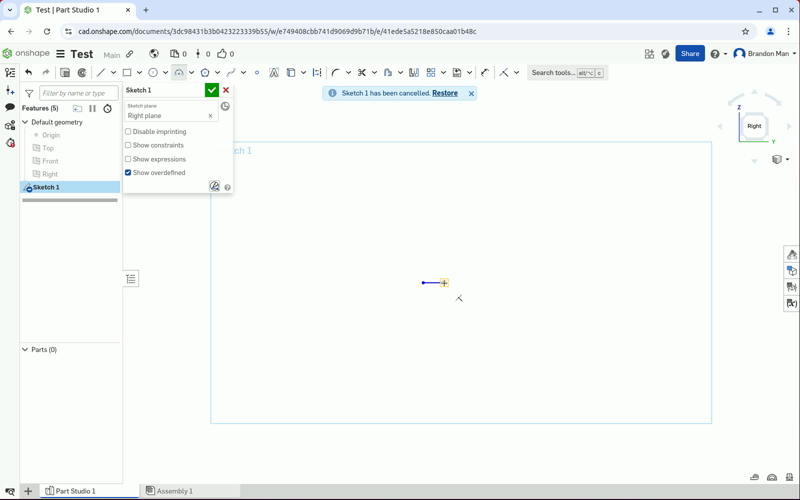
click(444, 282)
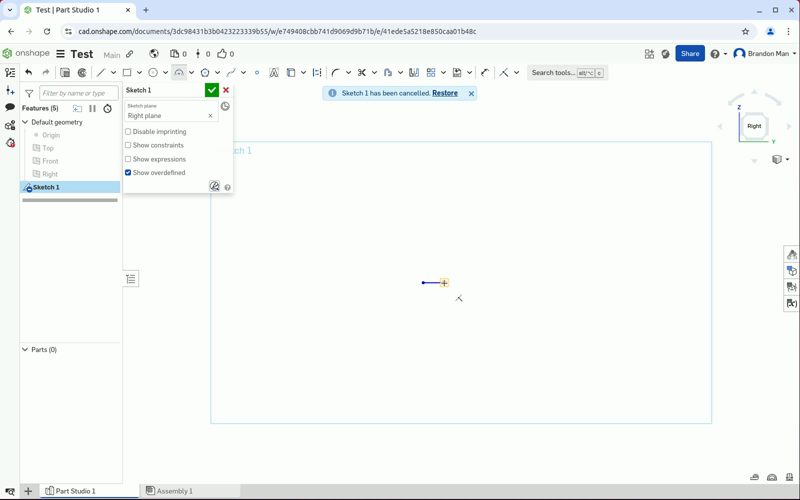
key_down(shift)
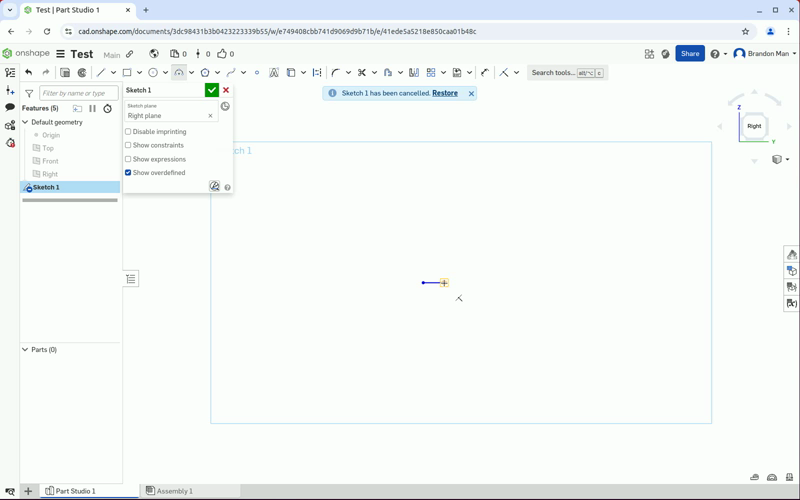
mouse_move(483, 282)
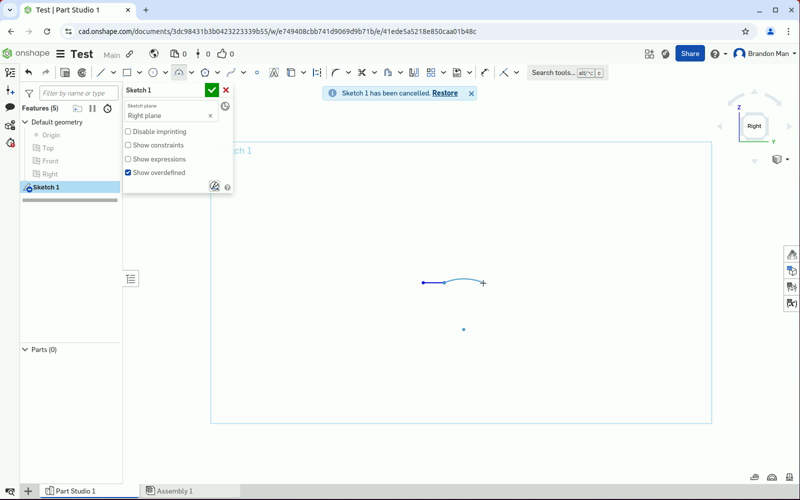
click(483, 282)
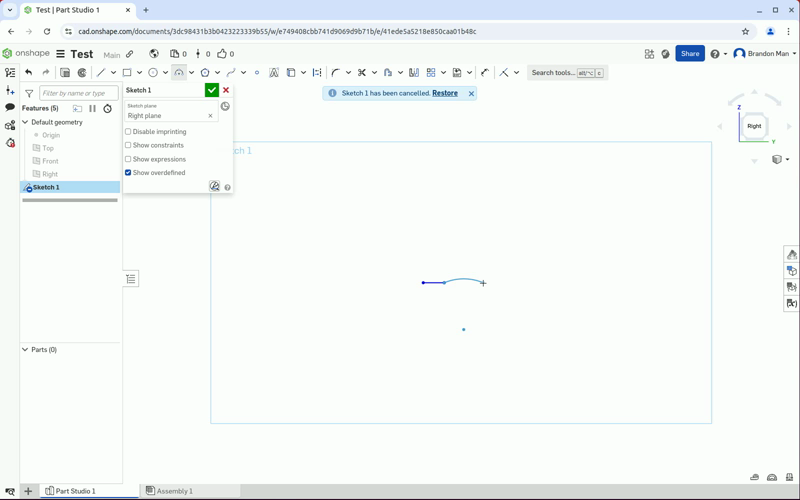
mouse_move(463, 267)
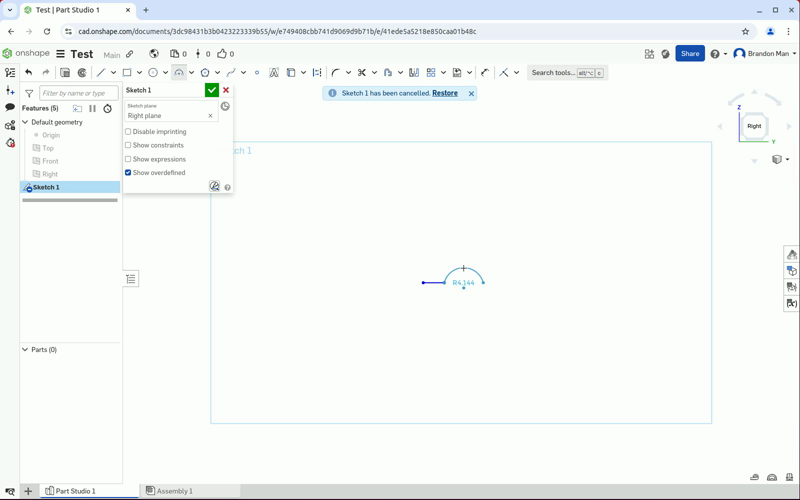
click(463, 267)
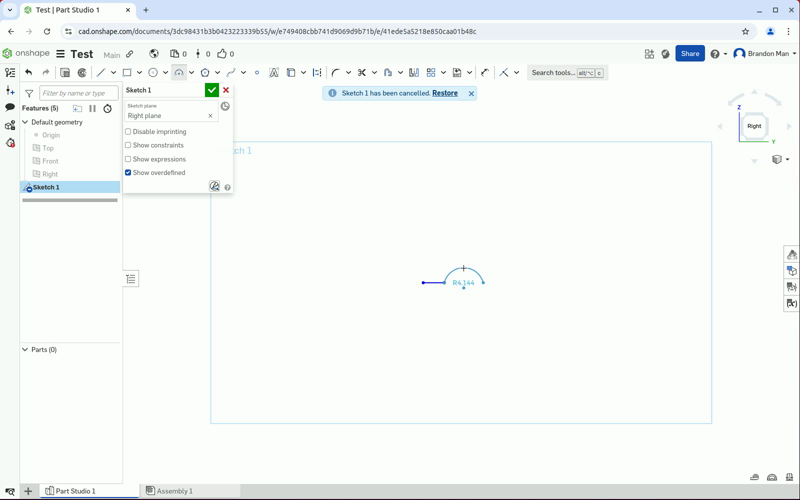
key_up(shift)
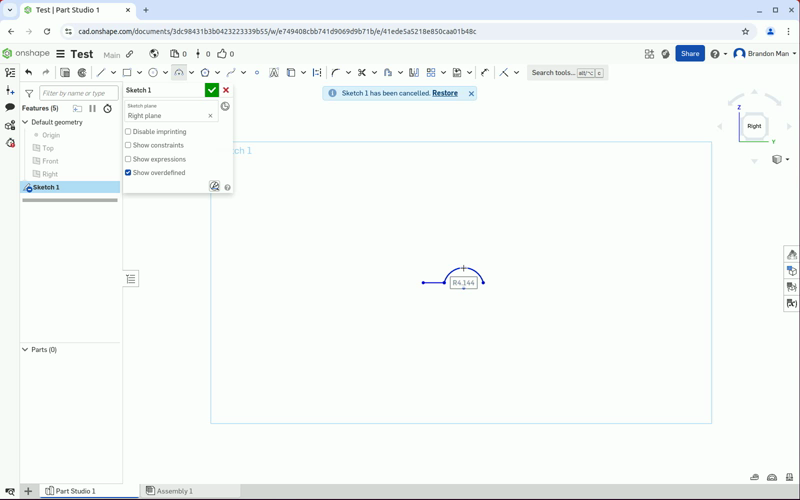
key(esc)
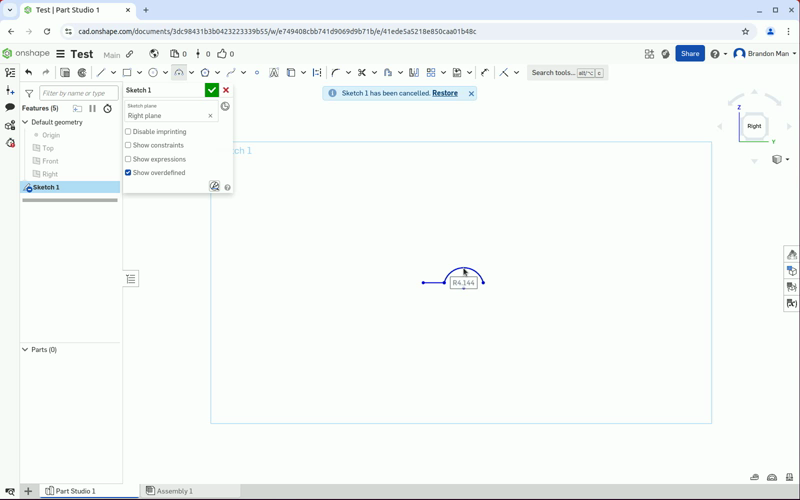
key(l)
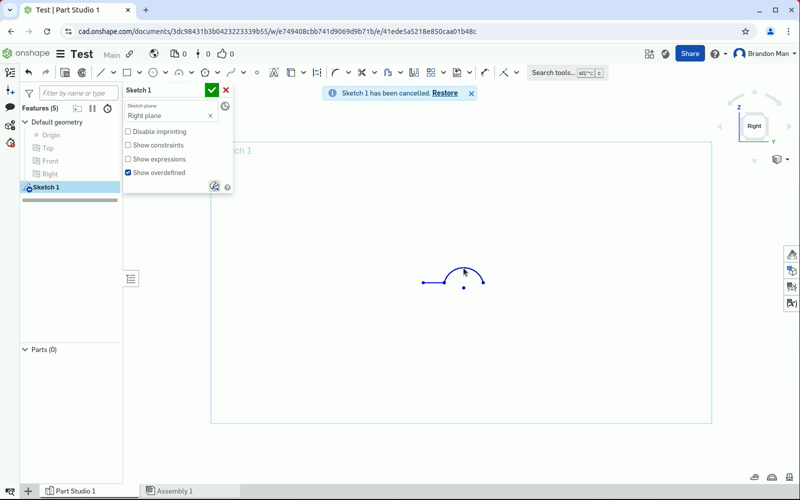
mouse_move(483, 282)
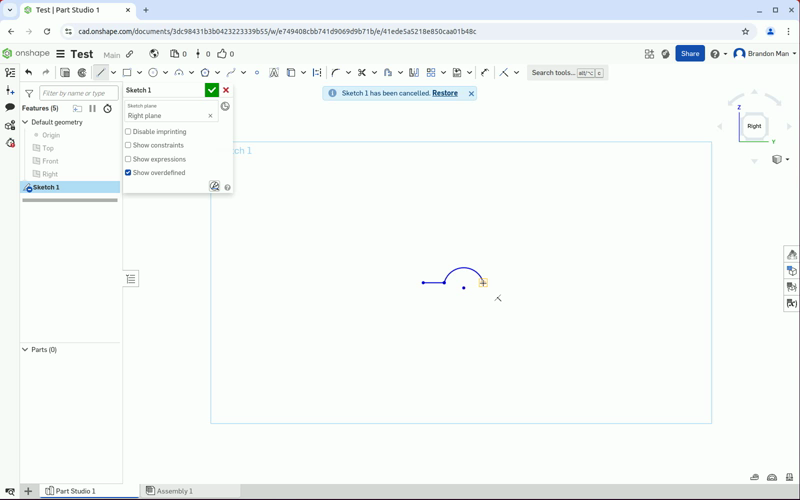
click(483, 282)
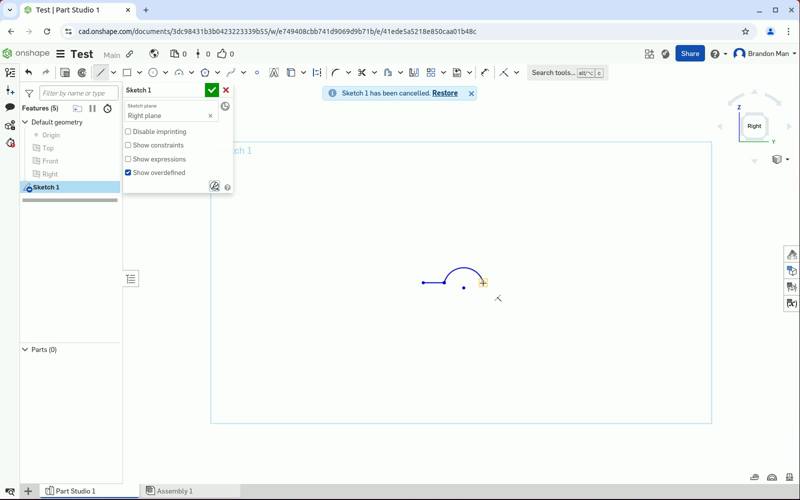
key_down(shift)
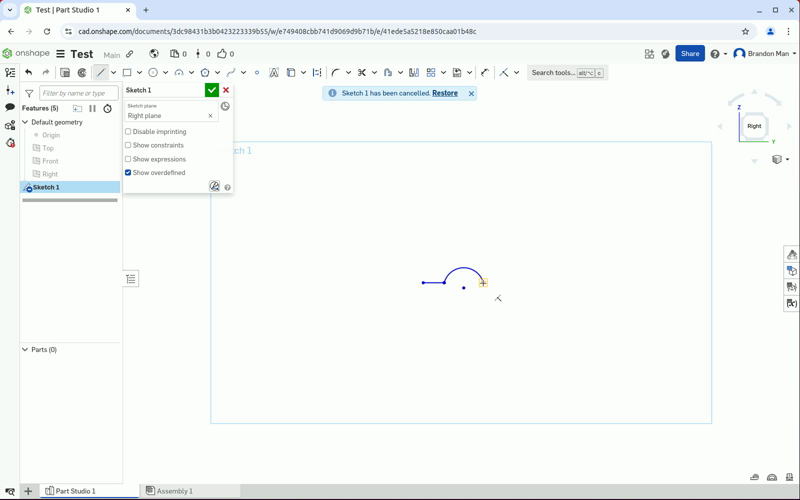
mouse_move(513, 282)
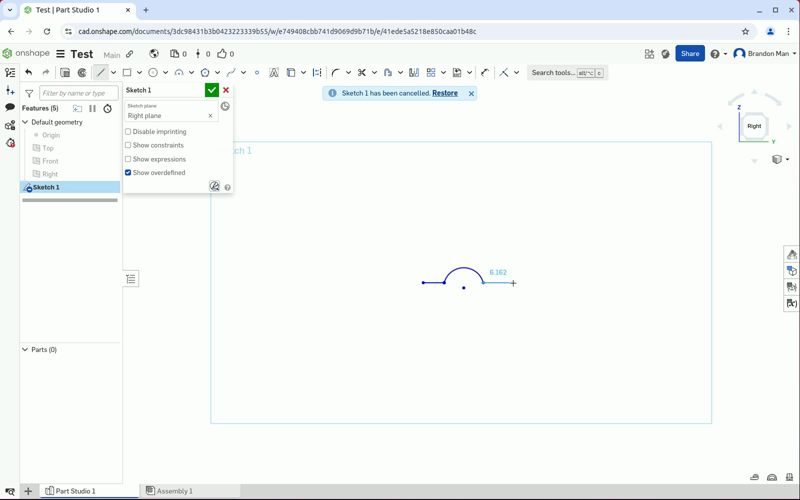
mouse_move(498, 282)
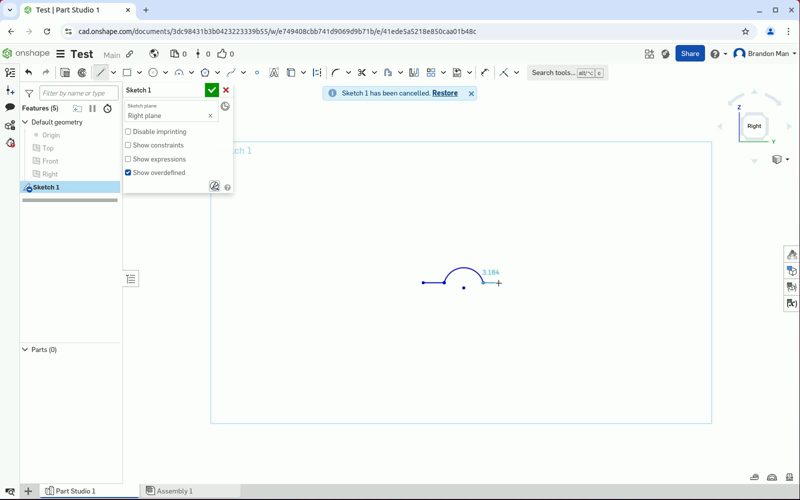
click(498, 282)
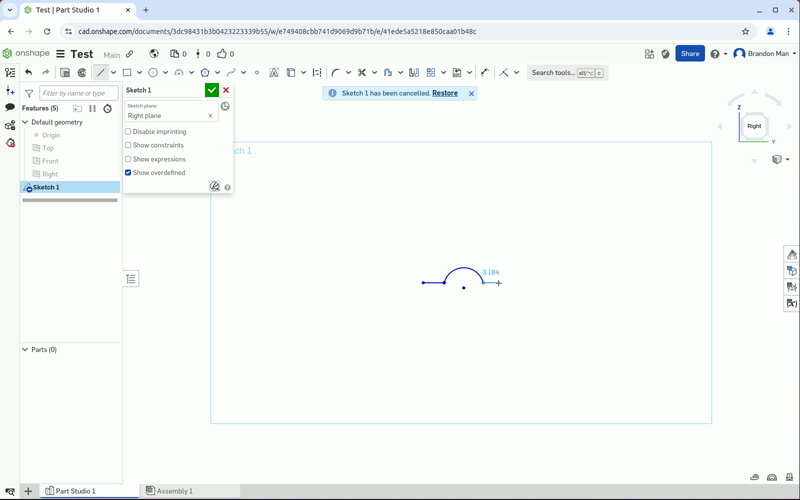
key_up(shift)
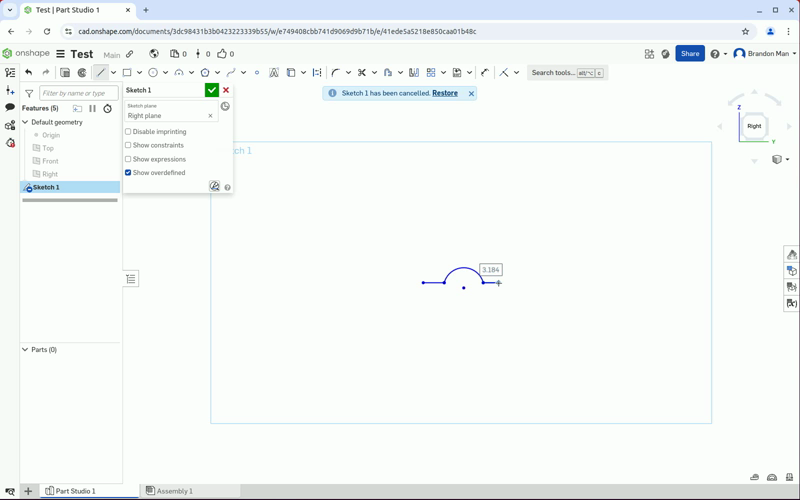
key_down(shift)
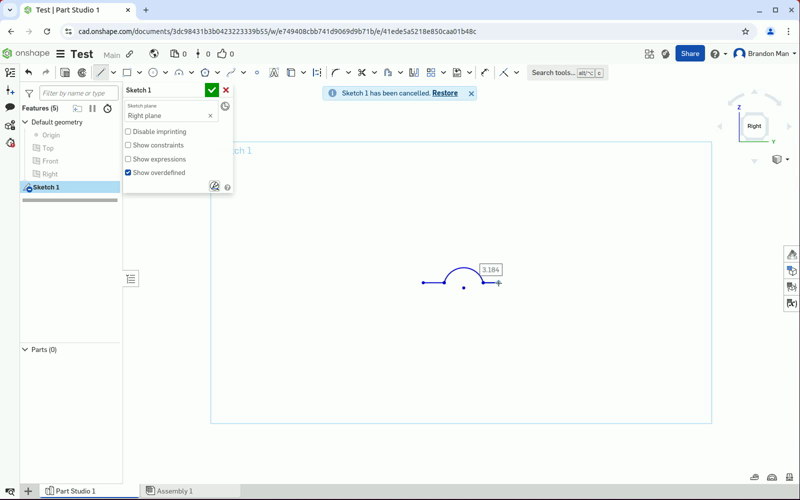
mouse_move(509, 194)
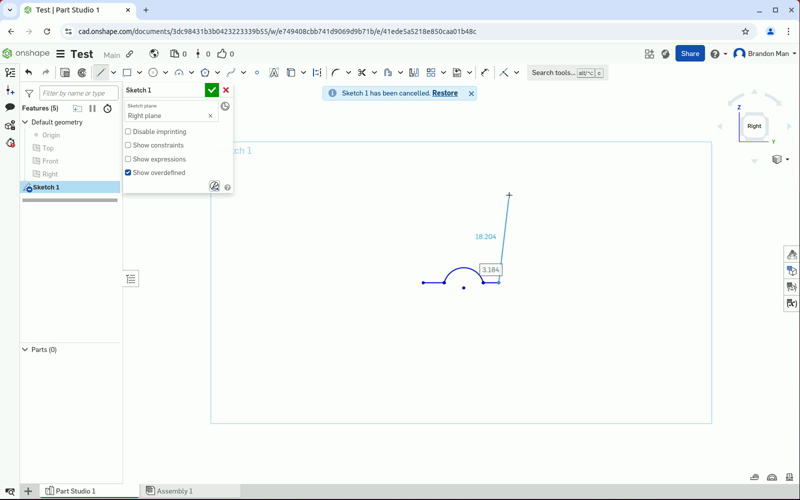
click(509, 194)
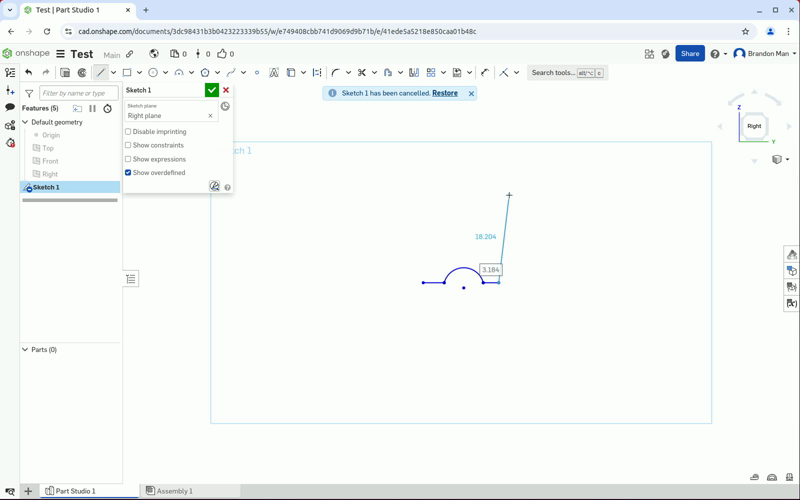
key_up(shift)
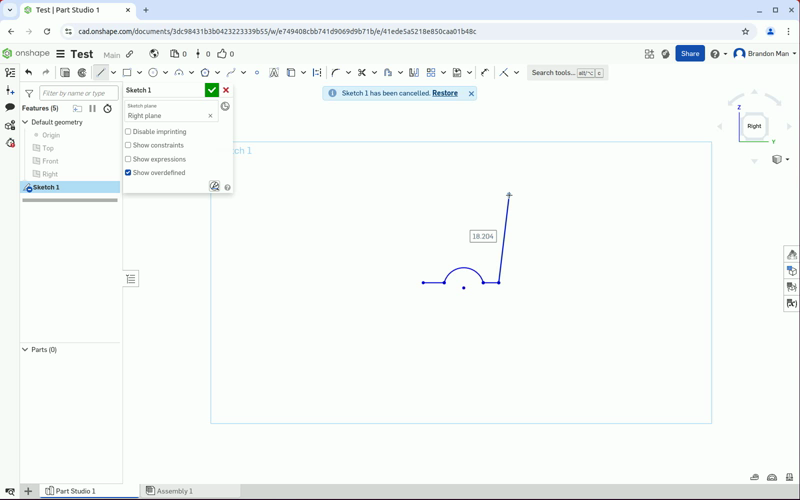
key_down(shift)
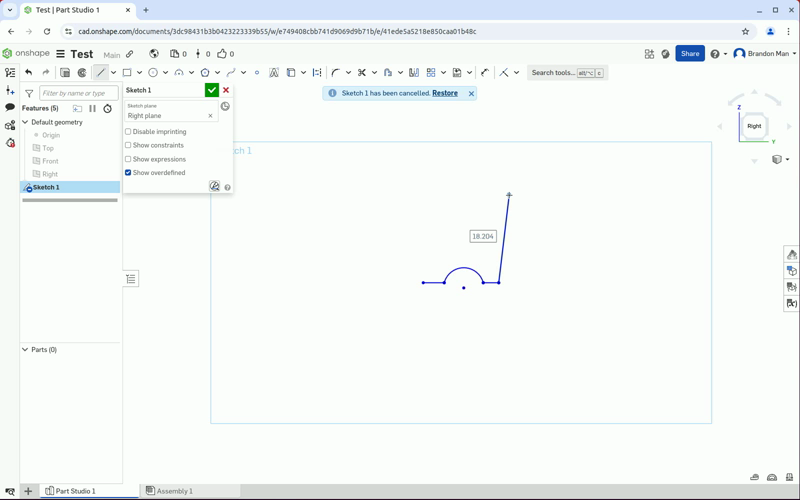
mouse_move(539, 194)
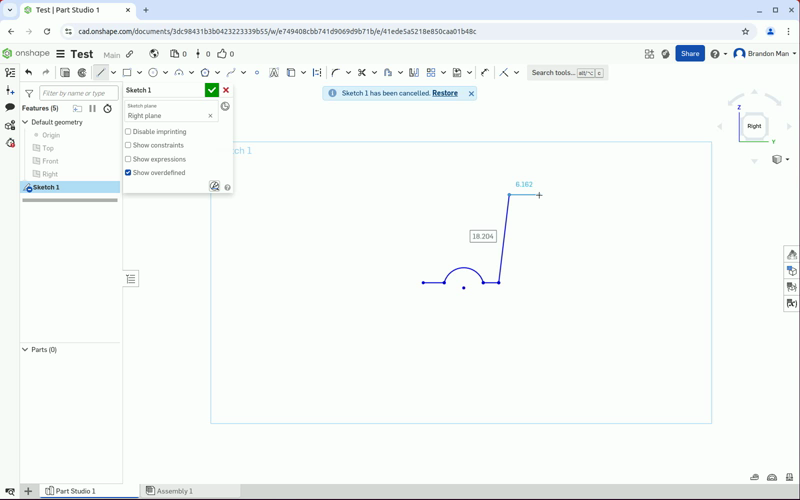
mouse_move(510, 183)
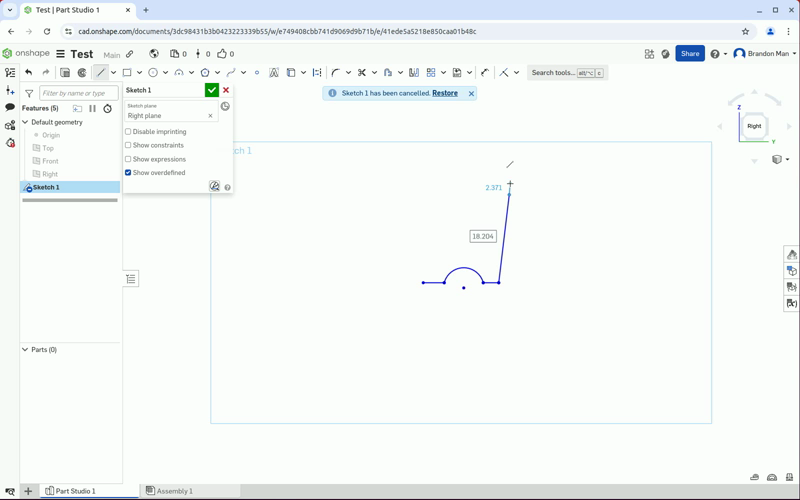
click(510, 183)
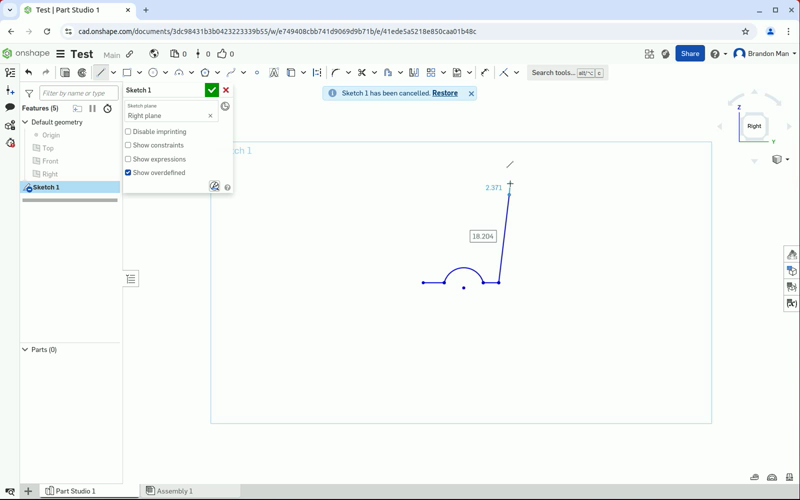
key_up(shift)
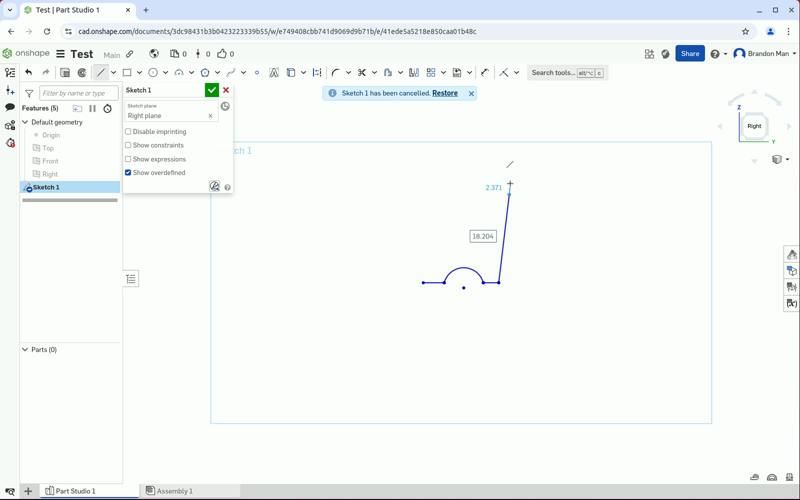
key_down(shift)
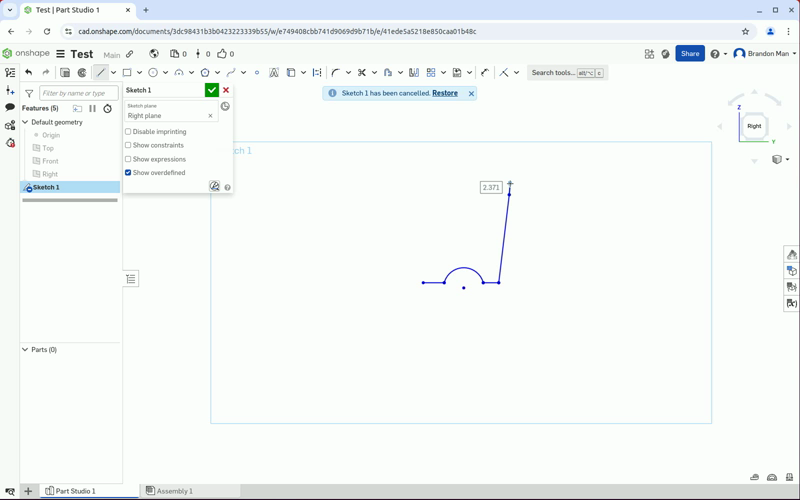
mouse_move(447, 183)
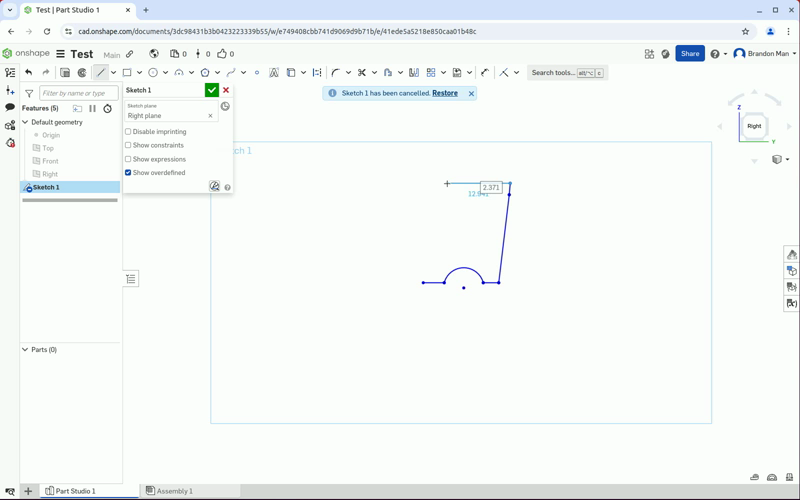
click(447, 183)
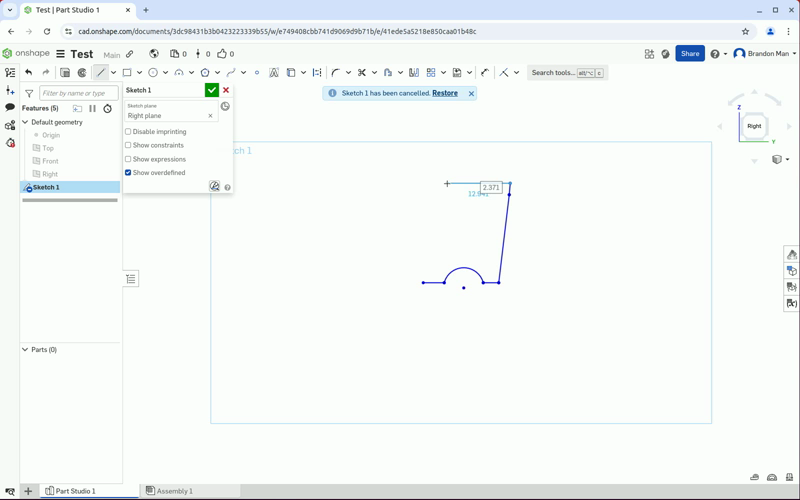
key_up(shift)
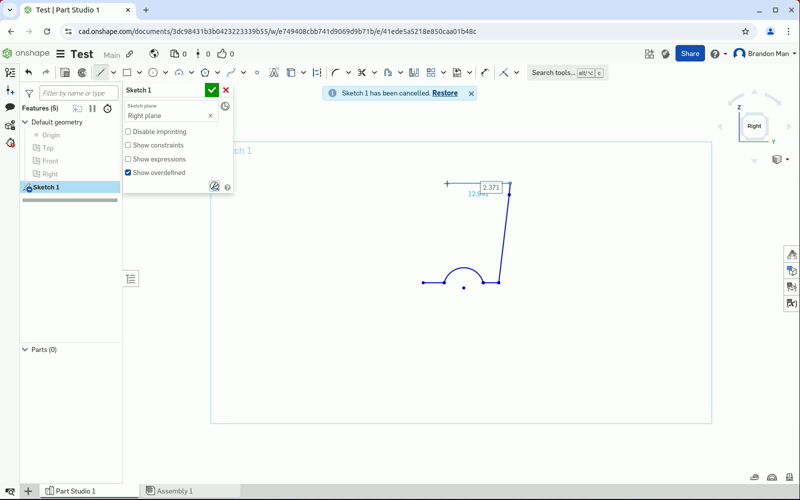
key_down(shift)
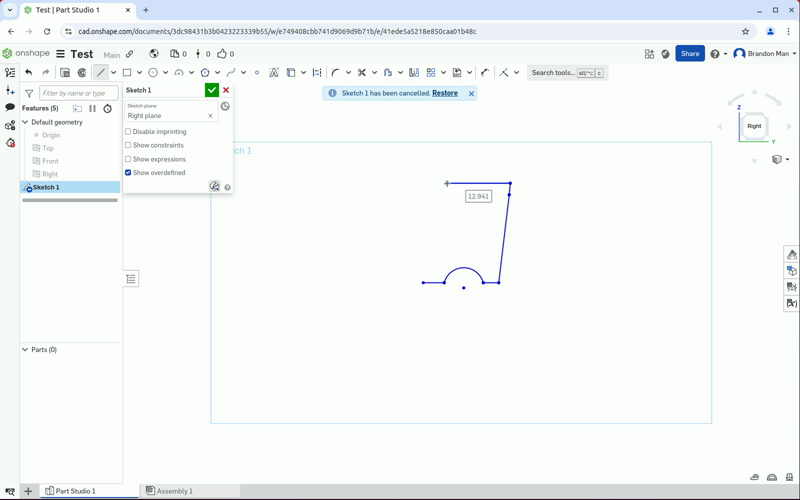
mouse_move(477, 183)
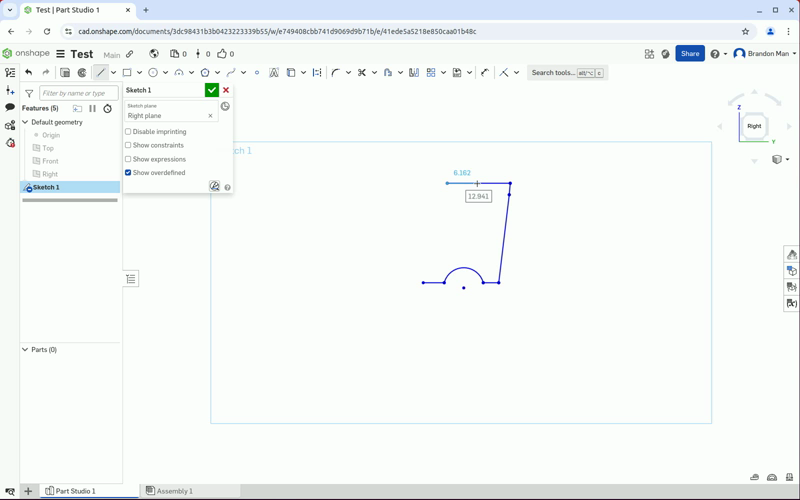
mouse_move(434, 183)
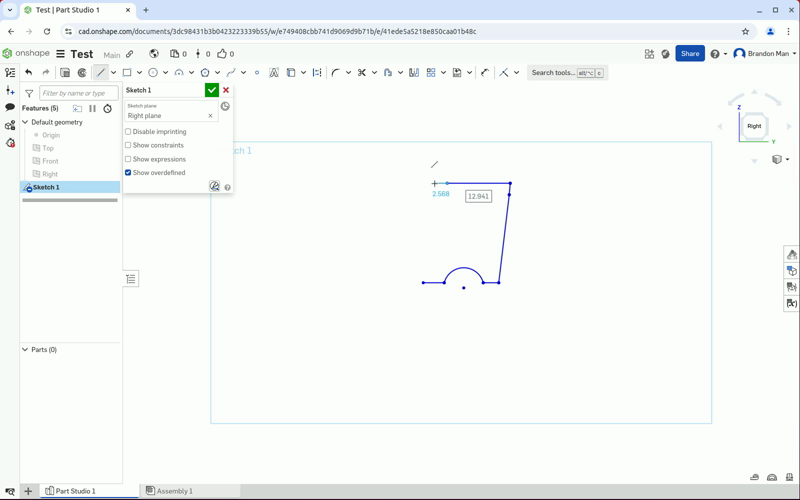
click(434, 183)
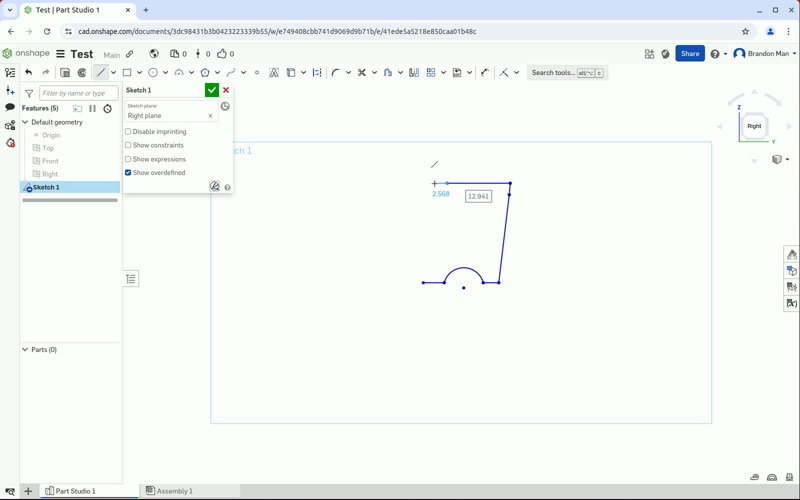
key_up(shift)
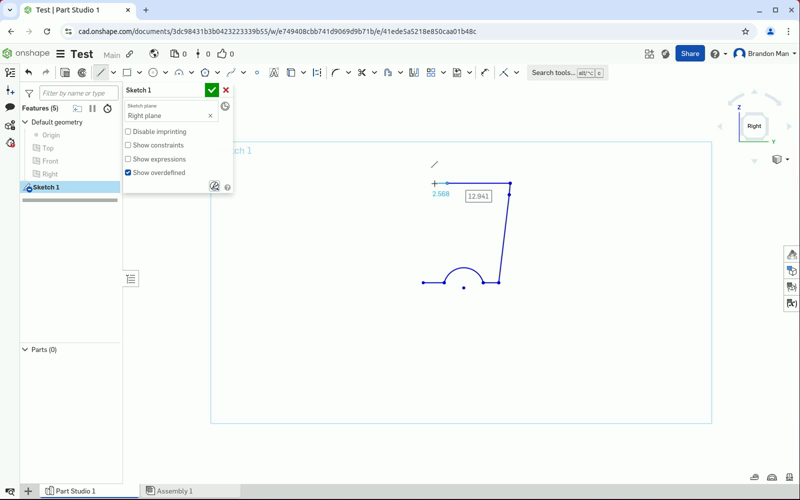
key_down(shift)
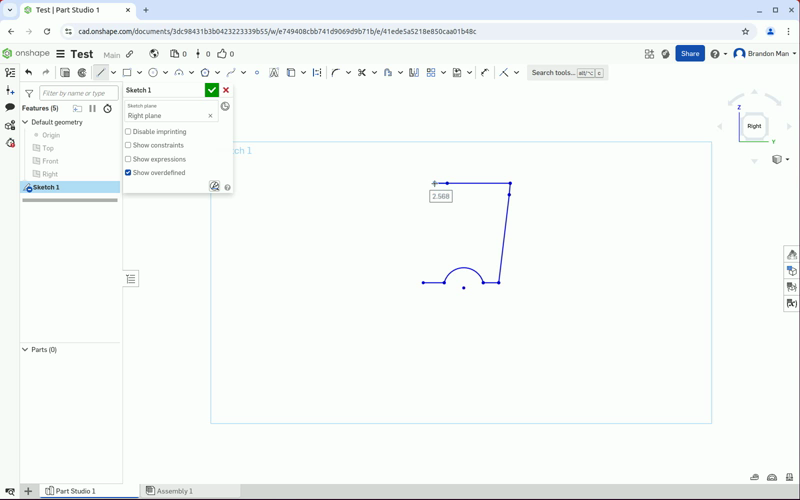
mouse_move(423, 282)
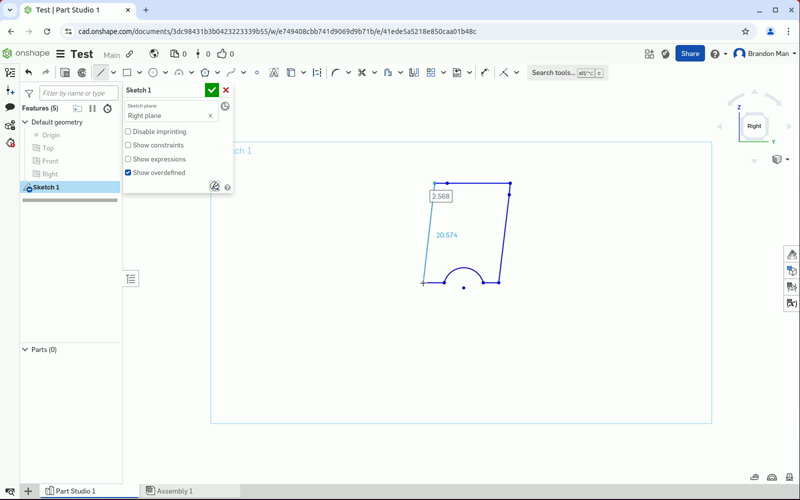
key_up(shift)
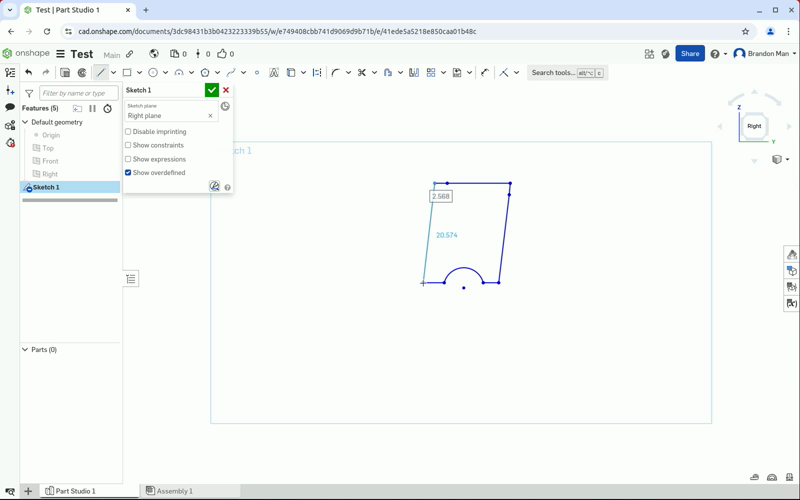
click(423, 282)
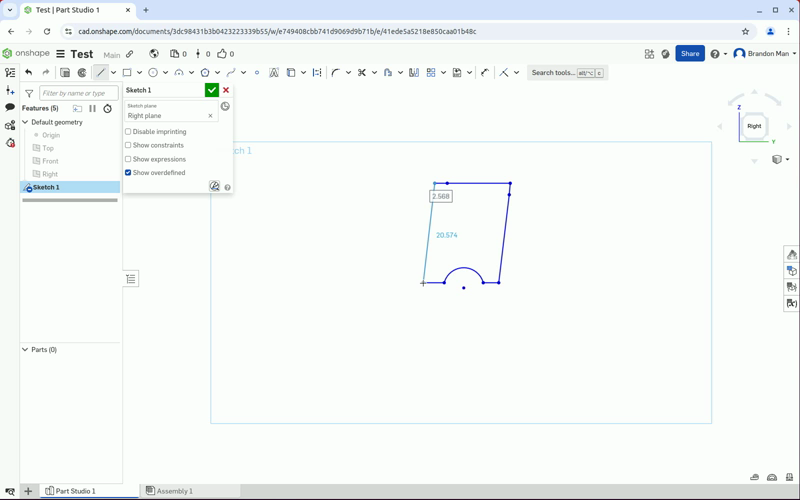
key(esc)
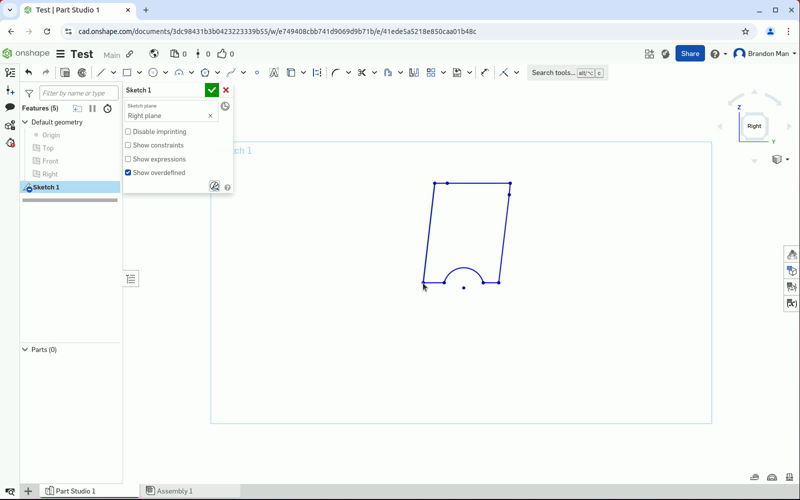
mouse_move(478, 244)
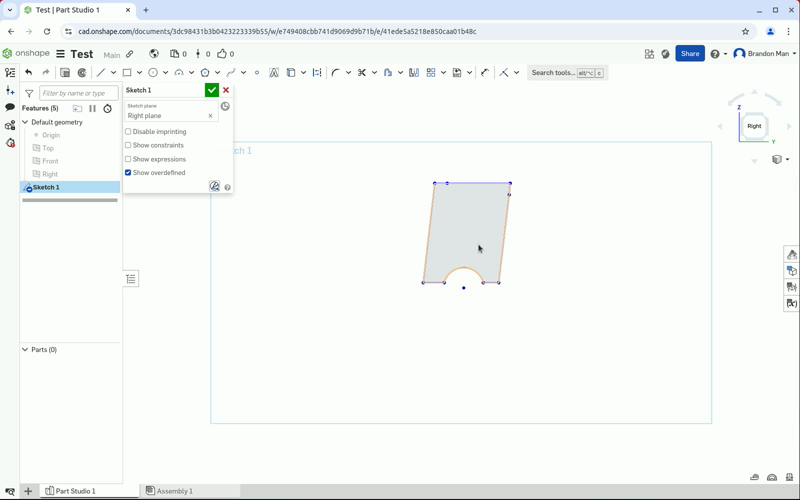
click(478, 244)
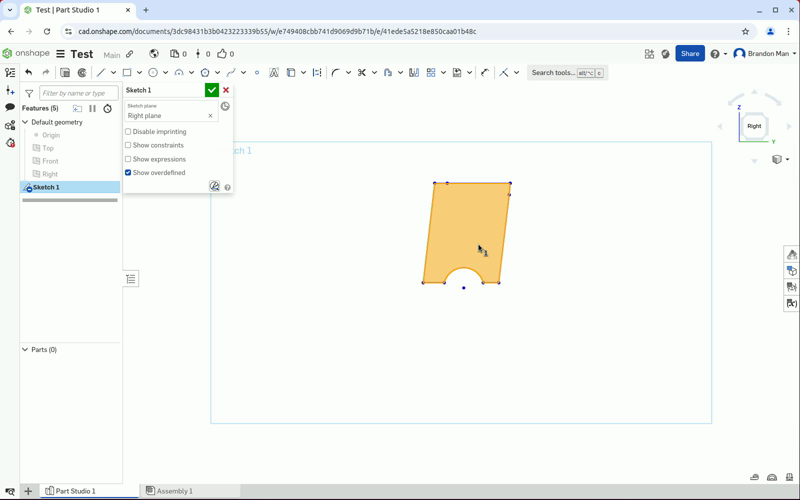
mouse_move(73, 352)
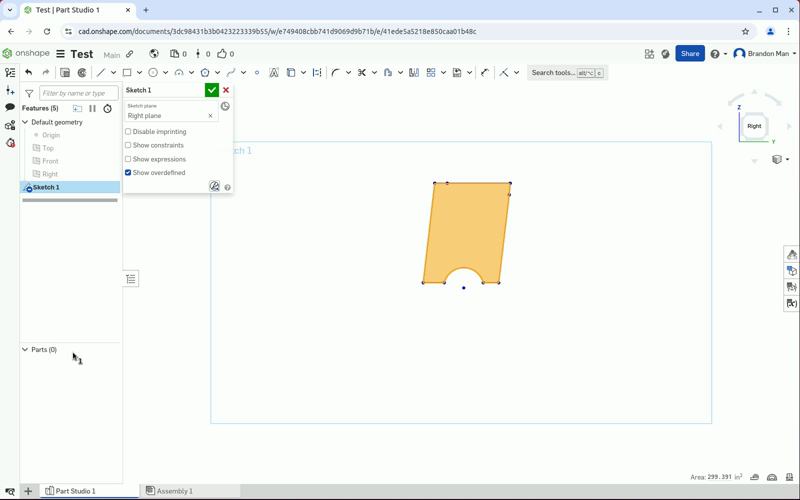
key(shift+y)
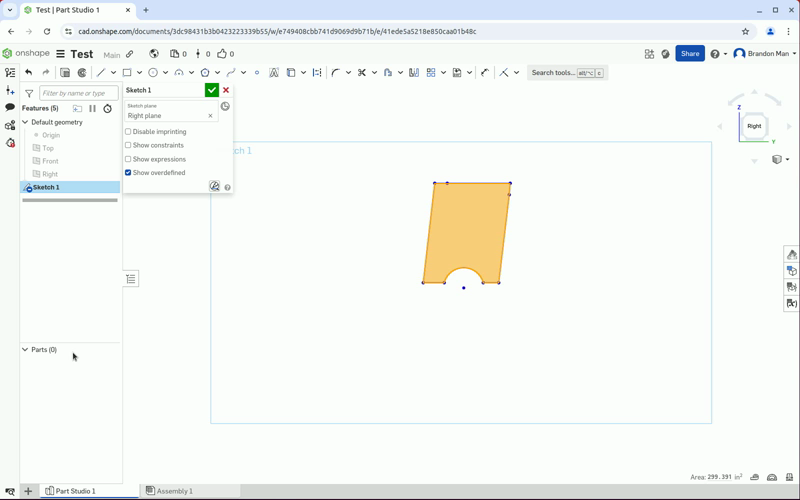
key(shift+e)
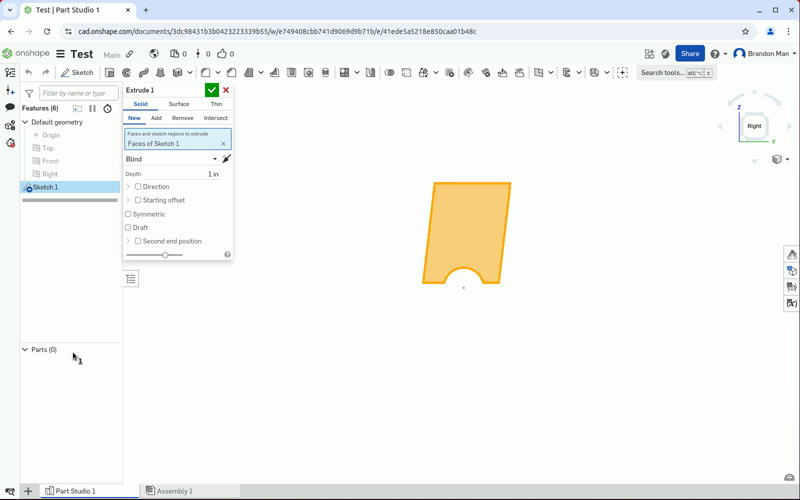
mouse_move(143, 106)
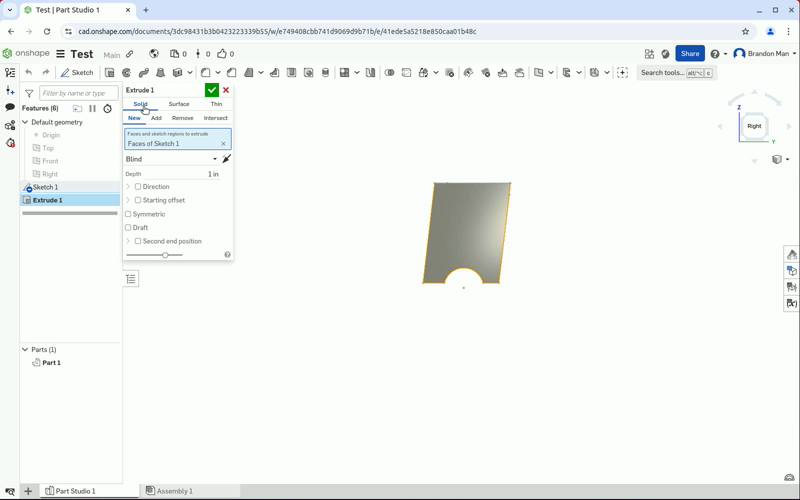
click(143, 106)
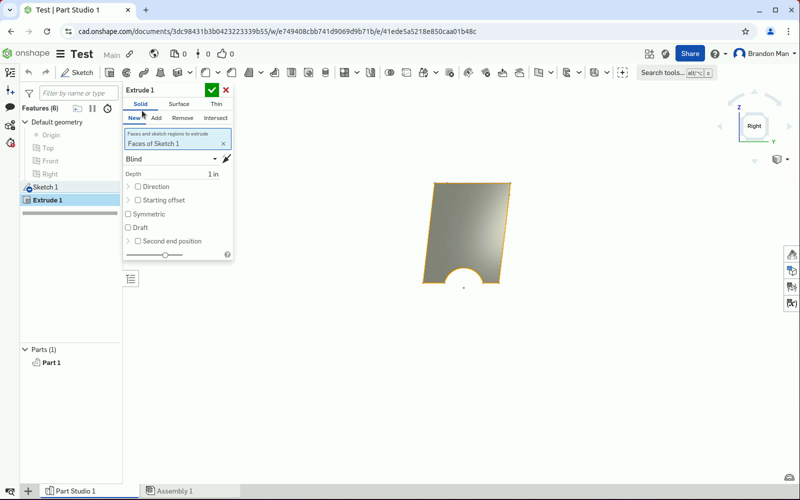
mouse_move(137, 120)
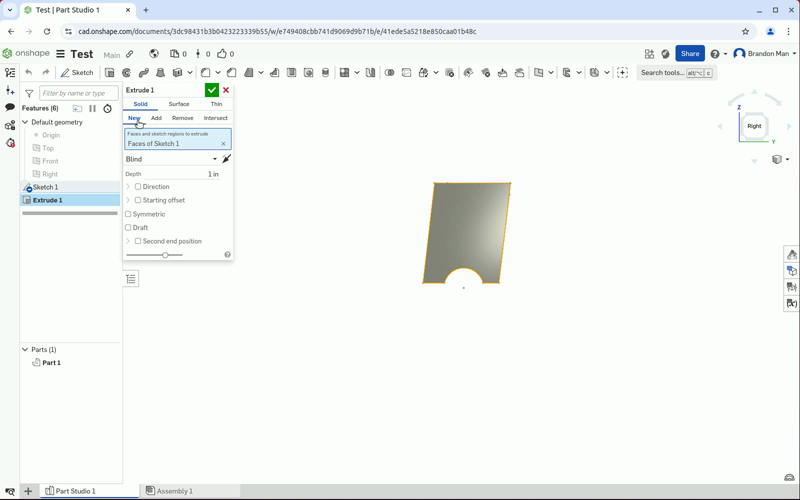
click(137, 120)
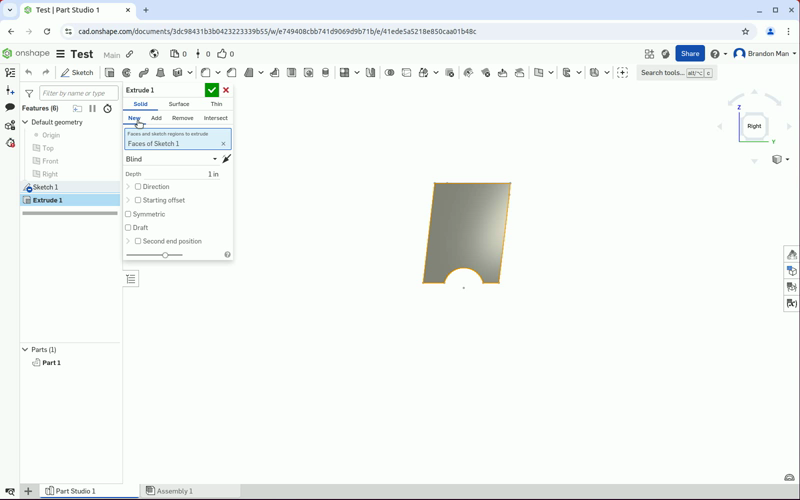
key(tab, 4)
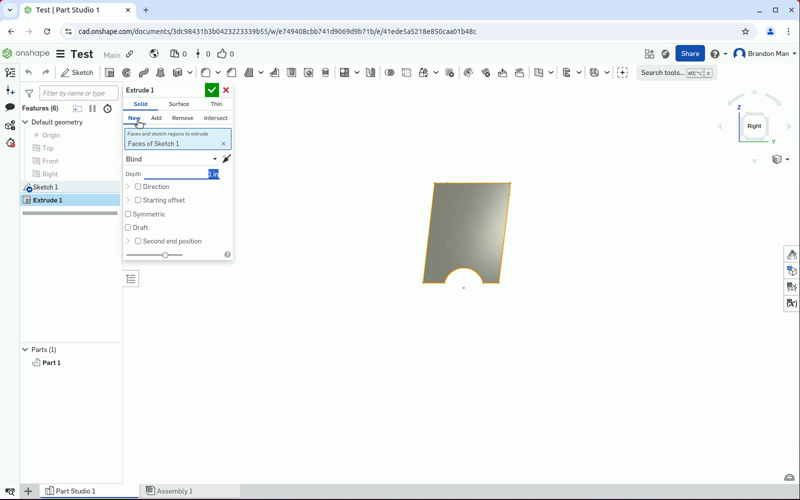
text(11.795)
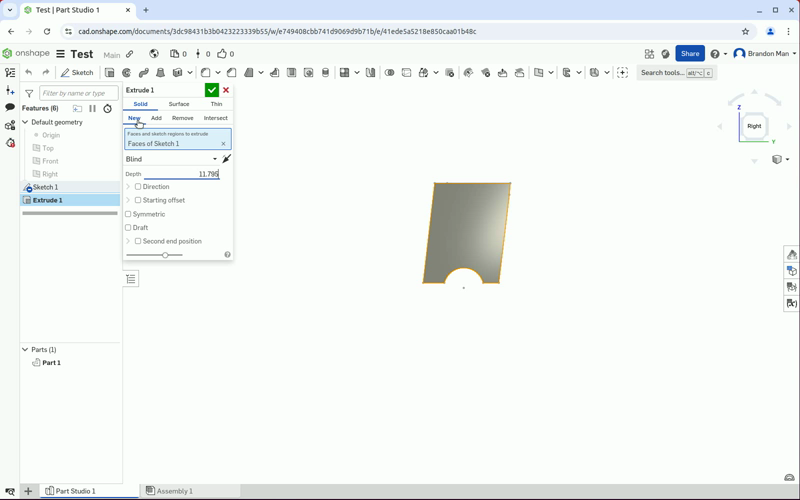
key(enter)
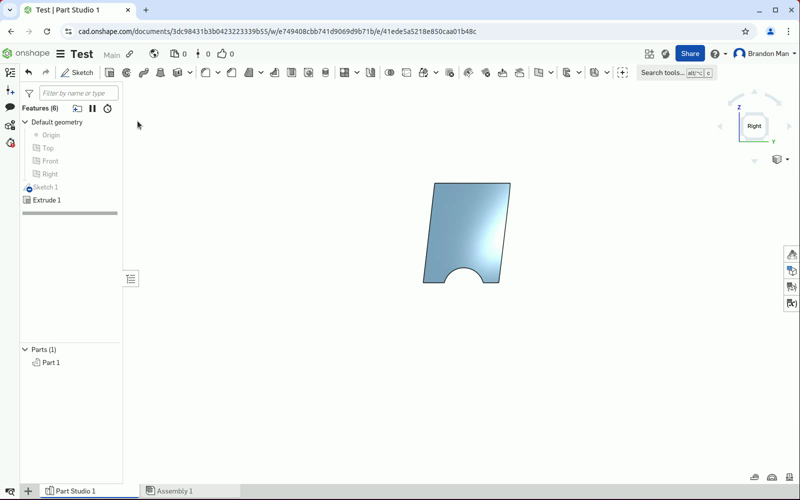
key(shift+h)
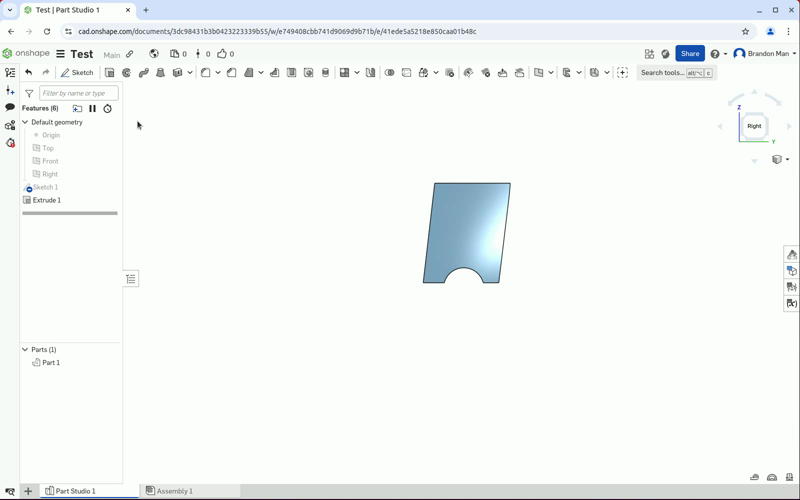
key(shift+h)
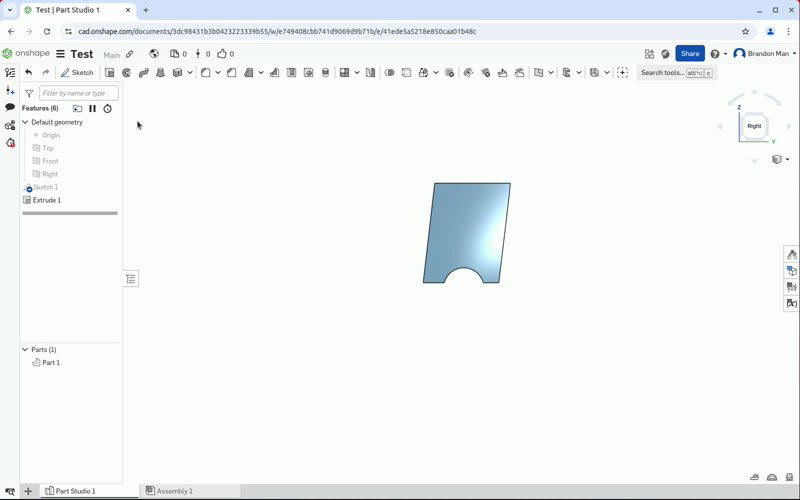
mouse_move(73, 189)
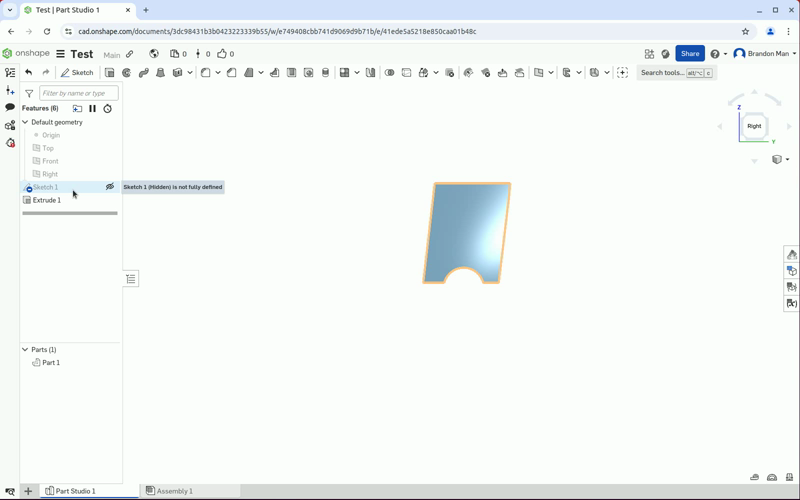
click(73, 189)
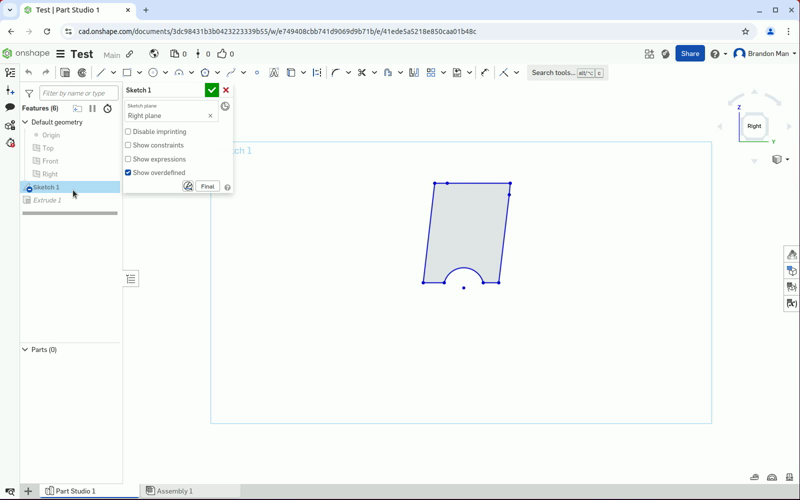
mouse_move(229, 92)
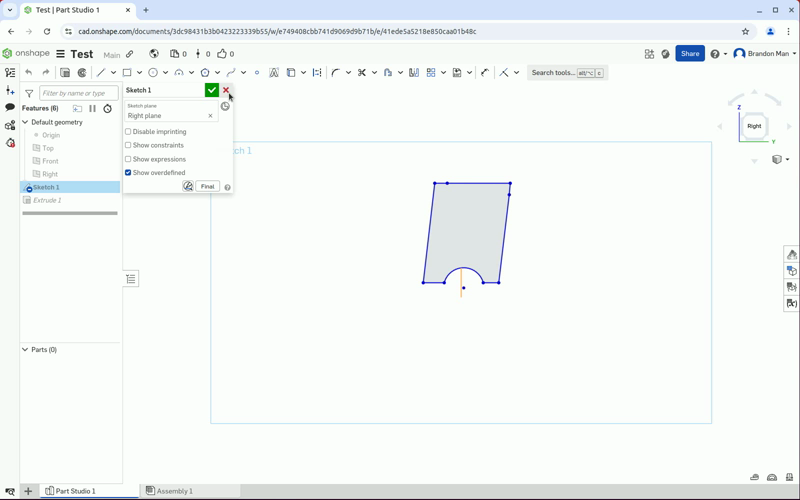
click(229, 92)
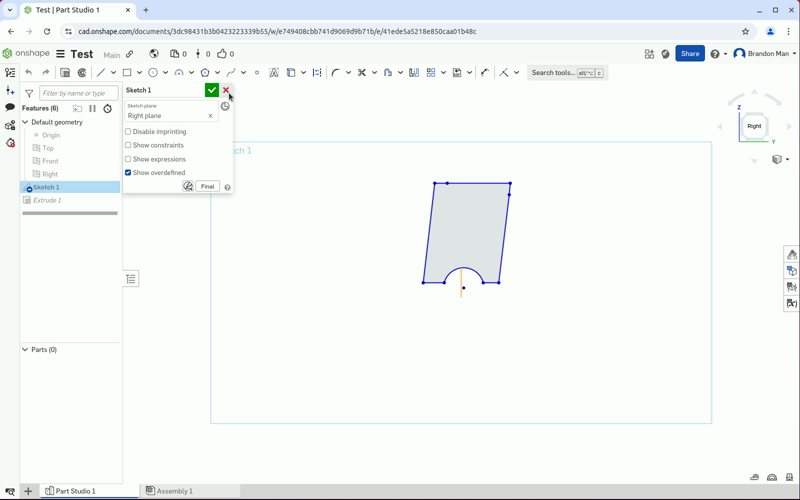
key(shift+s)
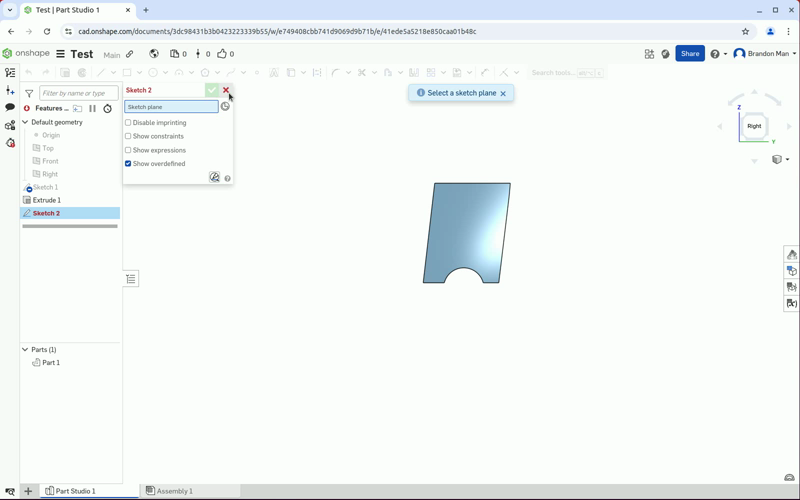
mouse_move(73, 176)
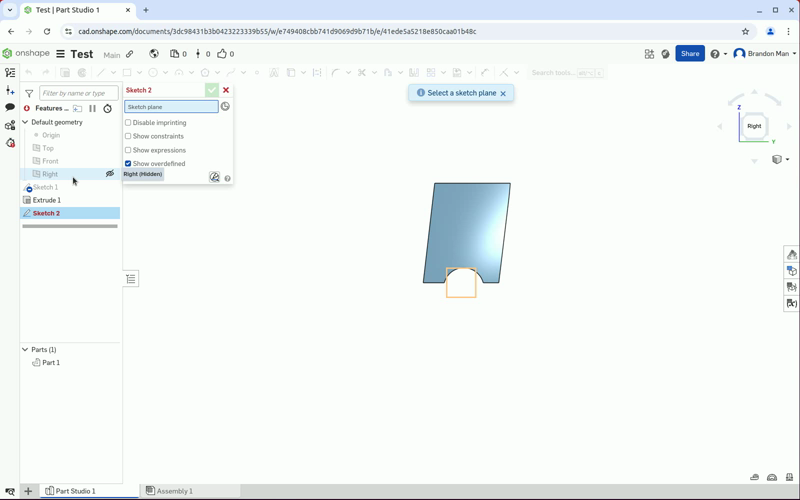
click(73, 176)
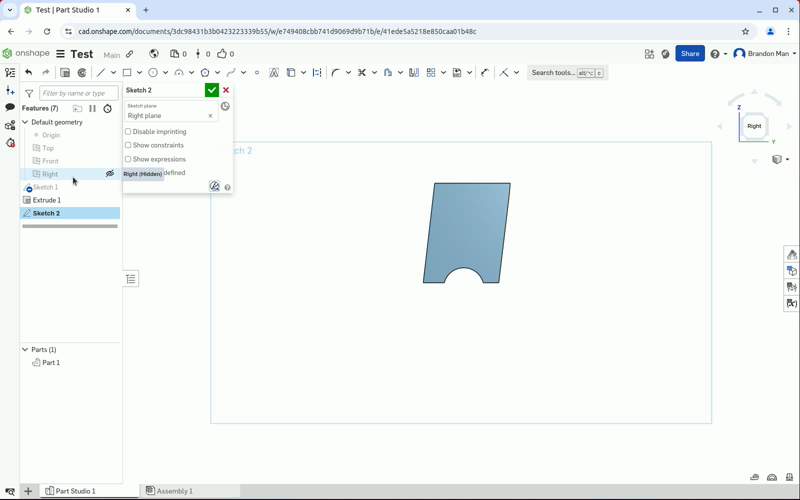
mouse_move(73, 352)
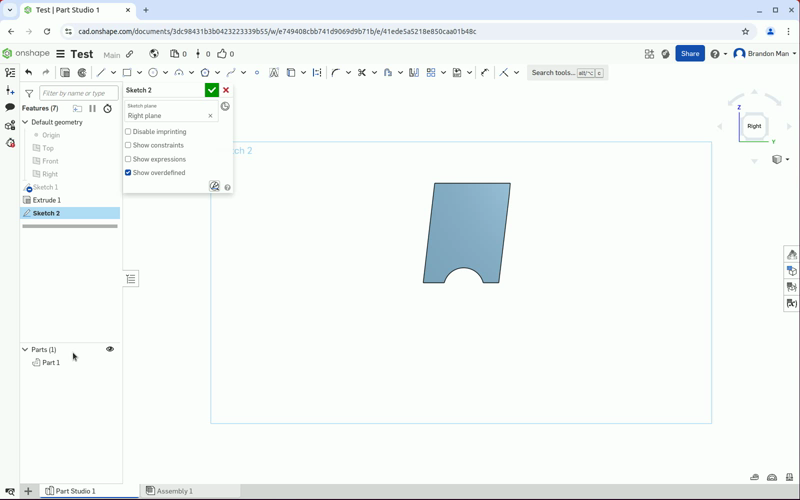
key(y)
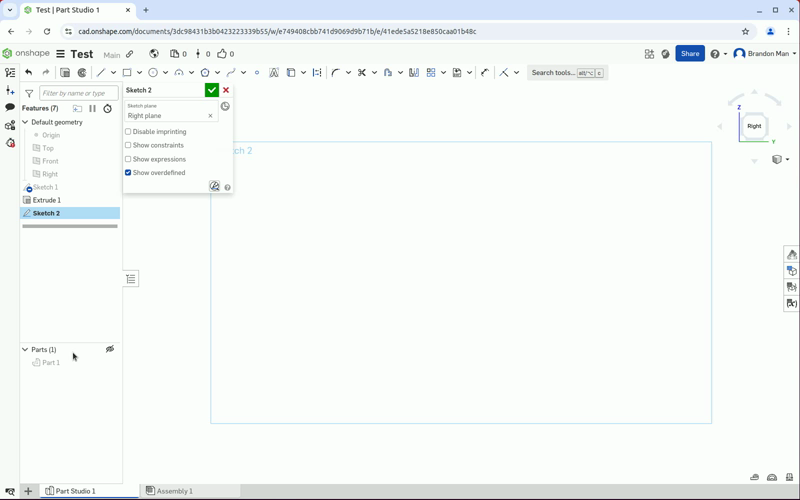
key(a)
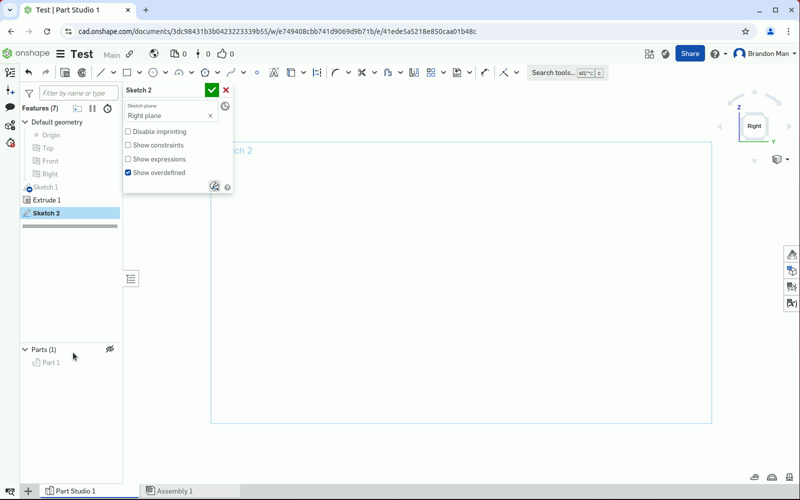
key_down(shift)
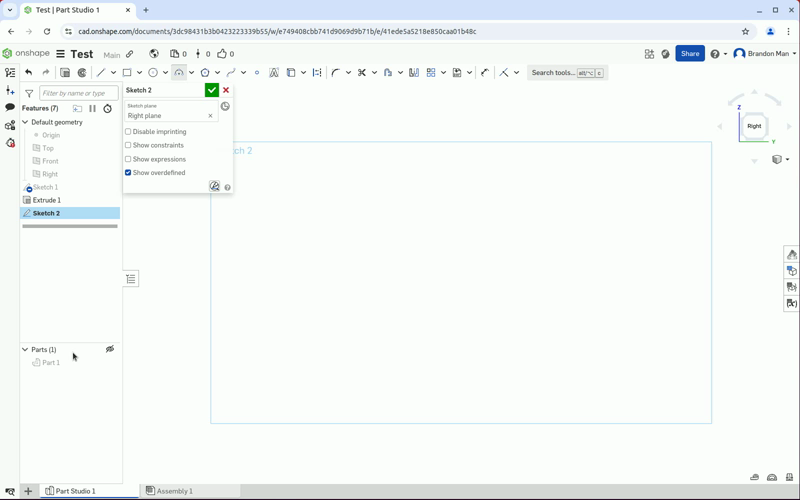
mouse_move(510, 193)
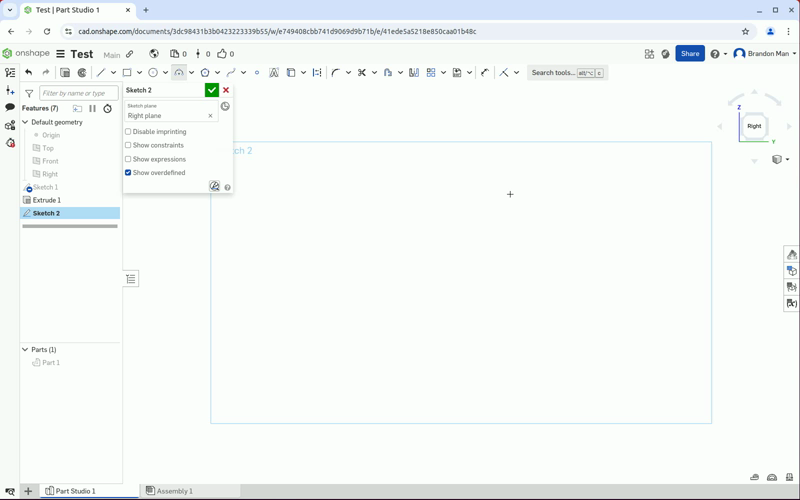
click(510, 193)
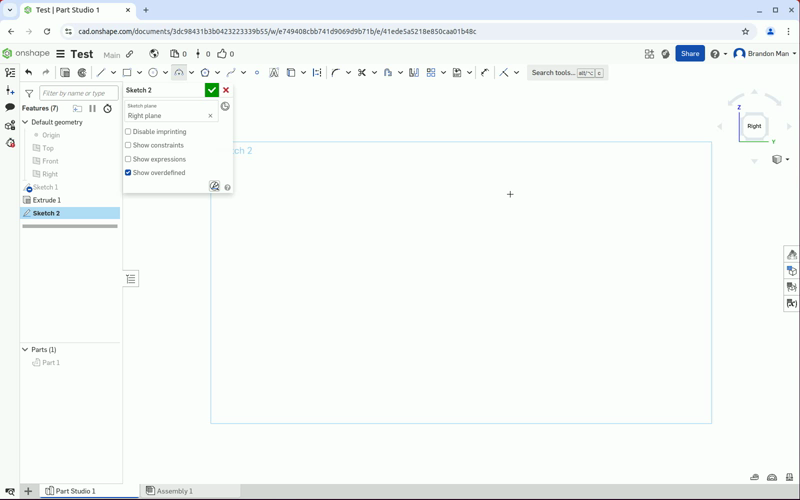
key_up(shift)
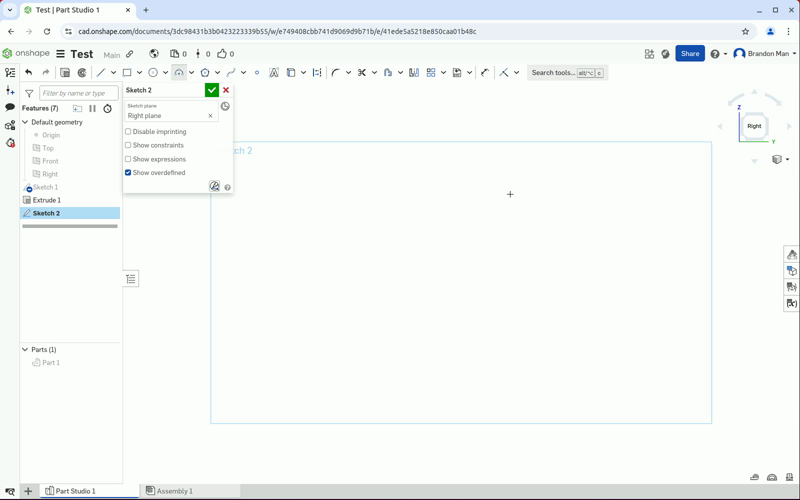
key_down(shift)
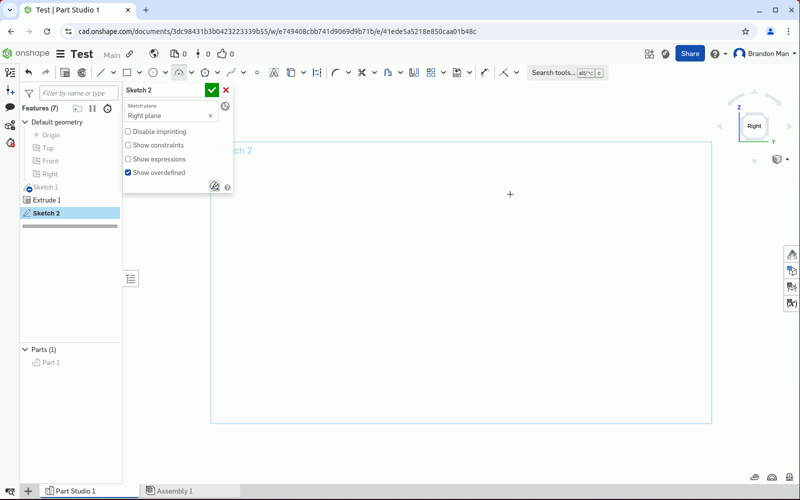
mouse_move(520, 188)
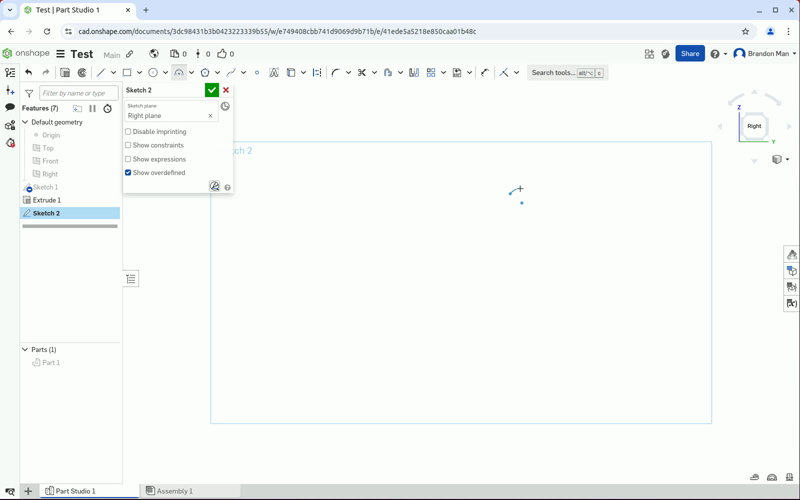
click(520, 188)
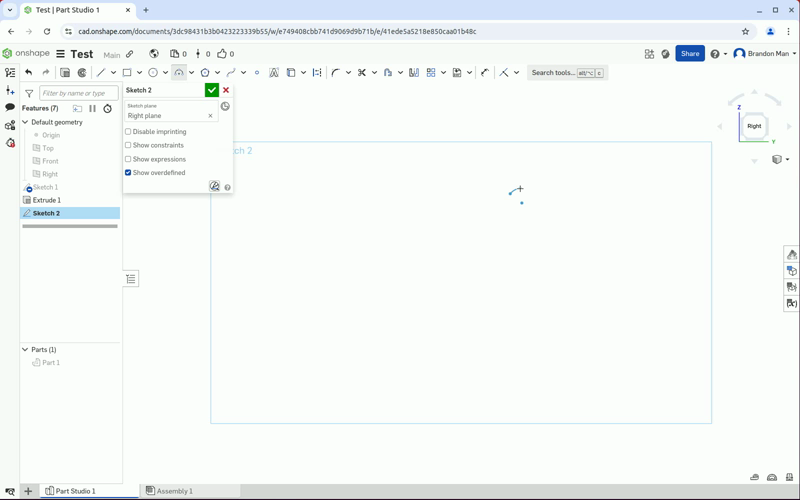
mouse_move(516, 194)
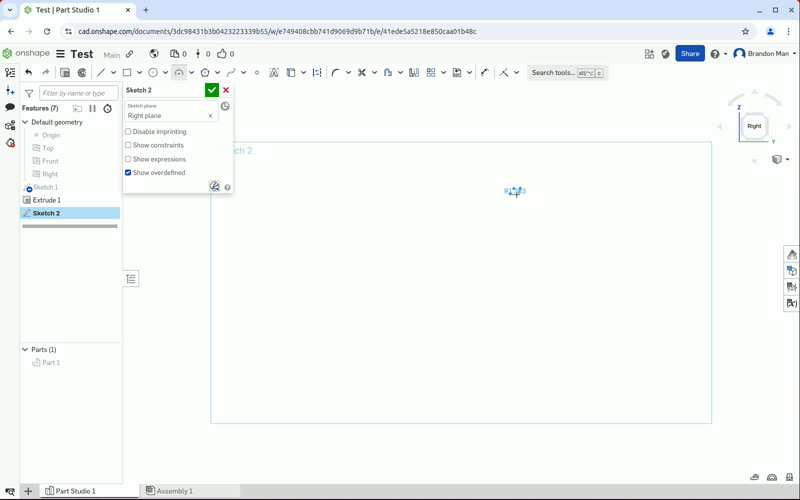
click(516, 194)
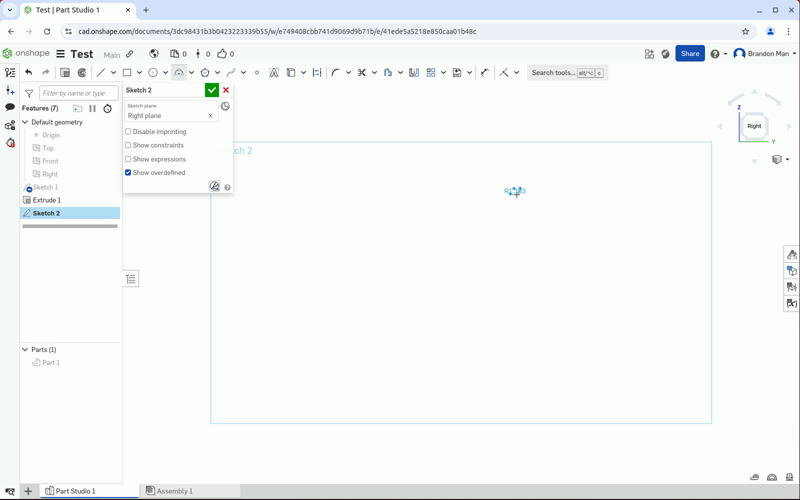
key_up(shift)
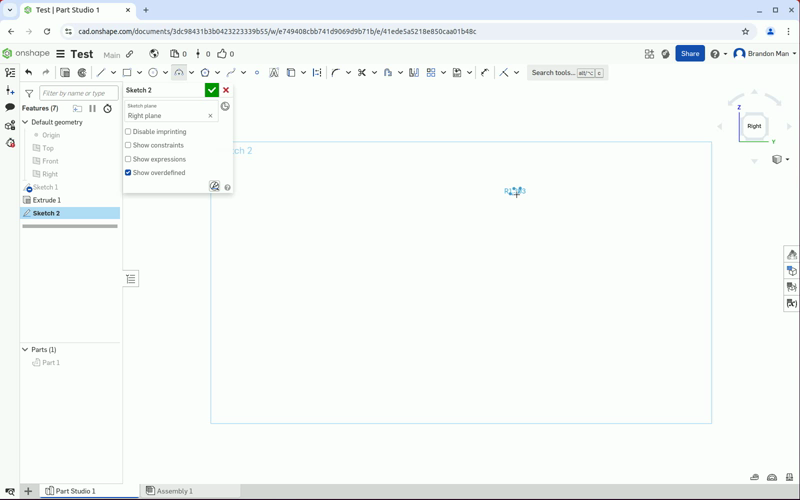
mouse_move(520, 188)
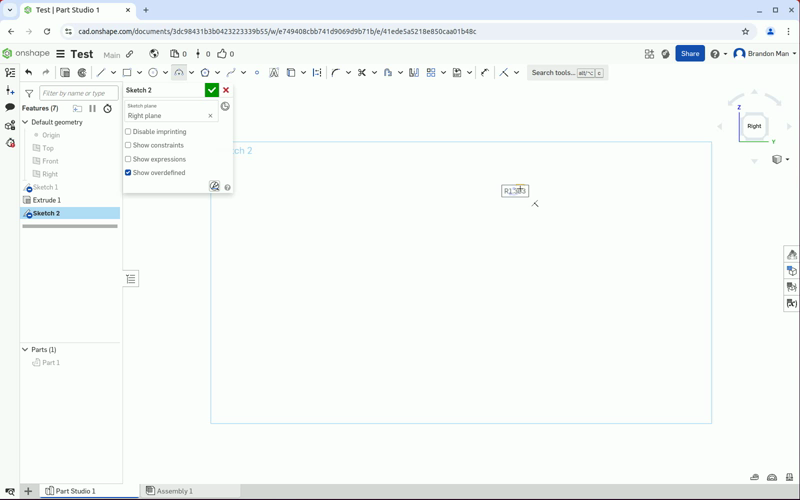
click(520, 188)
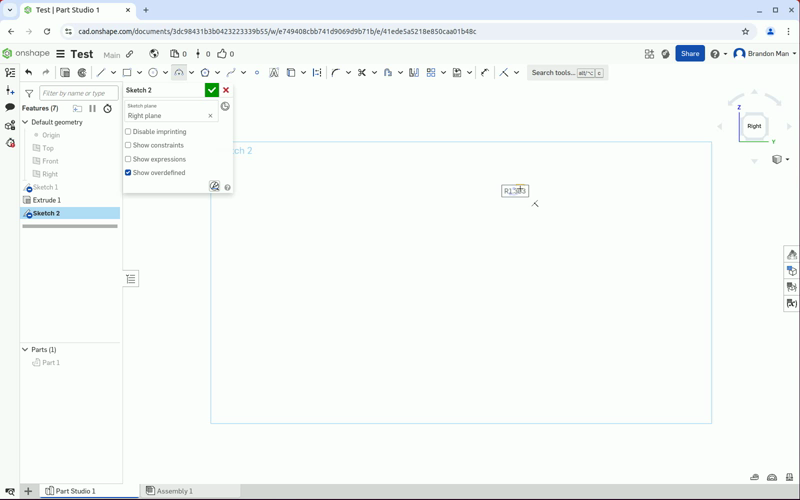
key_down(shift)
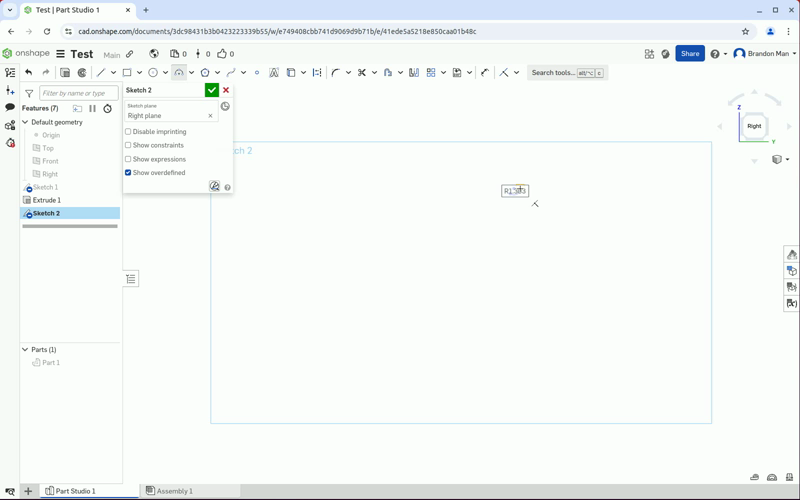
mouse_move(511, 182)
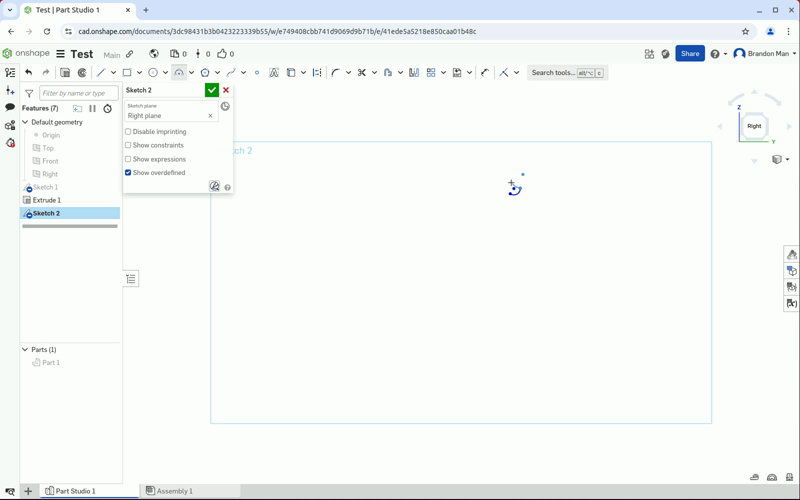
click(511, 182)
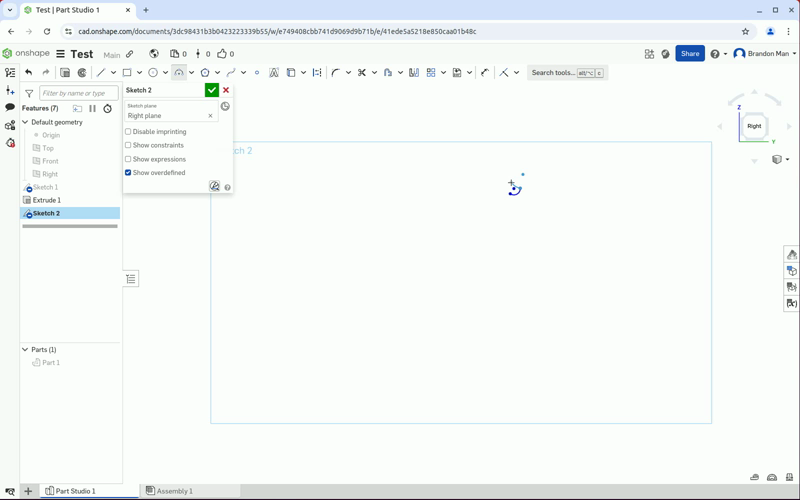
mouse_move(516, 183)
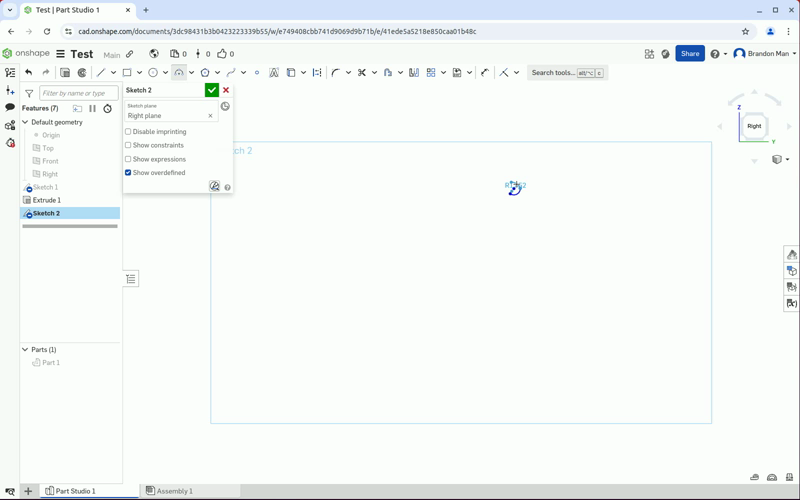
click(516, 183)
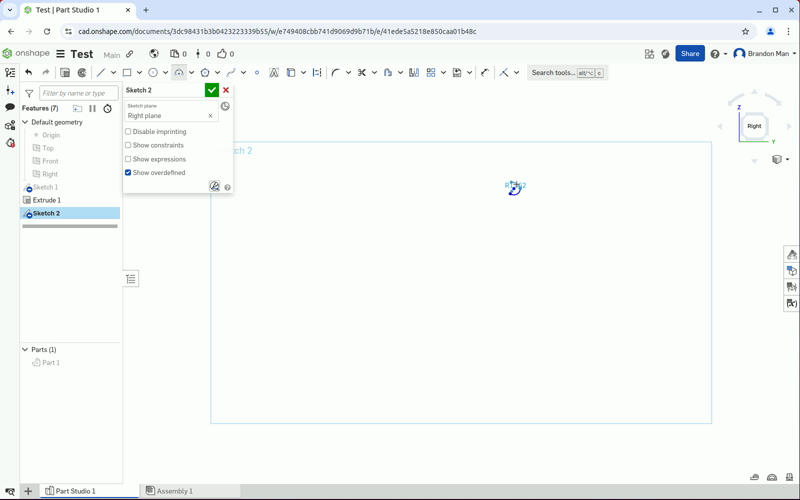
key_up(shift)
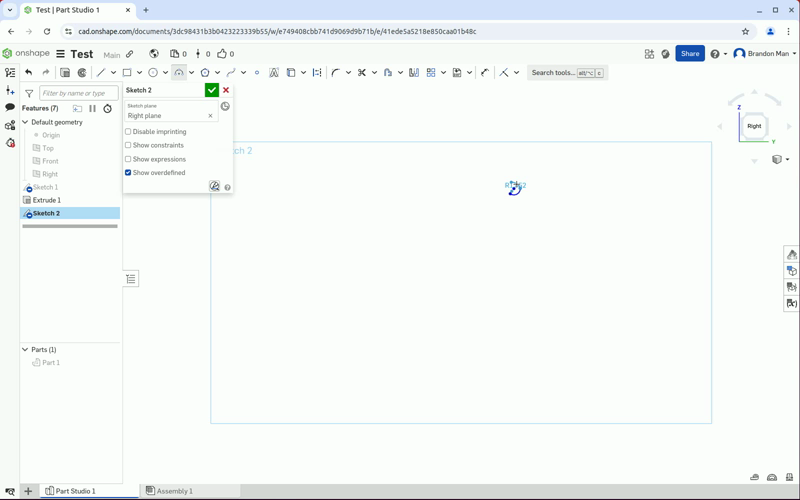
key(esc)
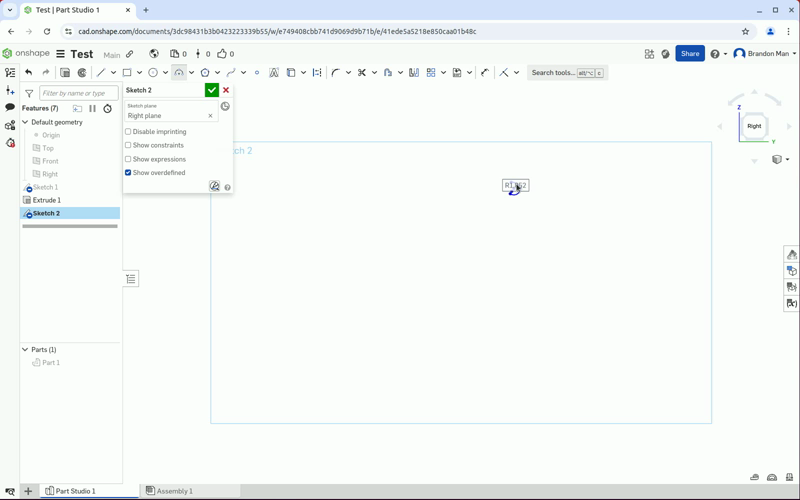
key(l)
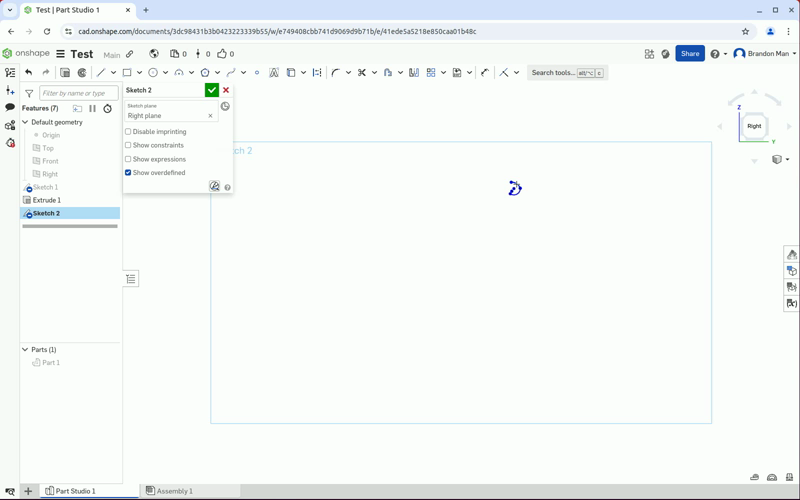
mouse_move(511, 182)
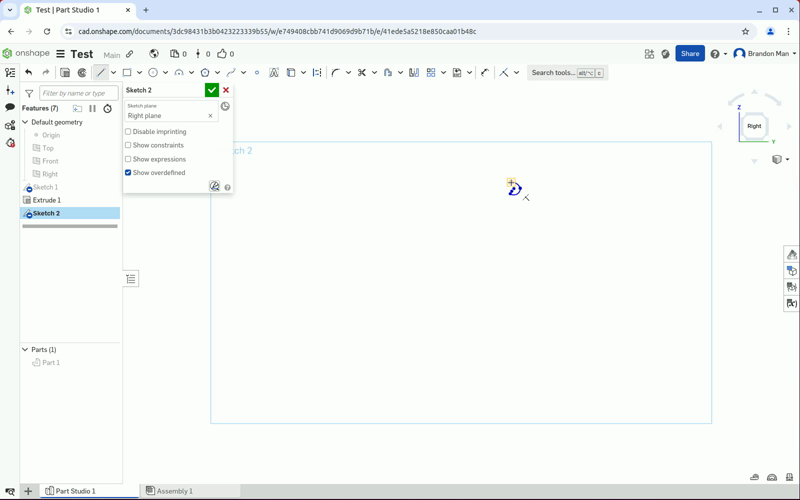
click(511, 182)
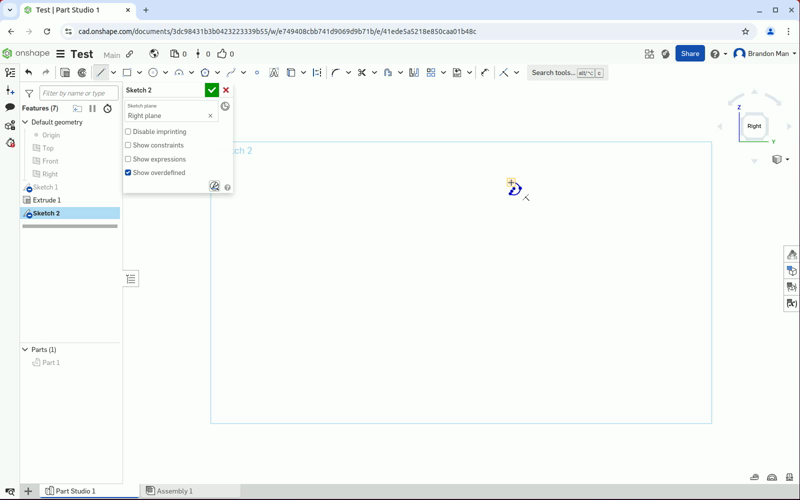
mouse_move(541, 182)
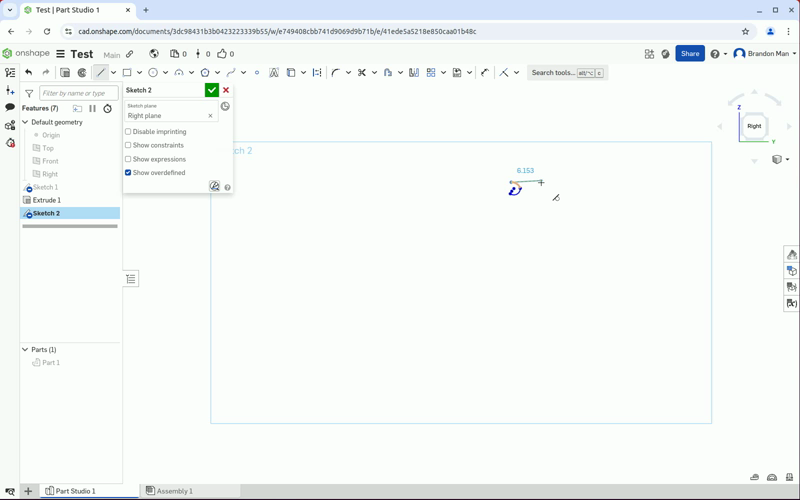
key_down(shift)
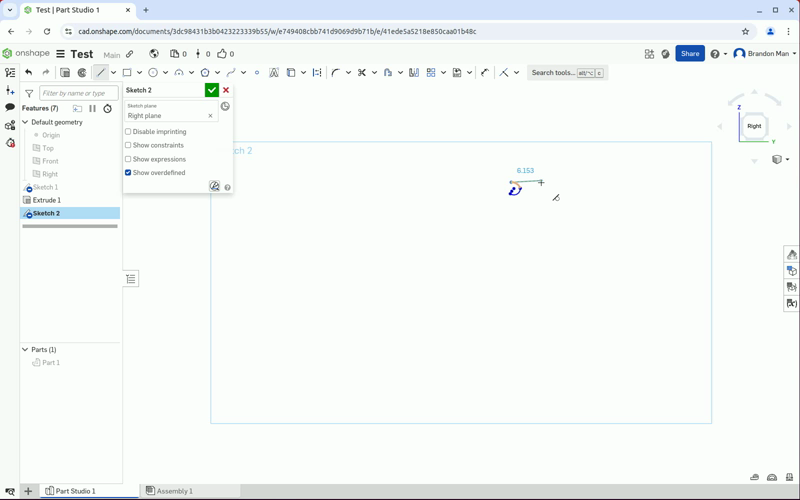
mouse_move(510, 193)
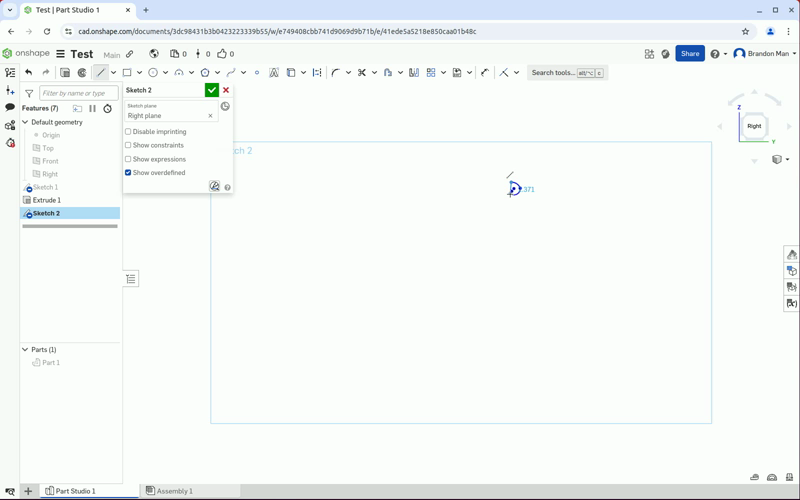
scroll(6)
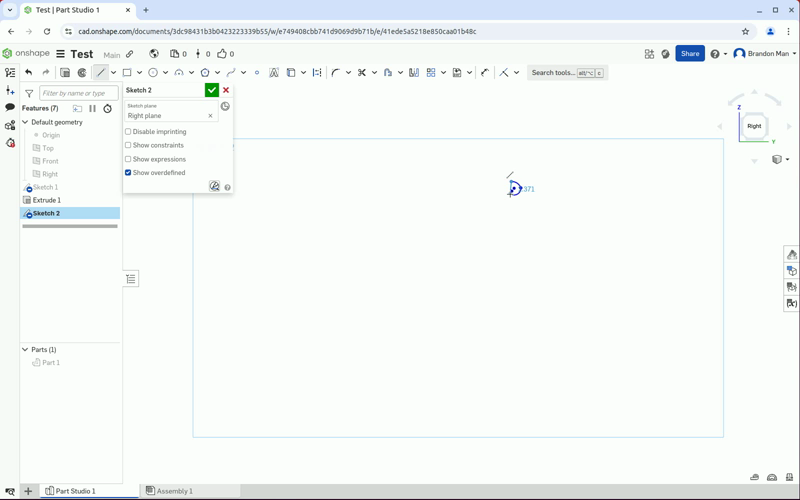
scroll(6)
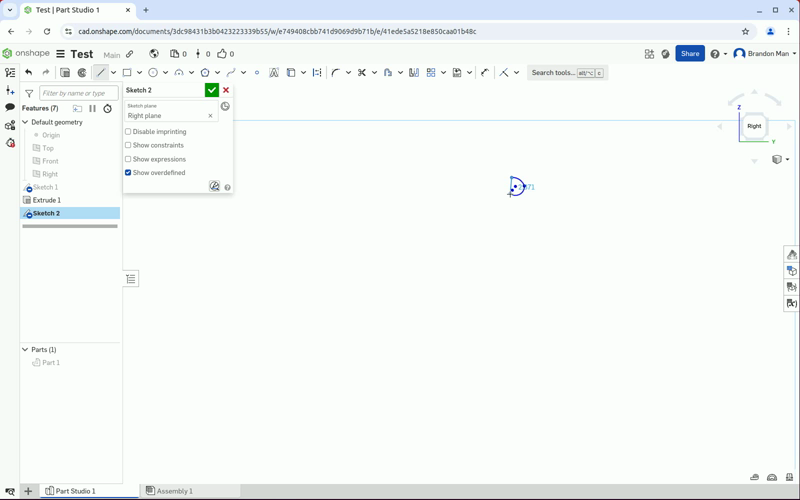
scroll(6)
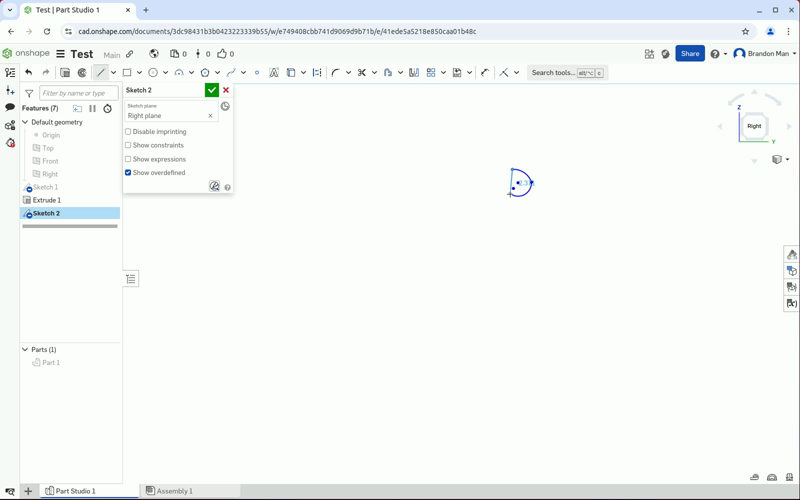
scroll(6)
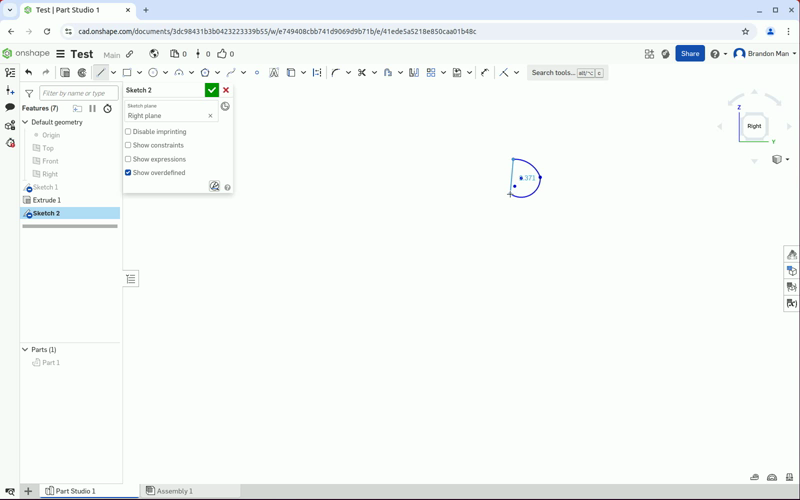
scroll(6)
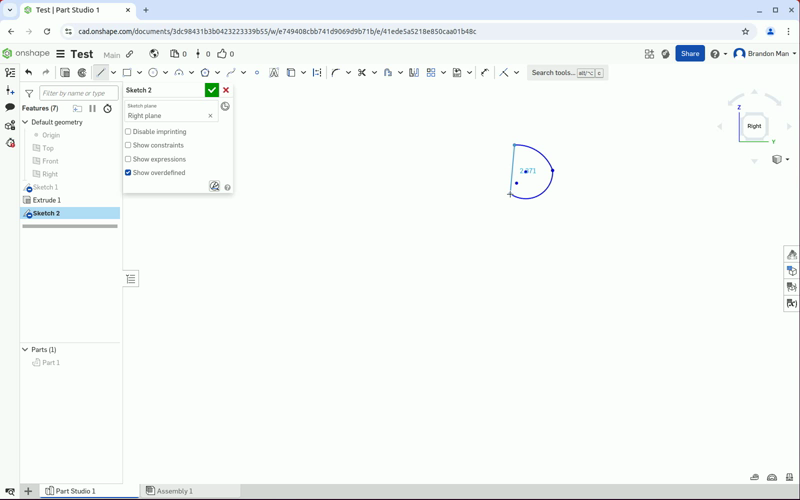
scroll(6)
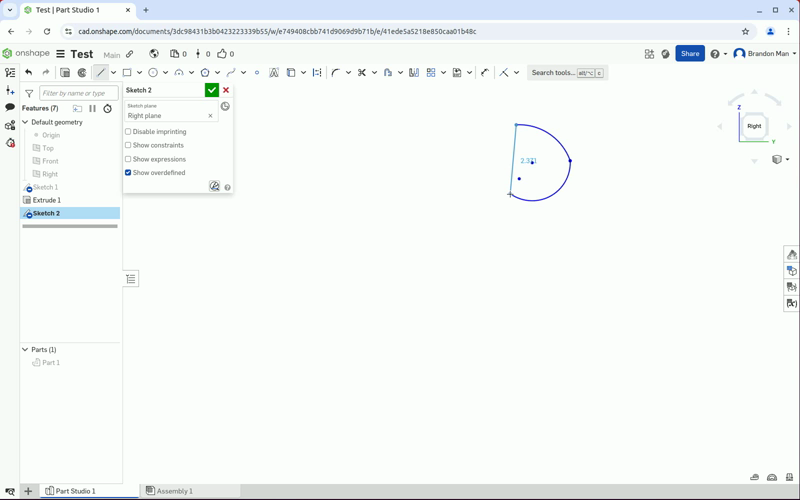
scroll(6)
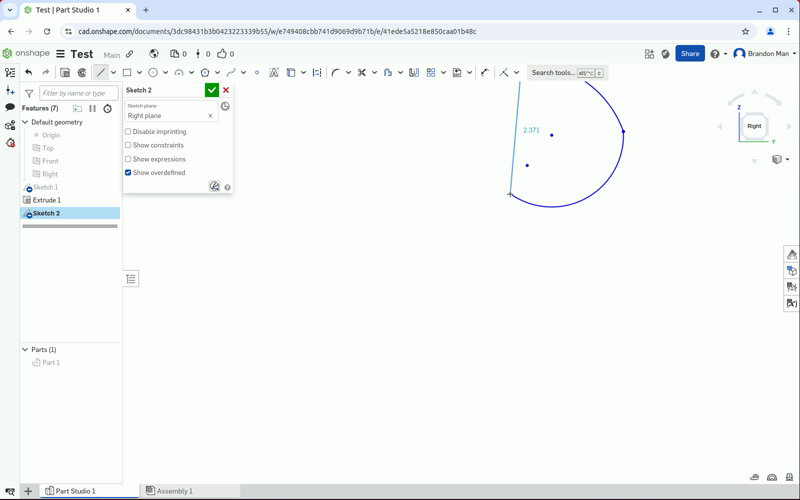
key_up(shift)
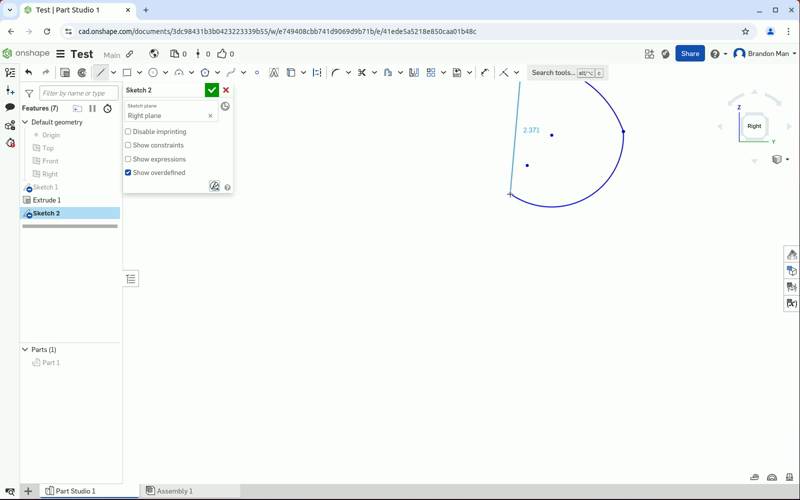
click(510, 193)
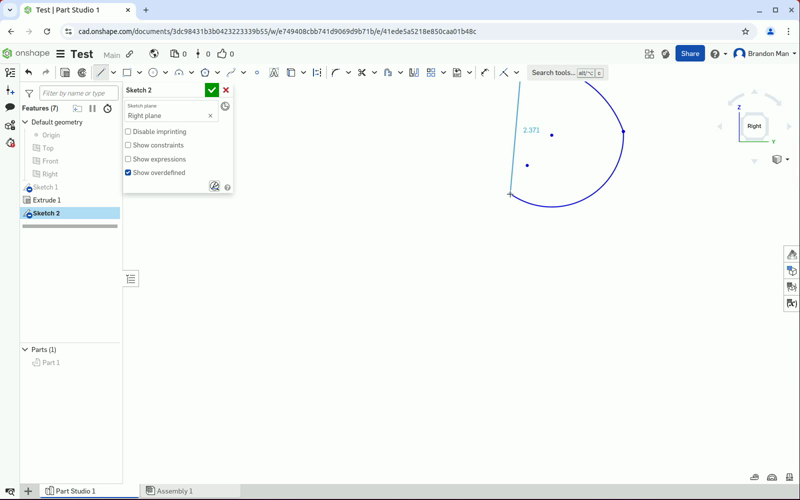
scroll(-6)
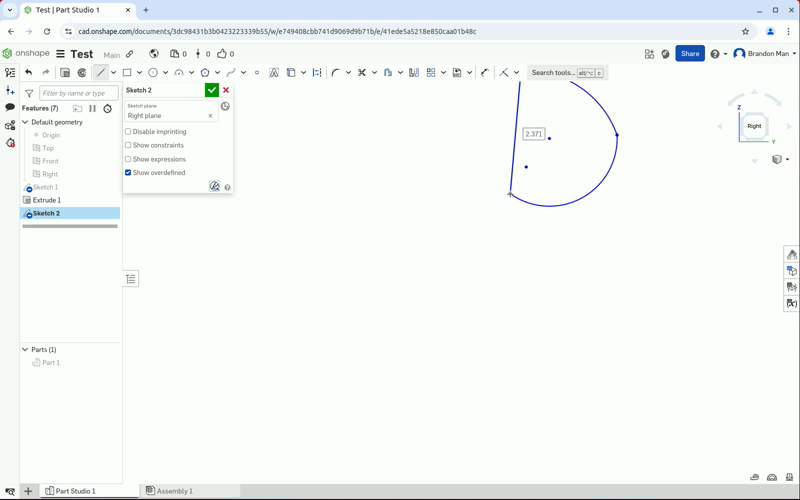
scroll(-6)
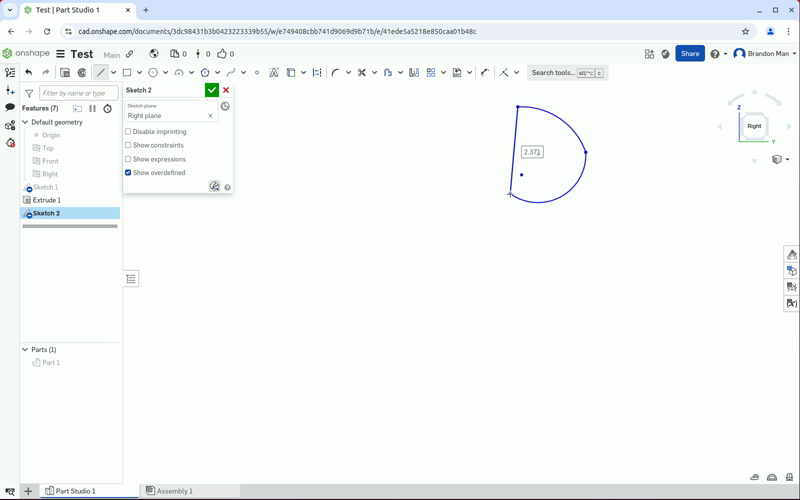
scroll(-6)
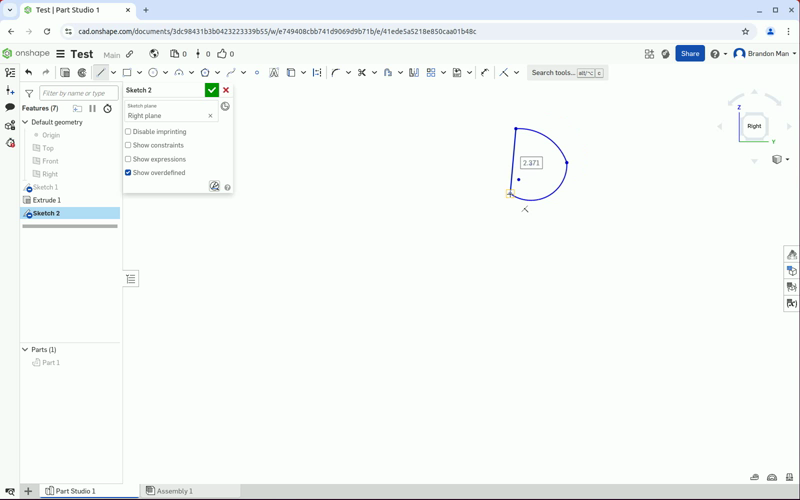
scroll(-6)
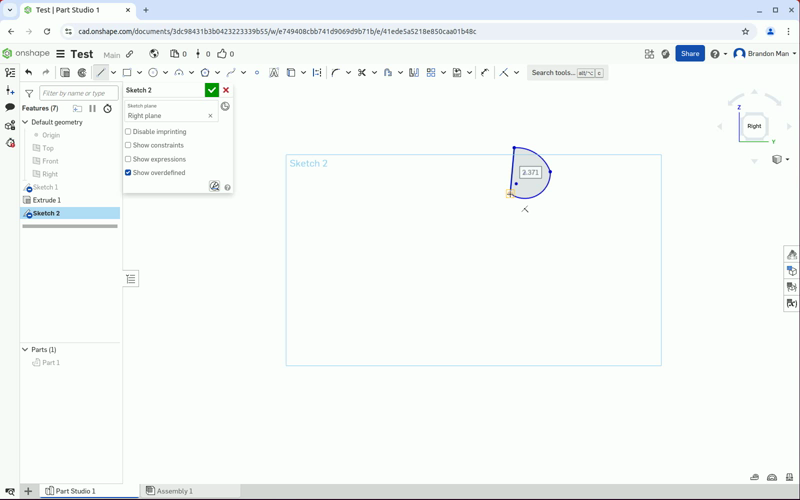
scroll(-6)
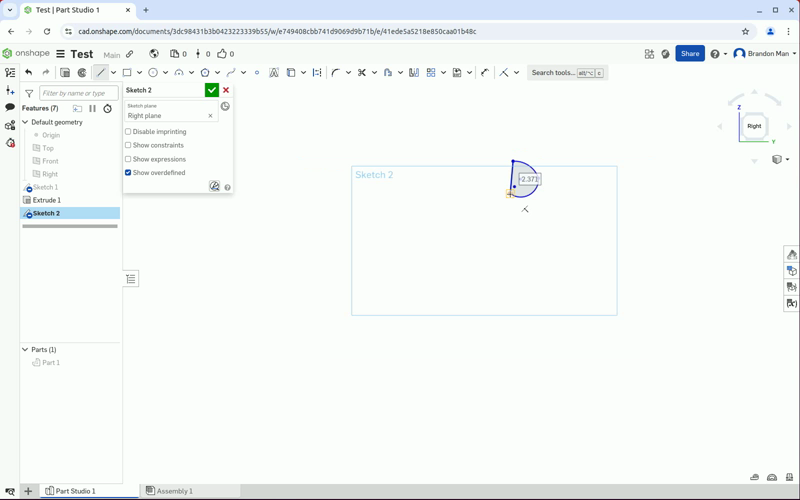
scroll(-6)
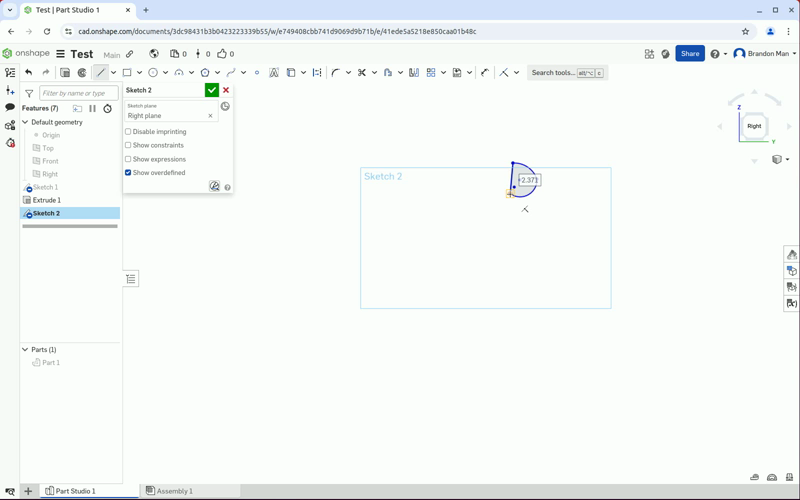
scroll(-6)
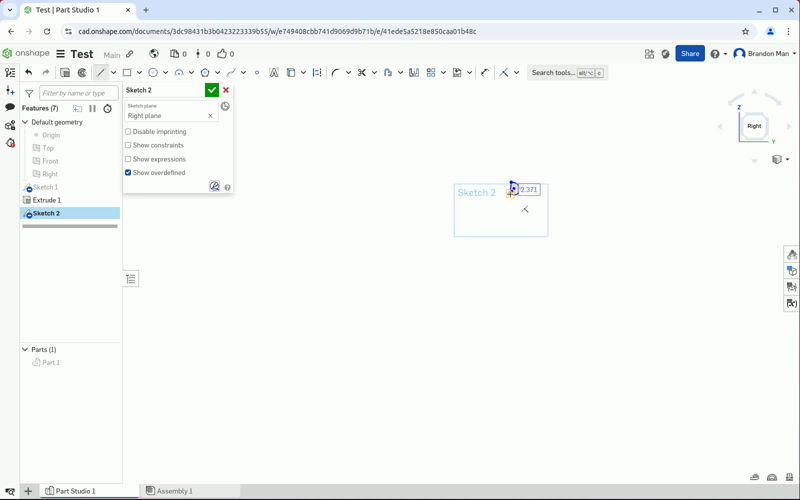
key(esc)
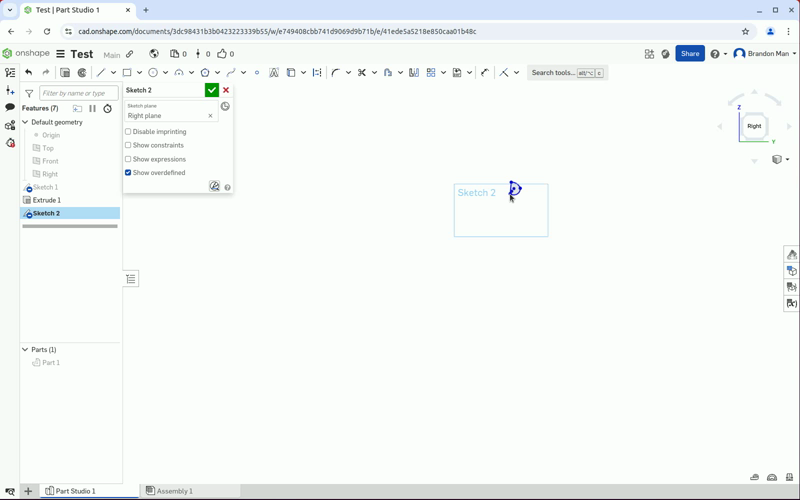
mouse_move(515, 193)
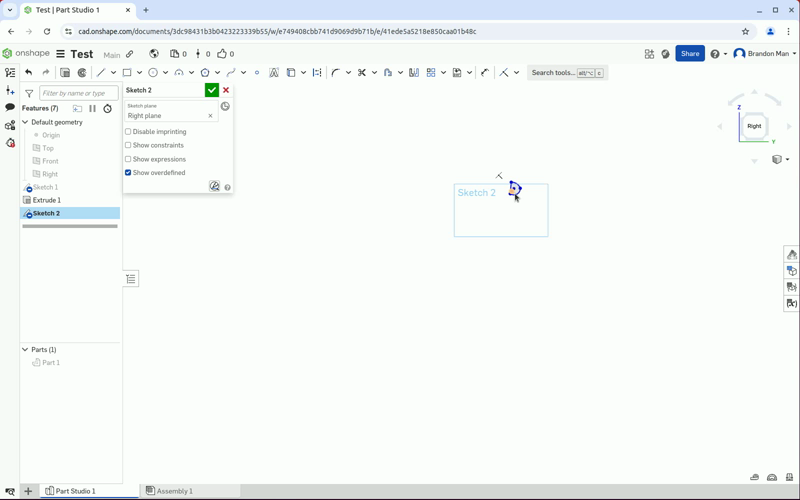
scroll(6)
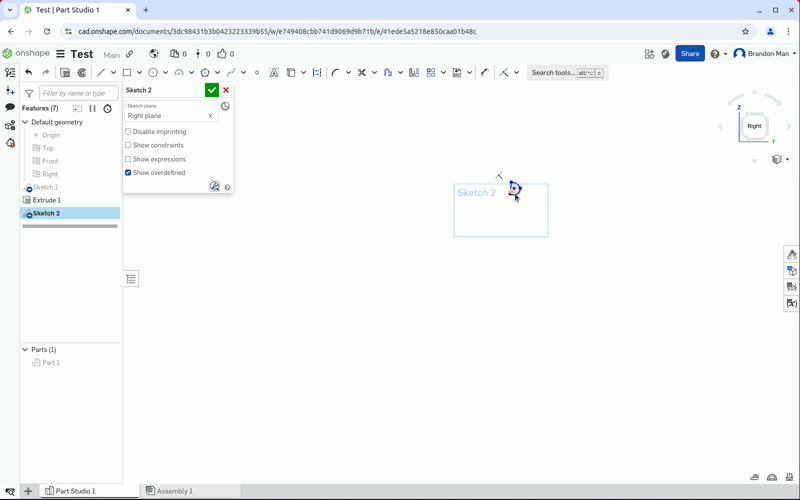
scroll(6)
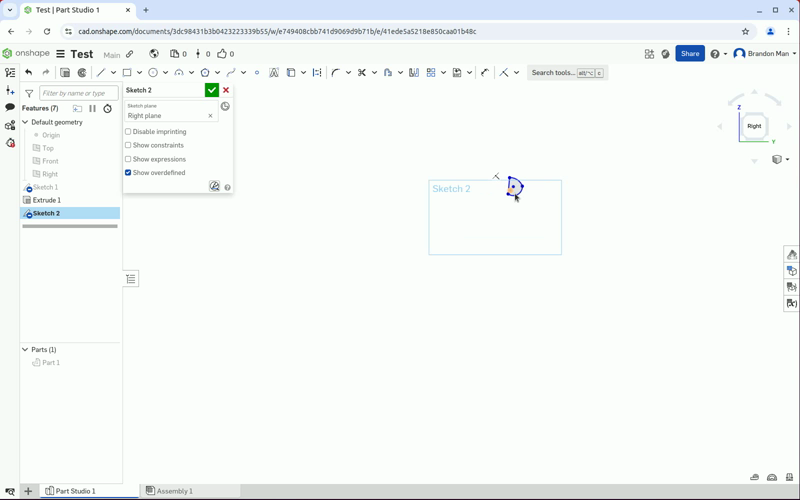
scroll(6)
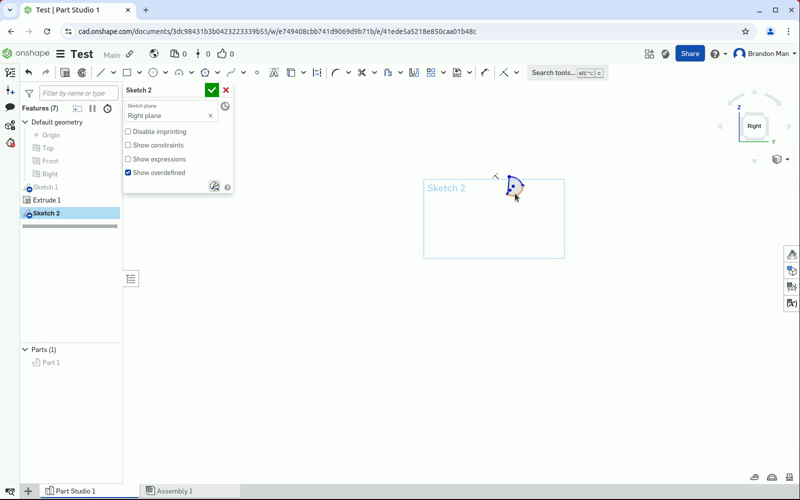
scroll(6)
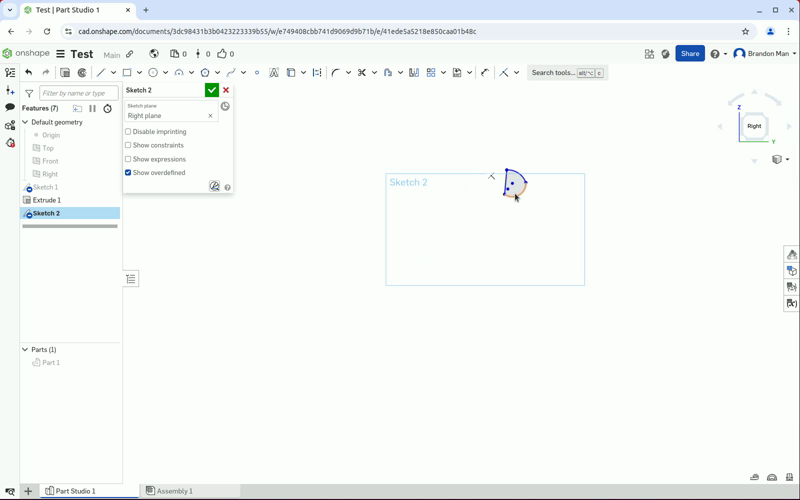
scroll(6)
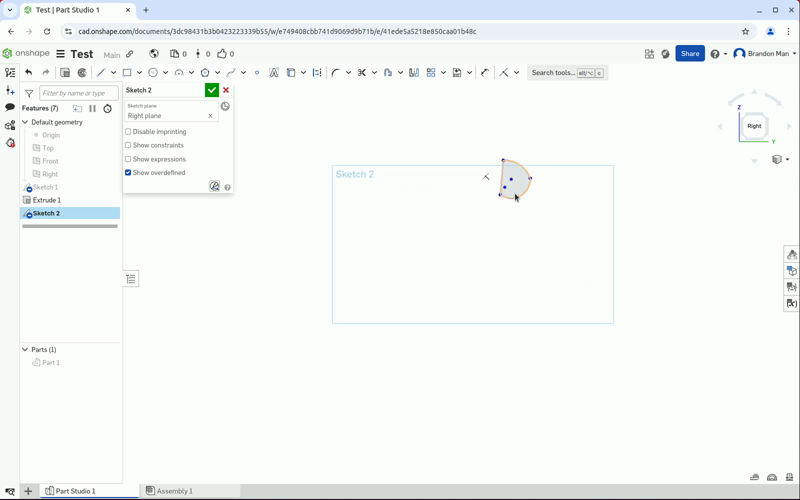
scroll(6)
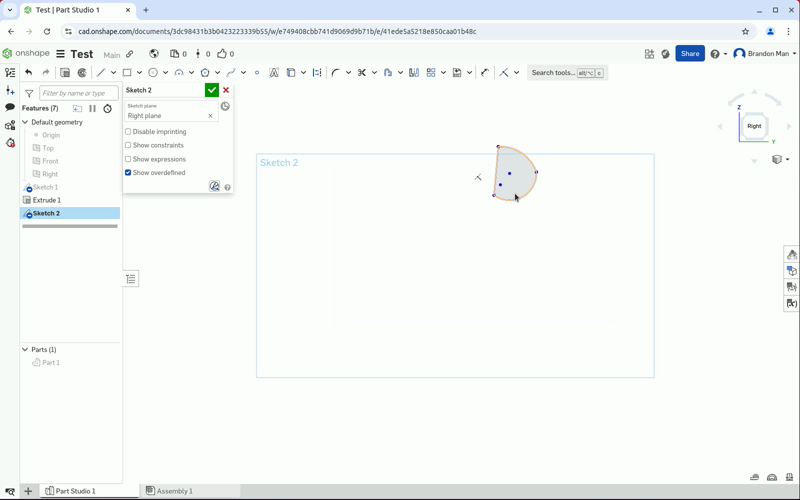
scroll(6)
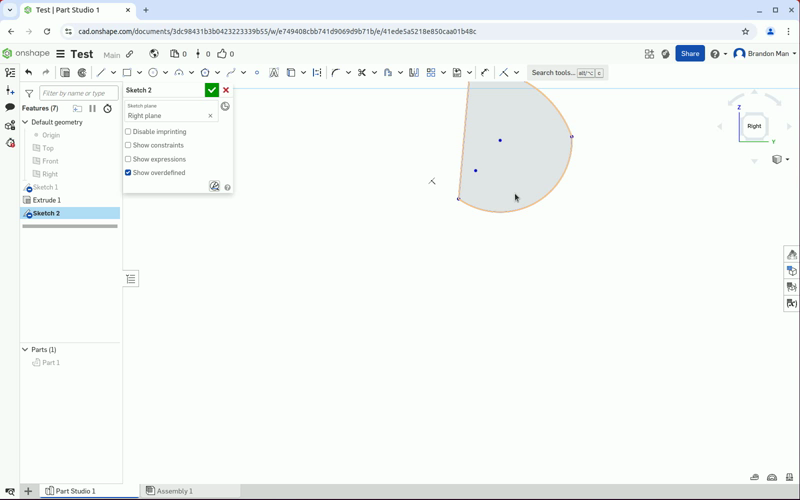
click(515, 193)
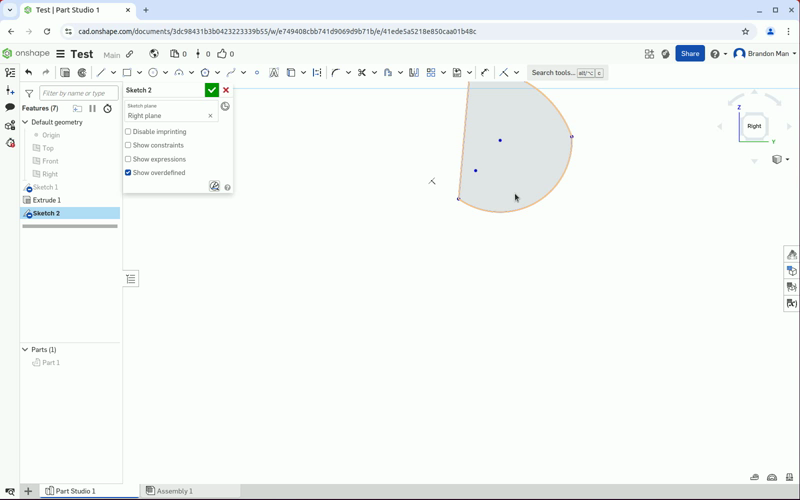
scroll(-6)
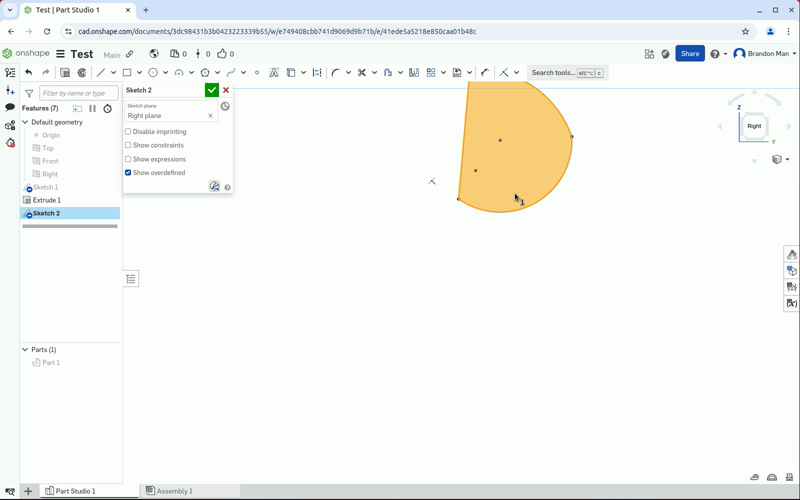
scroll(-6)
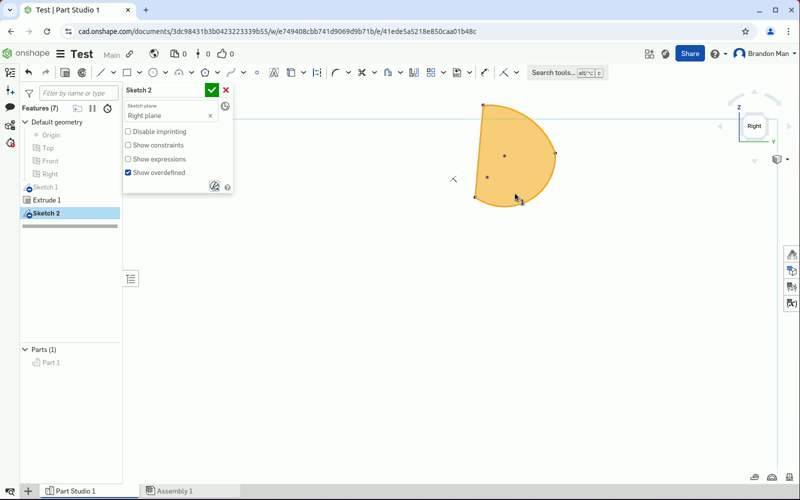
scroll(-6)
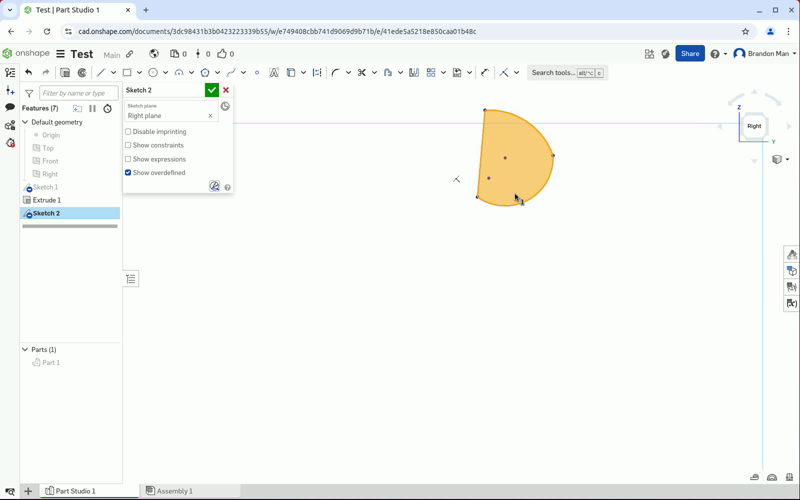
scroll(-6)
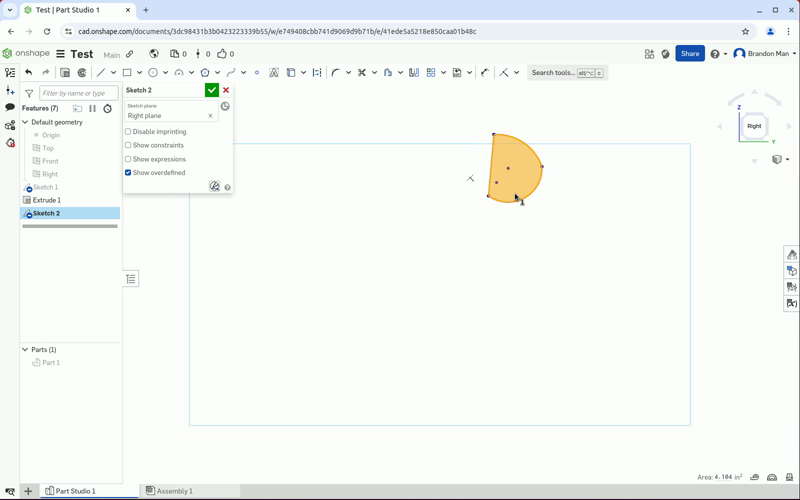
scroll(-6)
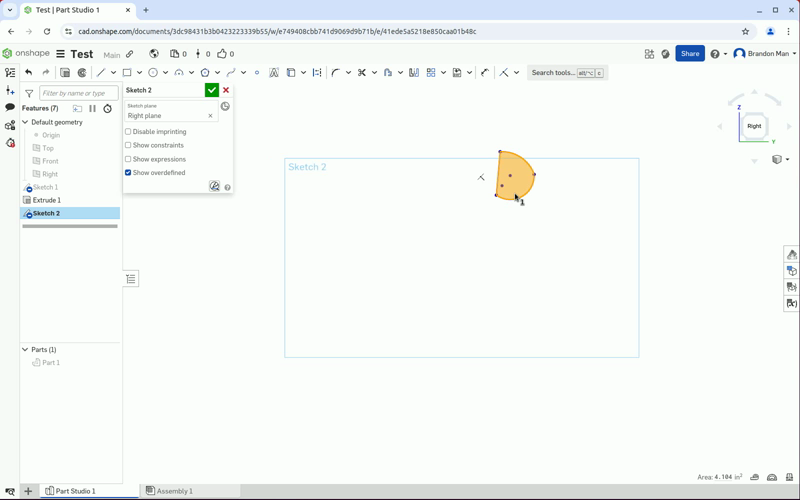
scroll(-6)
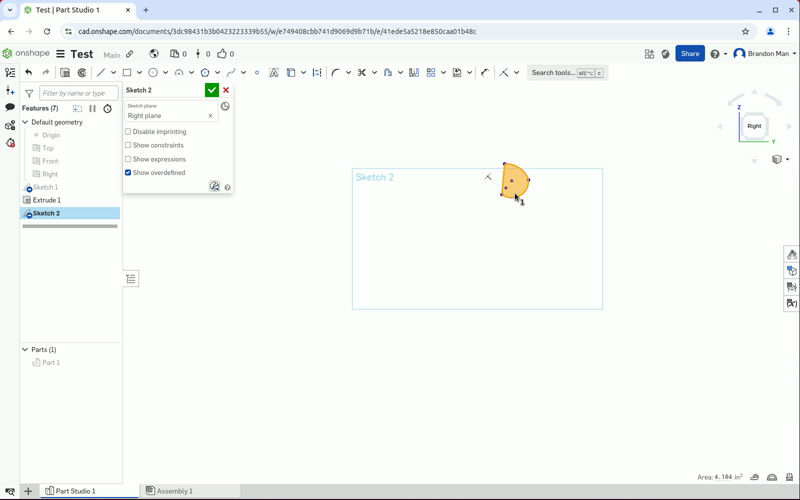
scroll(-6)
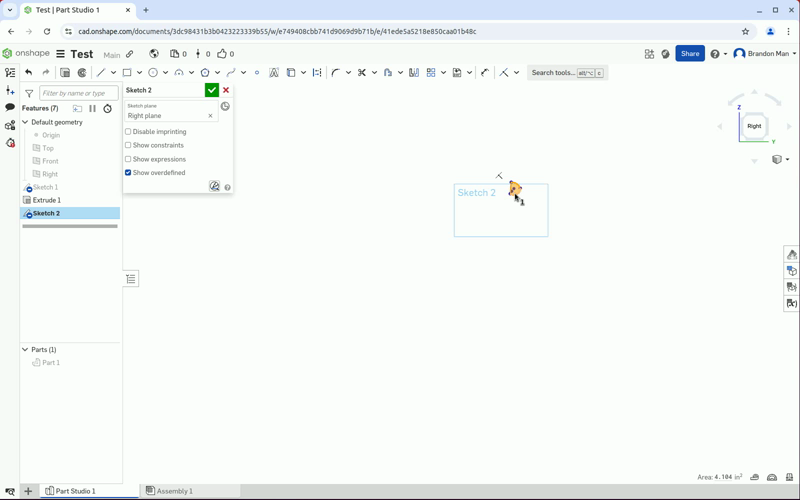
mouse_move(73, 352)
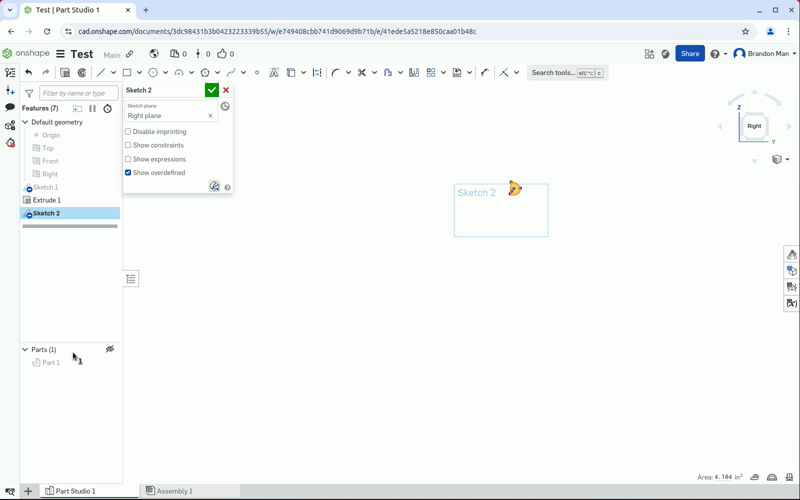
key(shift+y)
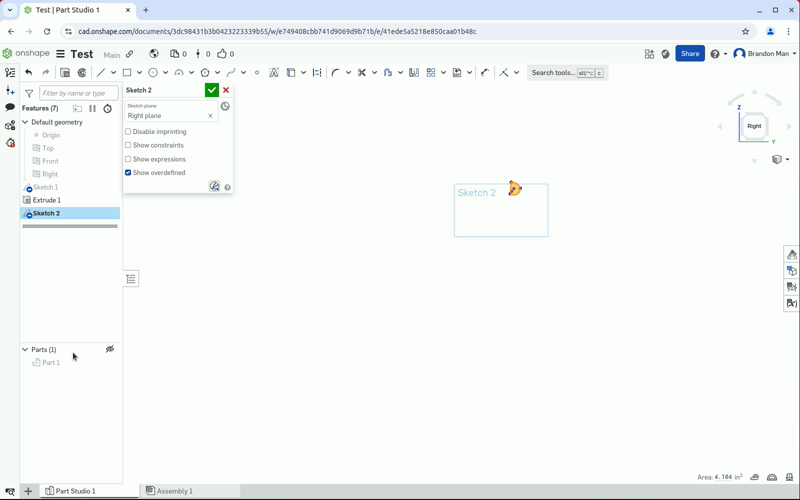
key(shift+e)
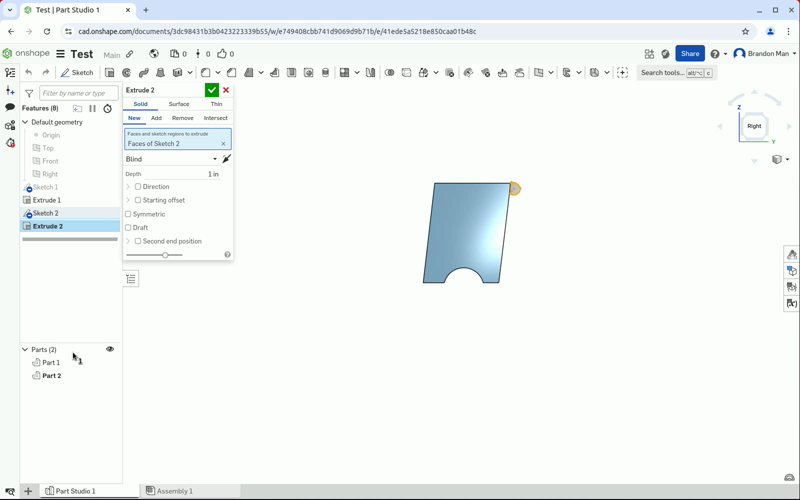
mouse_move(143, 106)
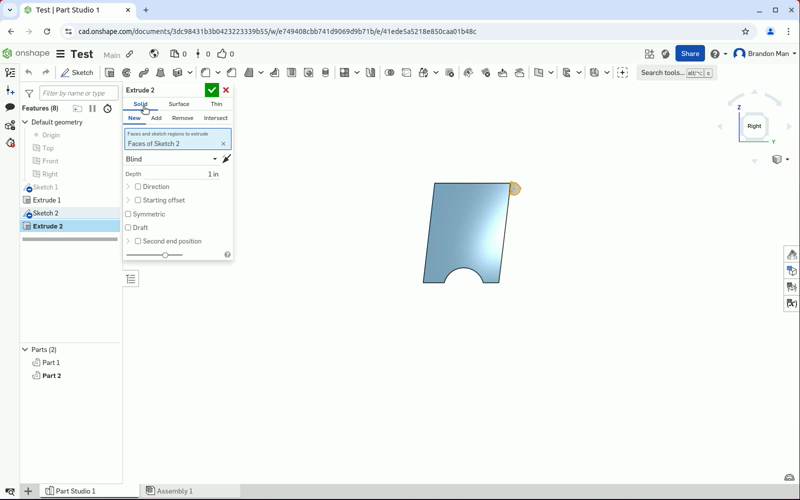
click(143, 106)
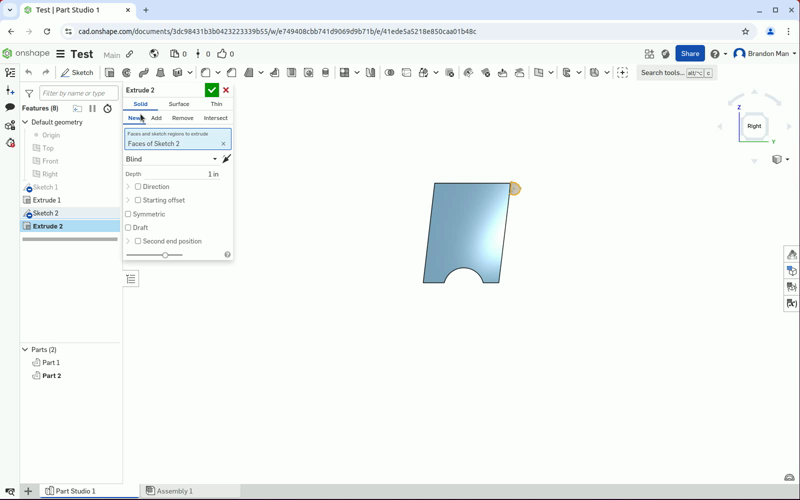
mouse_move(137, 120)
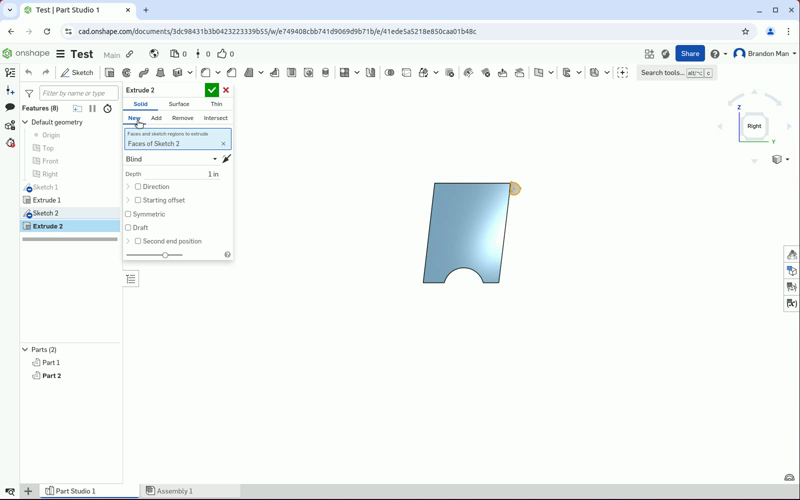
click(137, 120)
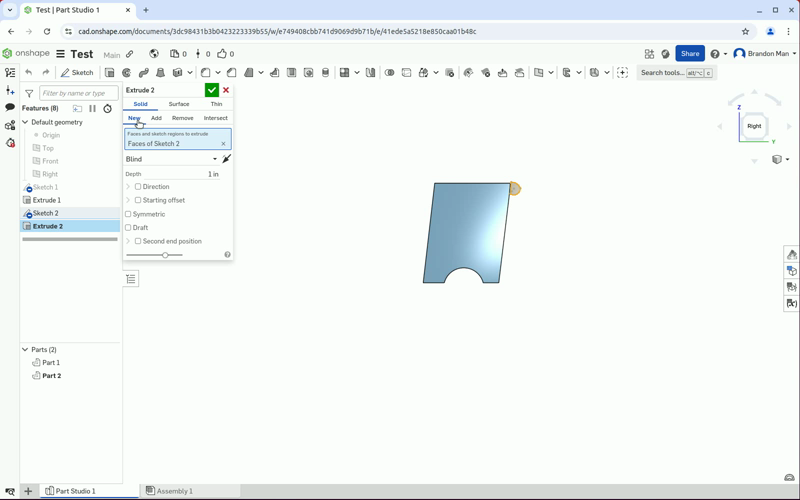
key(tab, 4)
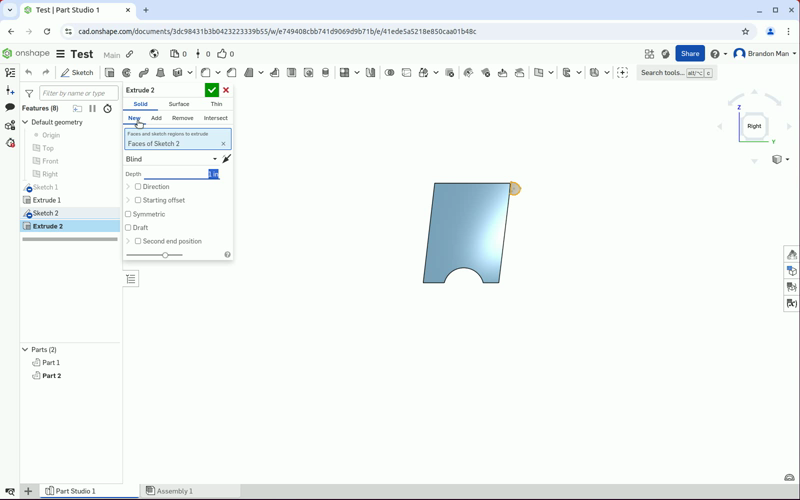
text(11.795)
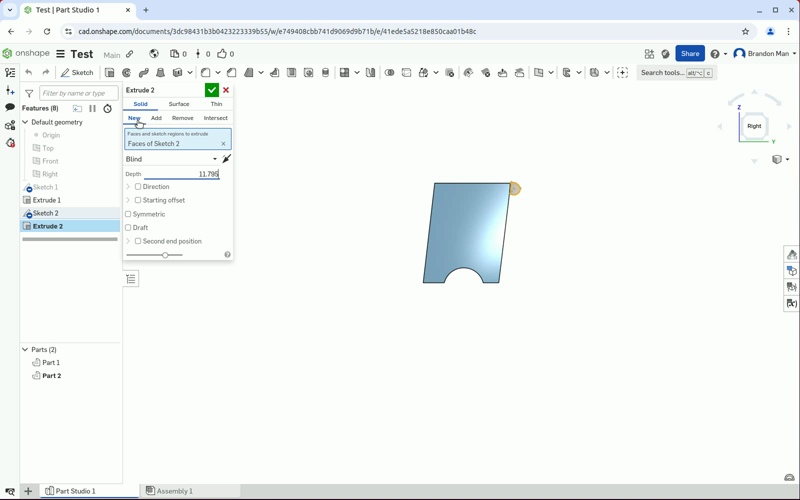
key(enter)
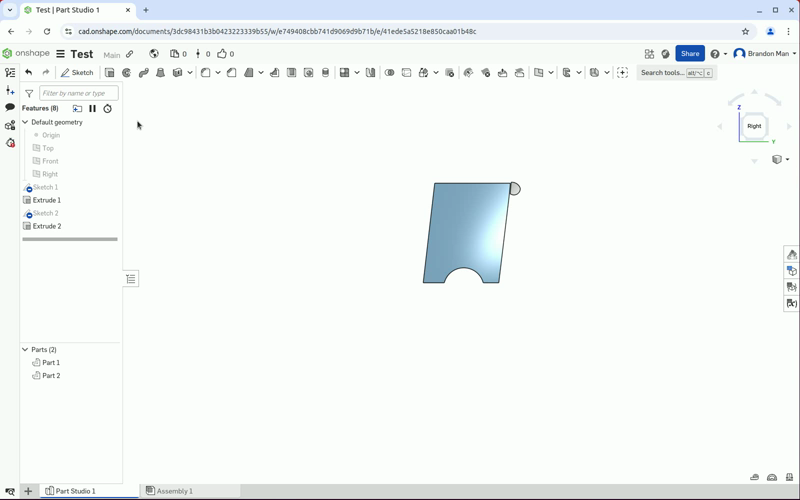
key(shift+h)
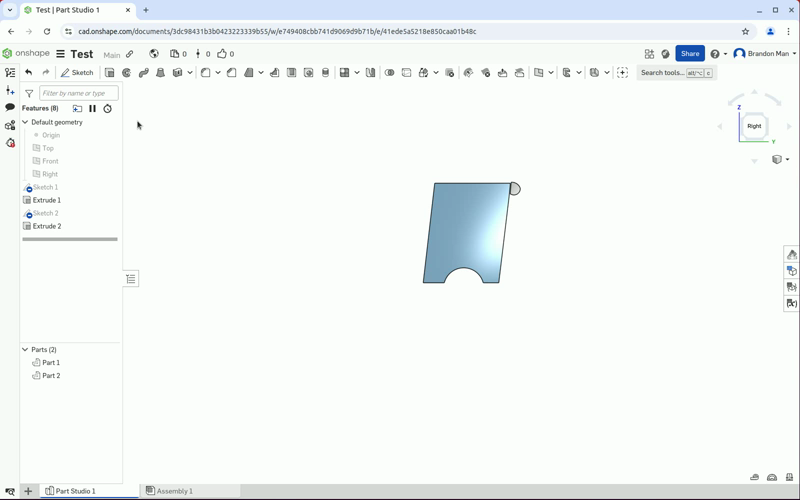
key(shift+h)
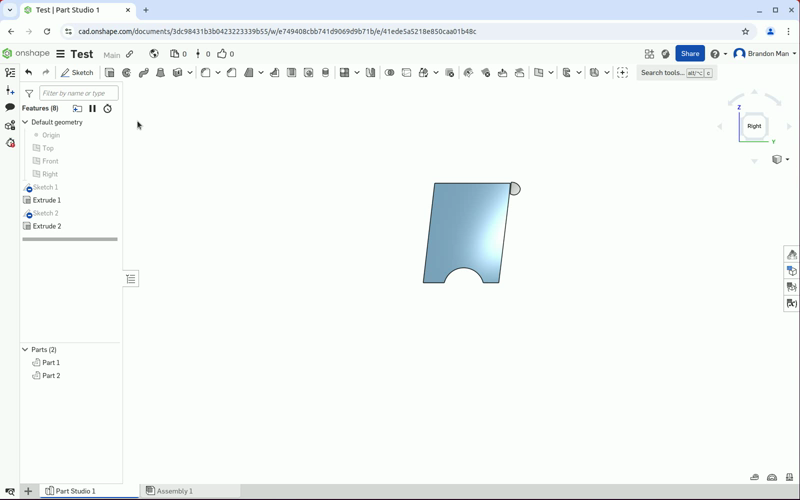
mouse_move(73, 189)
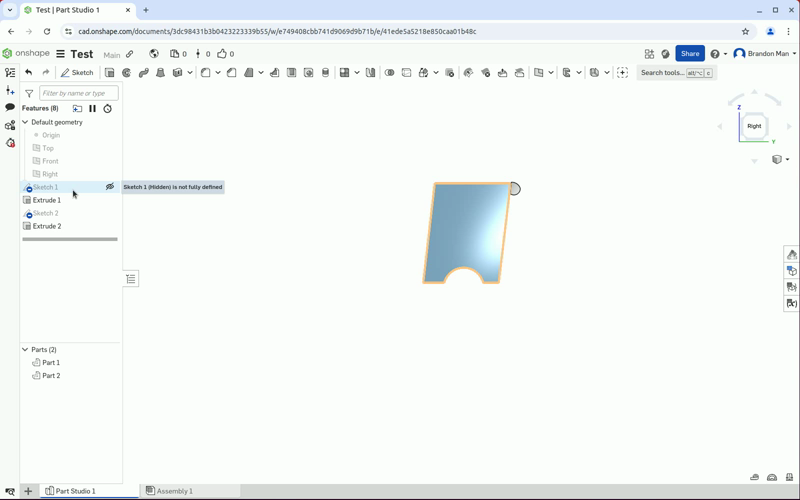
click(73, 189)
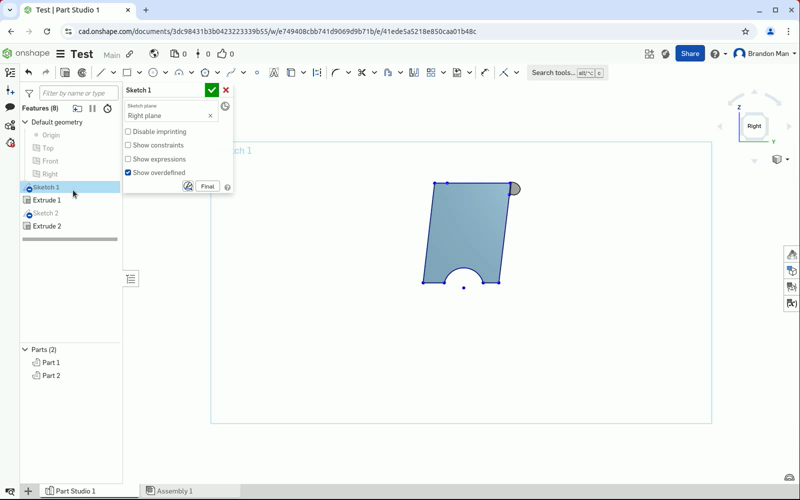
mouse_move(229, 92)
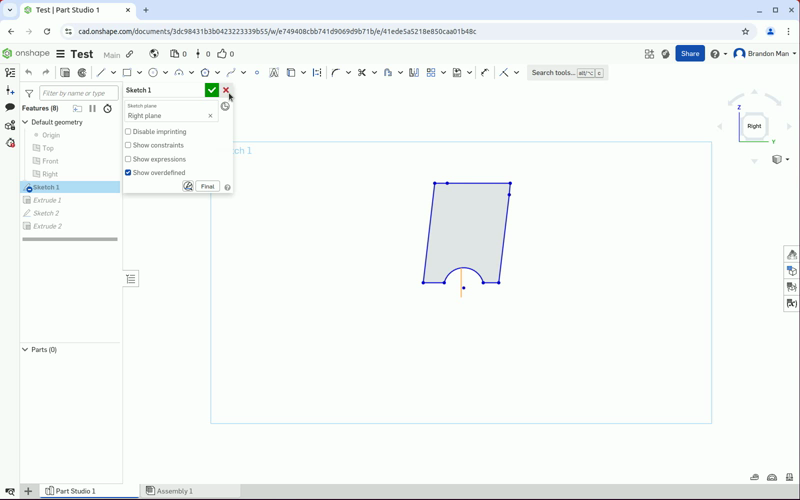
click(229, 92)
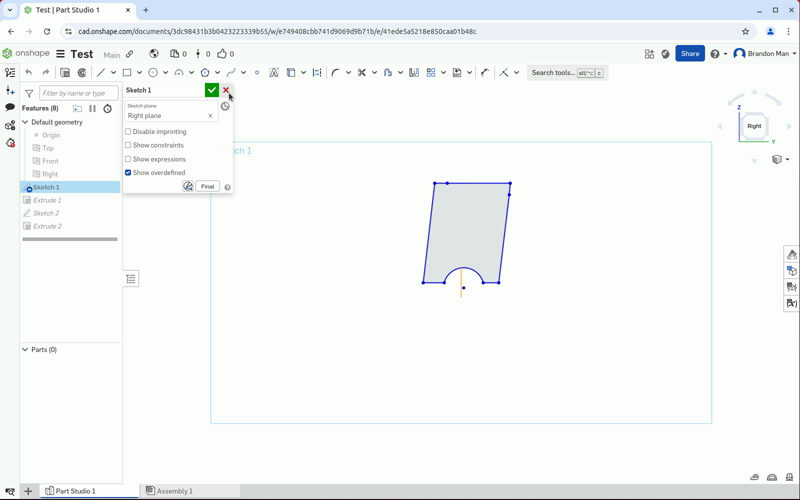
key(shift+s)
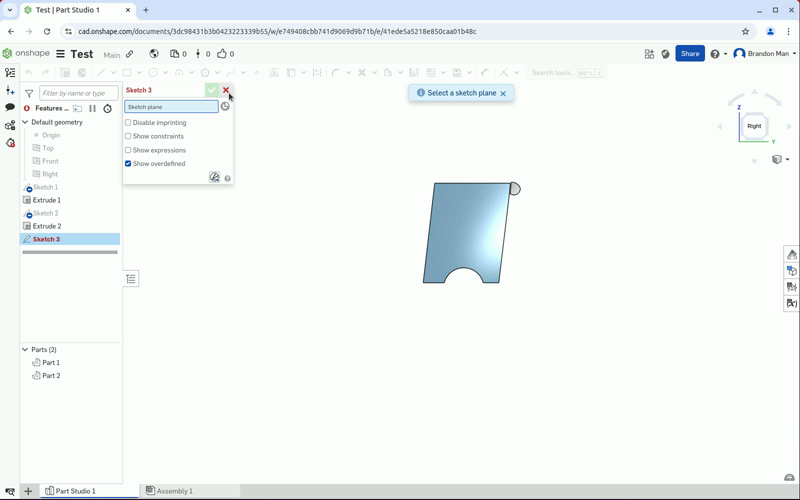
mouse_move(73, 176)
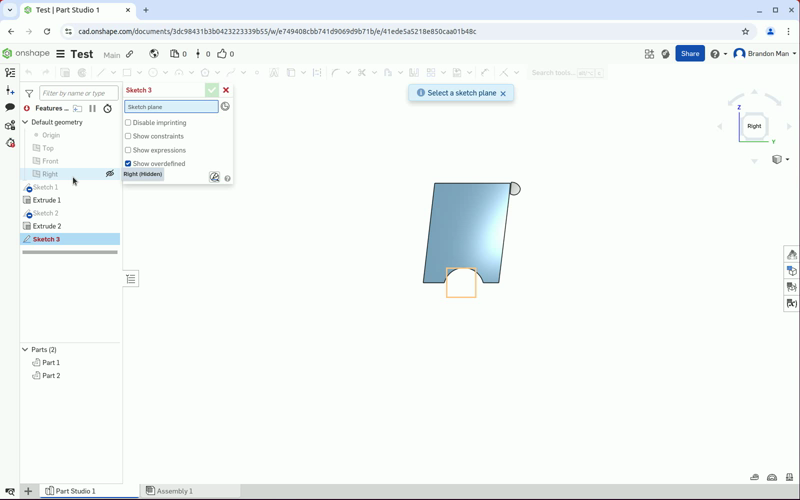
click(73, 176)
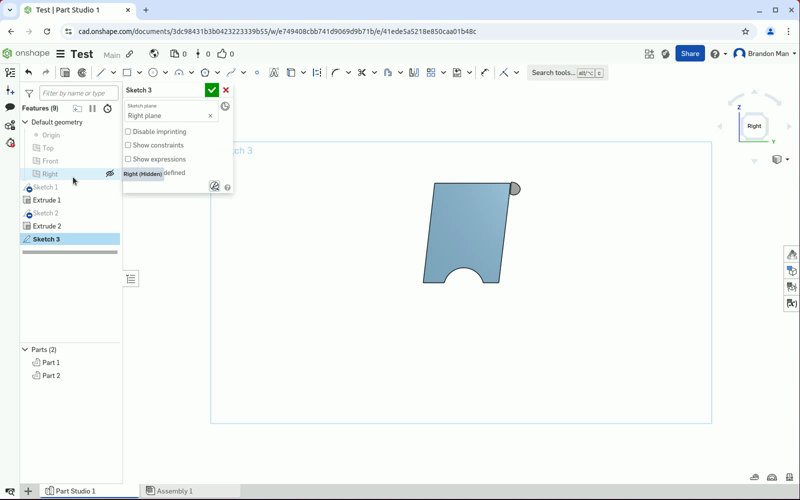
mouse_move(73, 352)
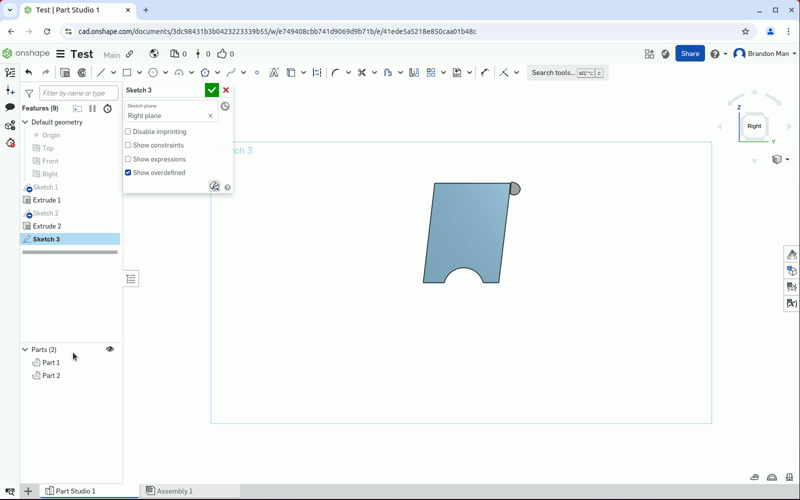
key(y)
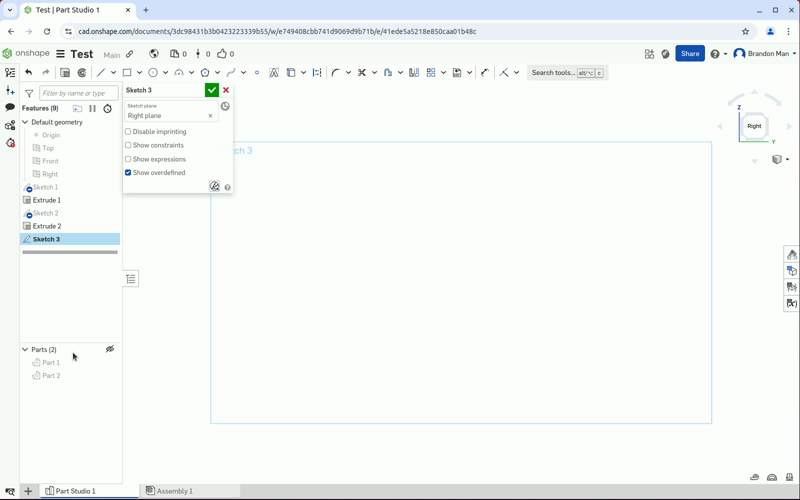
key(l)
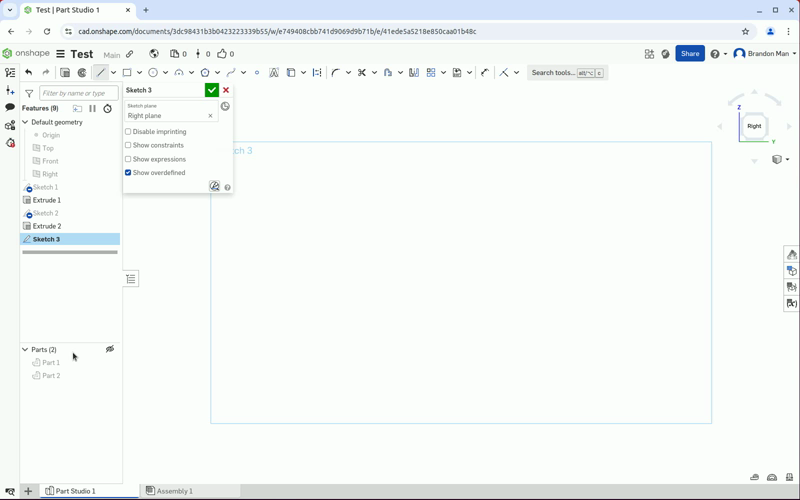
key_down(shift)
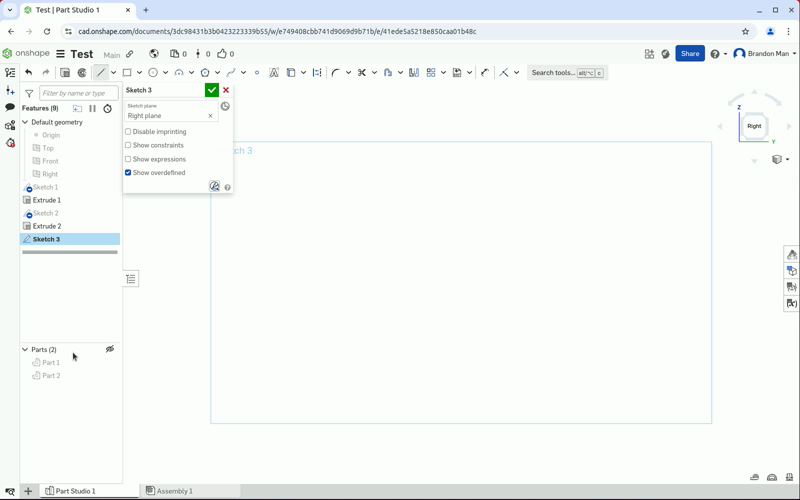
mouse_move(436, 183)
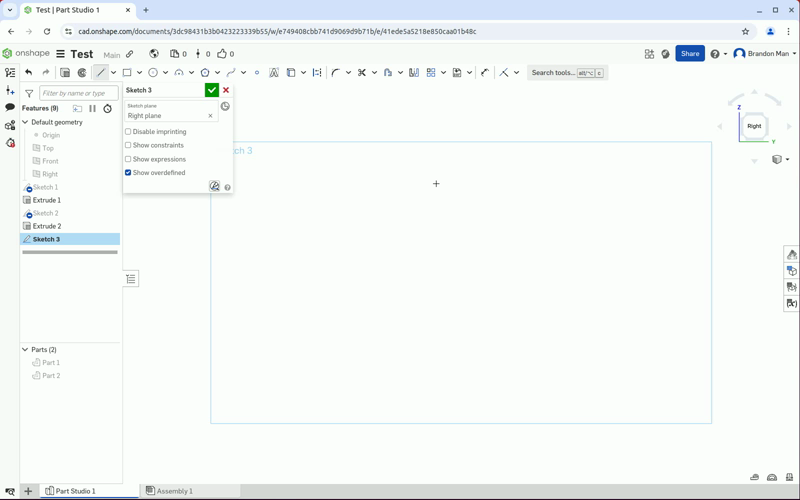
click(436, 183)
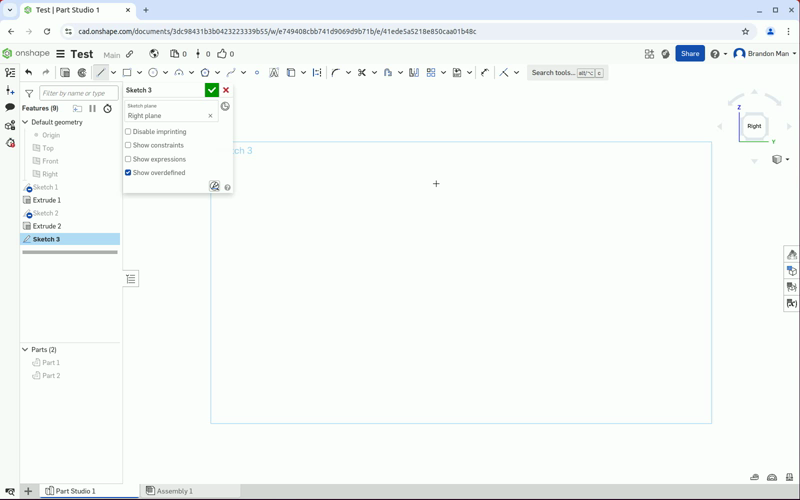
key_up(shift)
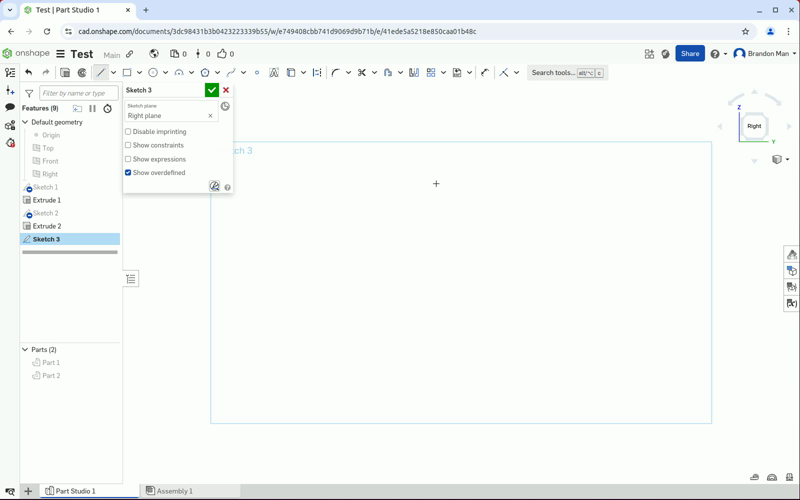
key_down(shift)
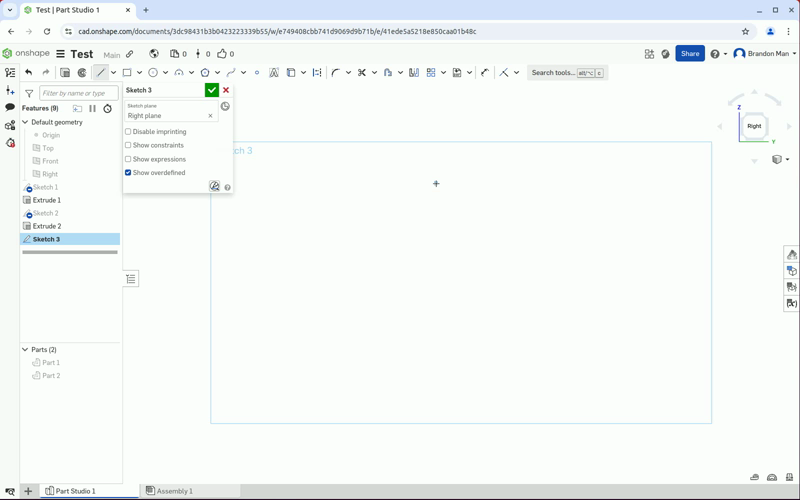
mouse_move(466, 183)
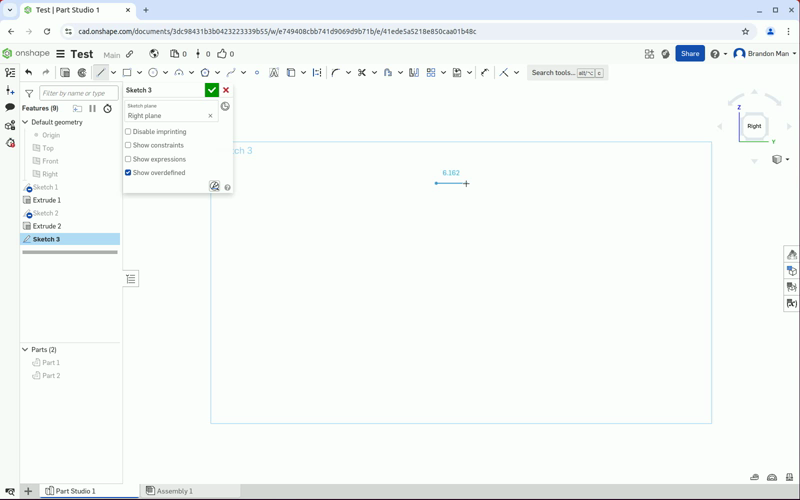
mouse_move(450, 183)
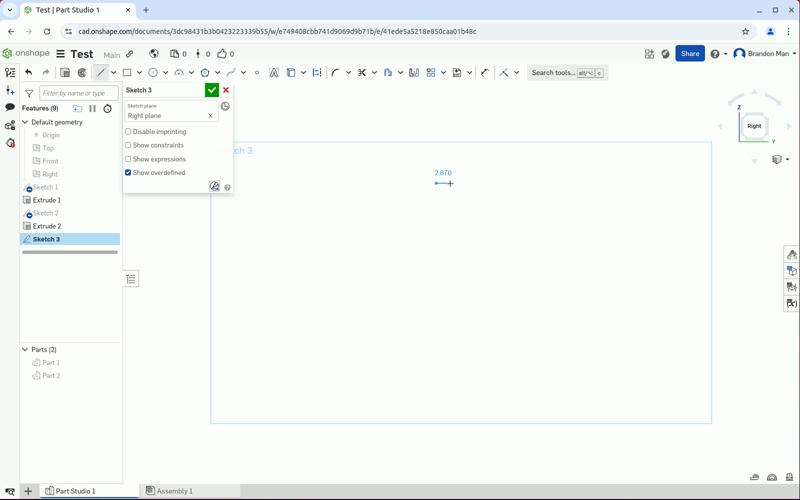
click(450, 183)
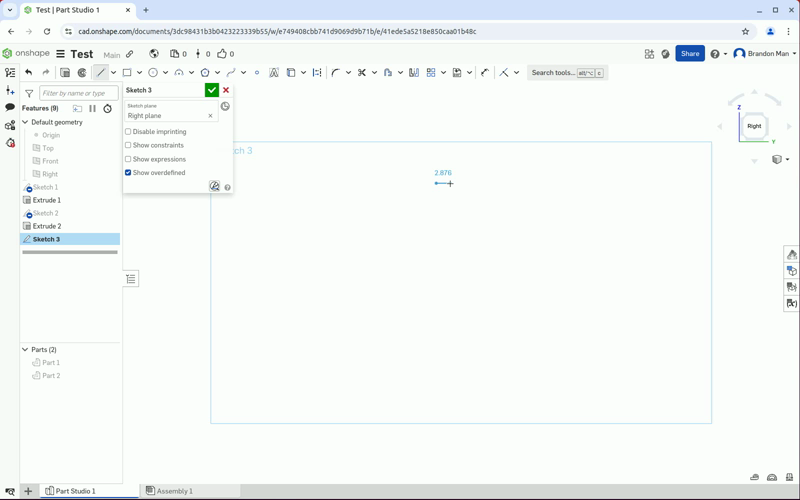
key_up(shift)
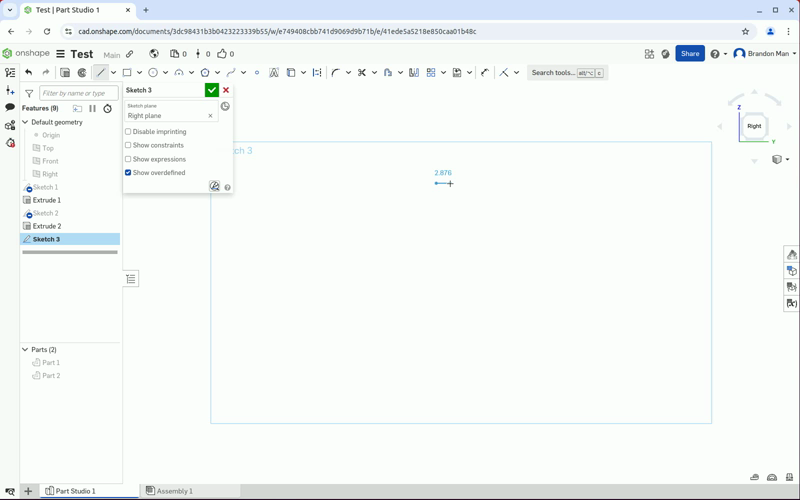
key(esc)
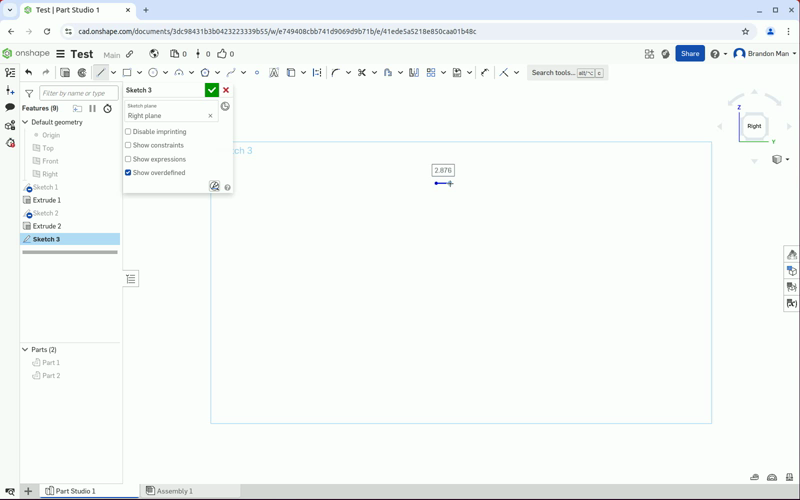
key(a)
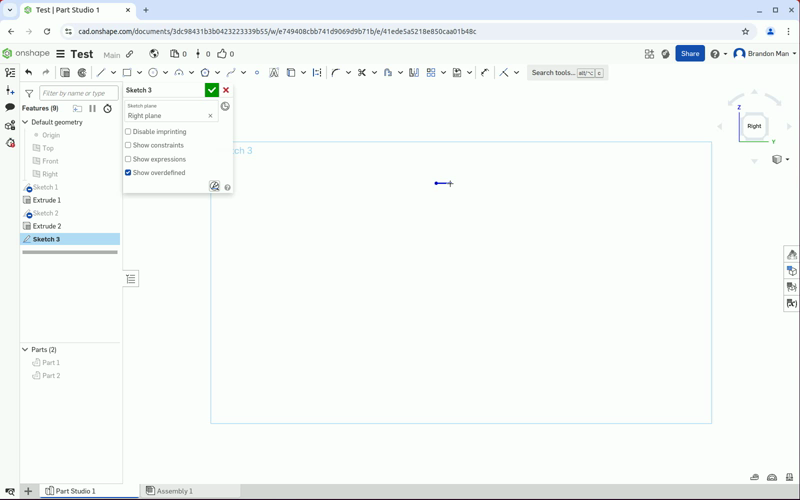
mouse_move(450, 183)
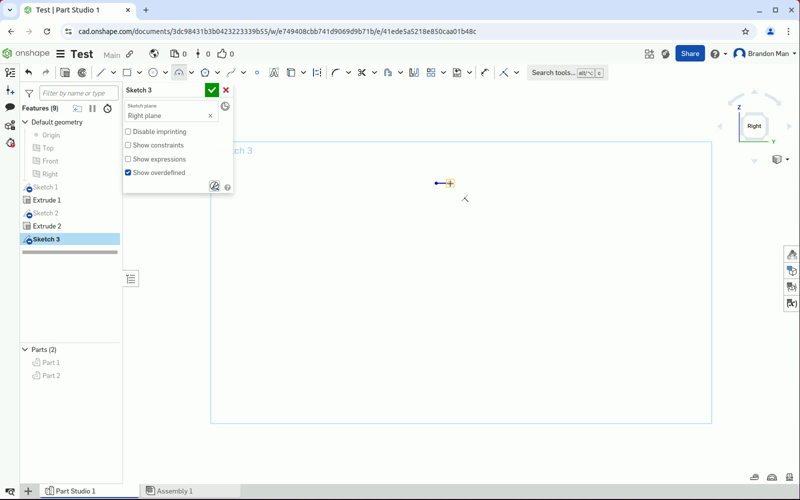
click(450, 183)
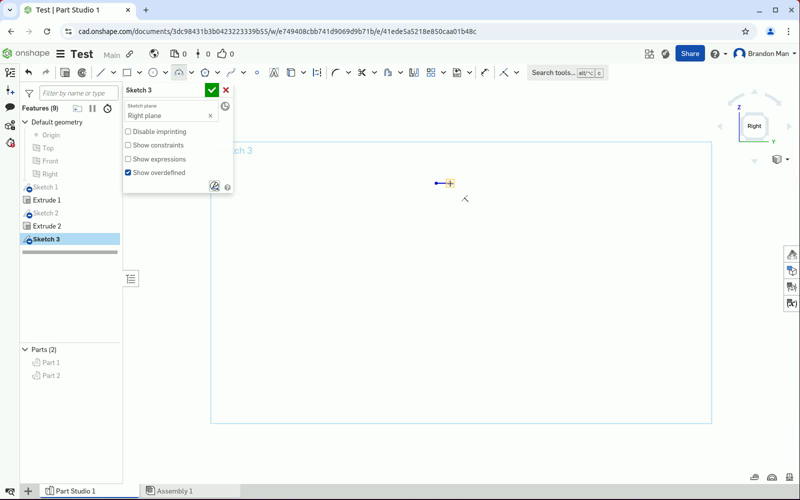
key_down(shift)
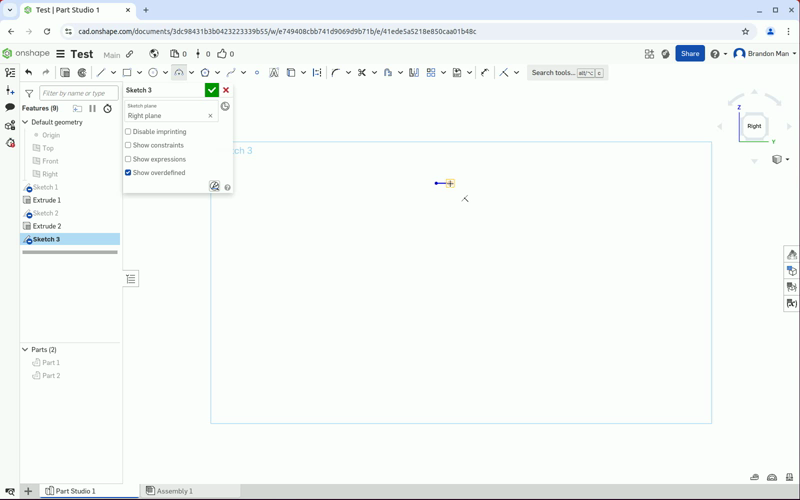
mouse_move(437, 169)
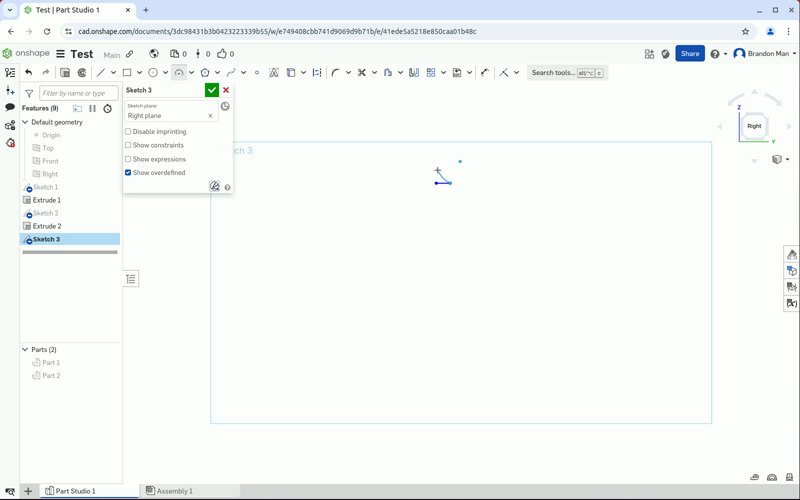
click(437, 169)
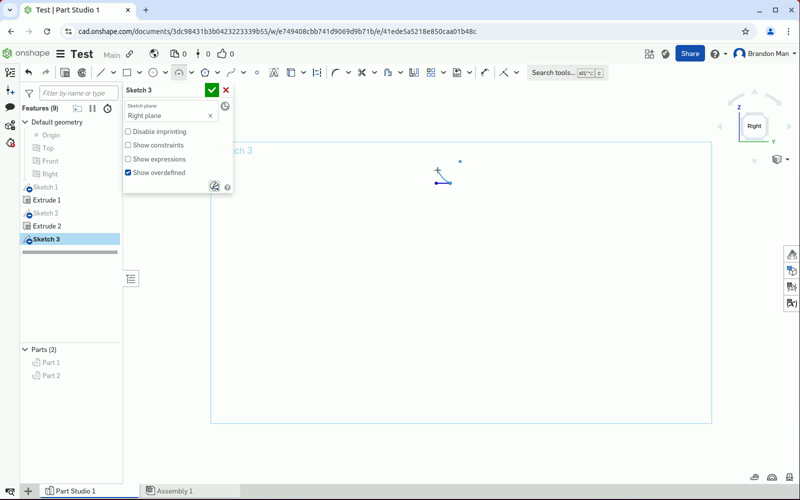
mouse_move(446, 174)
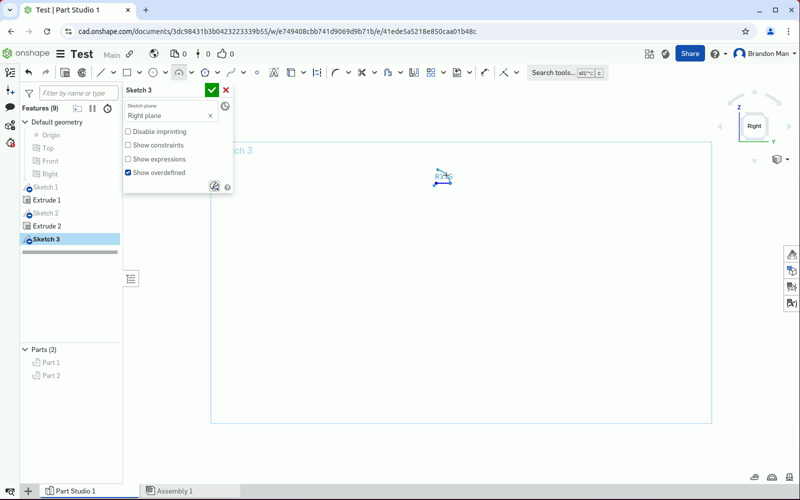
click(446, 174)
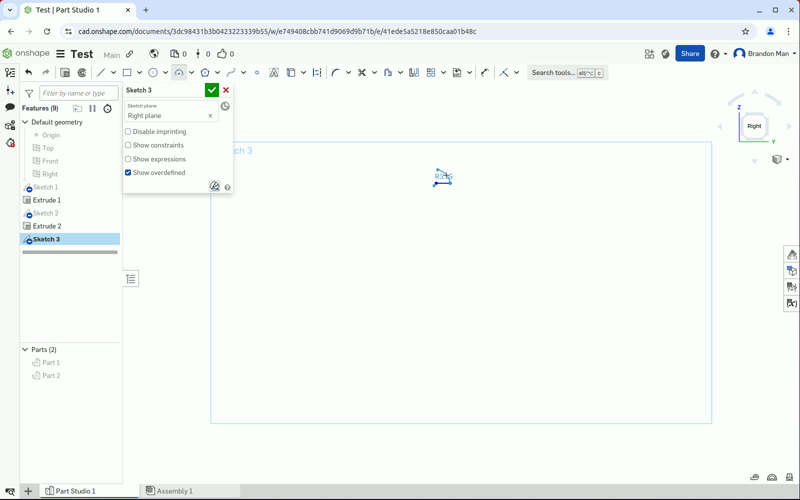
key_up(shift)
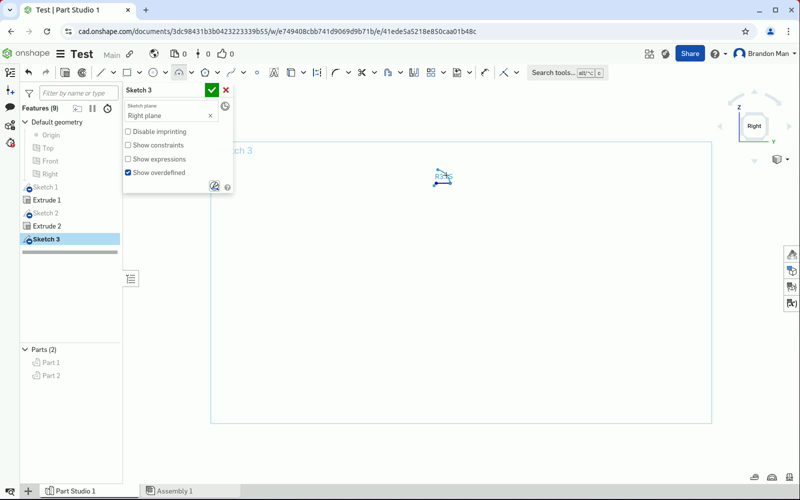
key(esc)
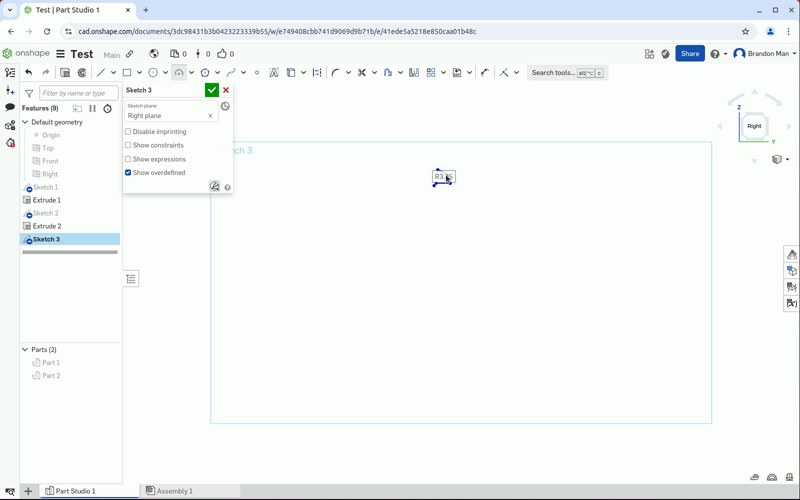
key(l)
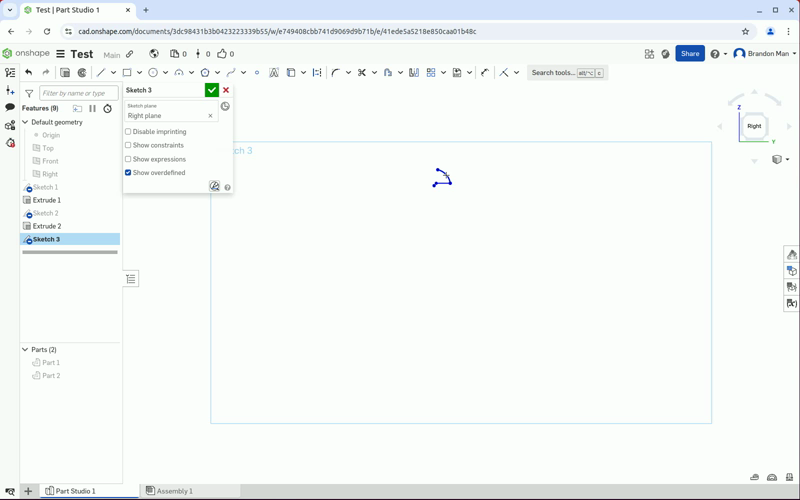
mouse_move(437, 169)
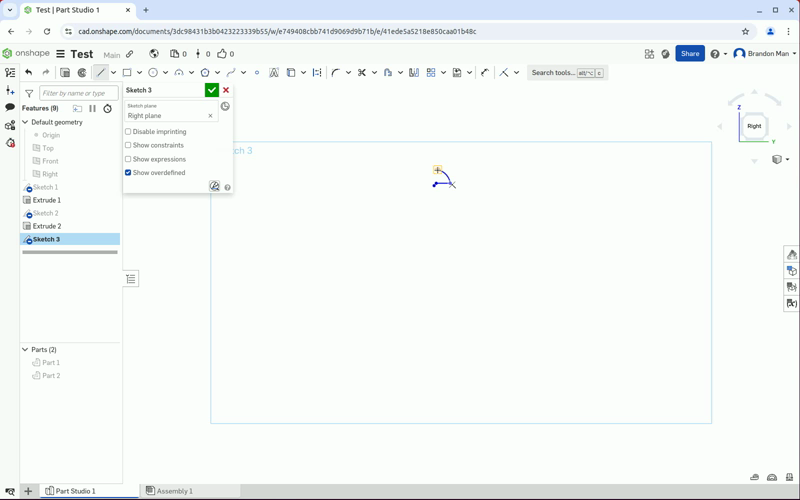
click(437, 169)
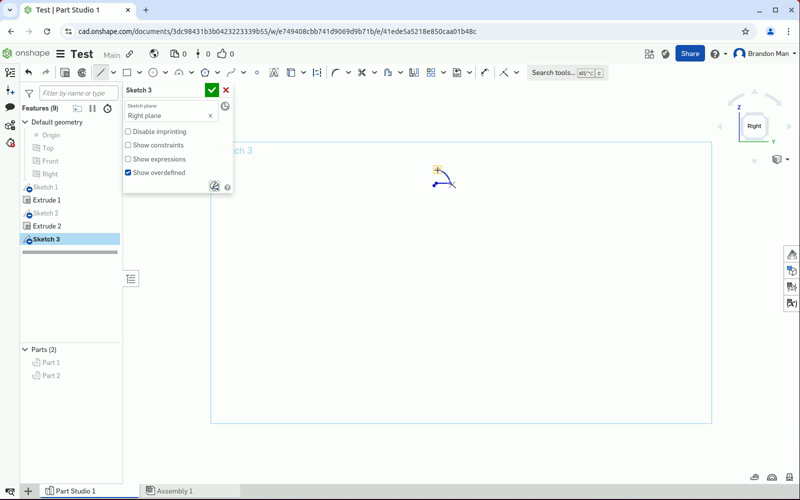
mouse_move(467, 169)
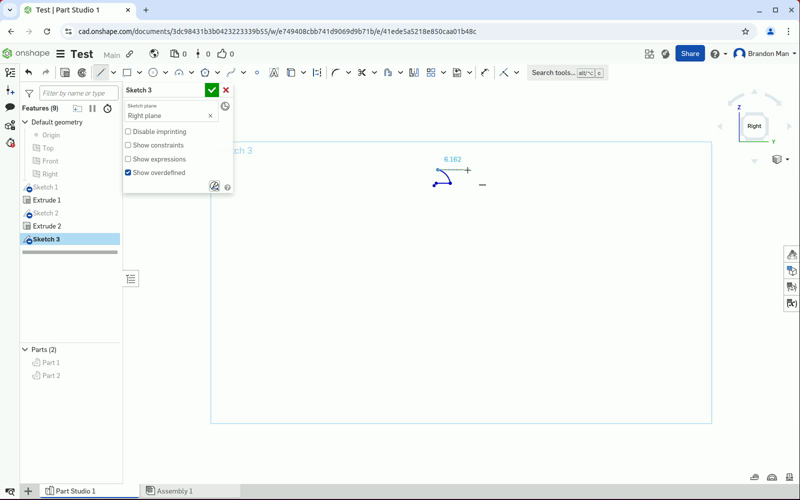
key_down(shift)
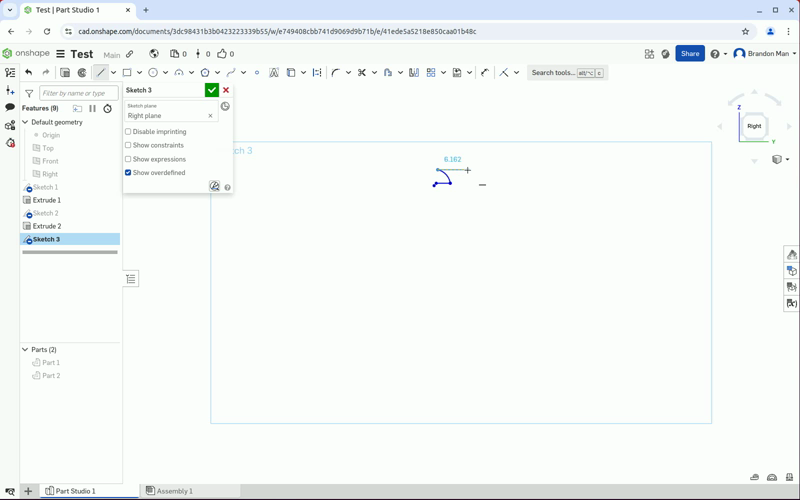
mouse_move(436, 183)
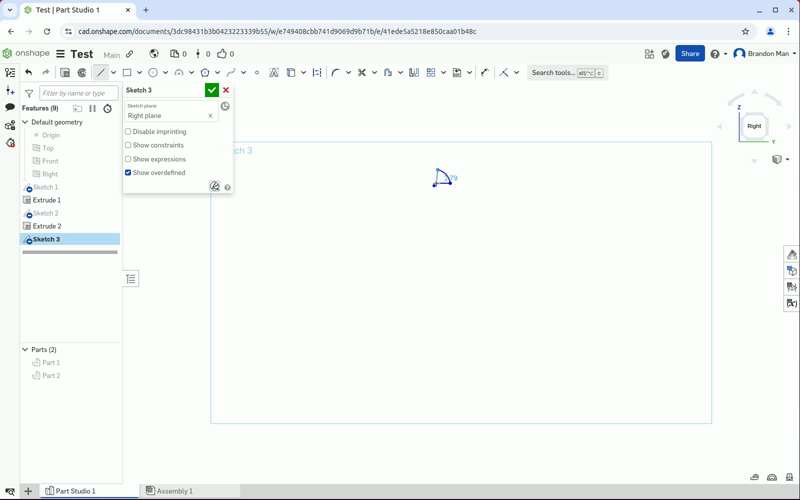
scroll(6)
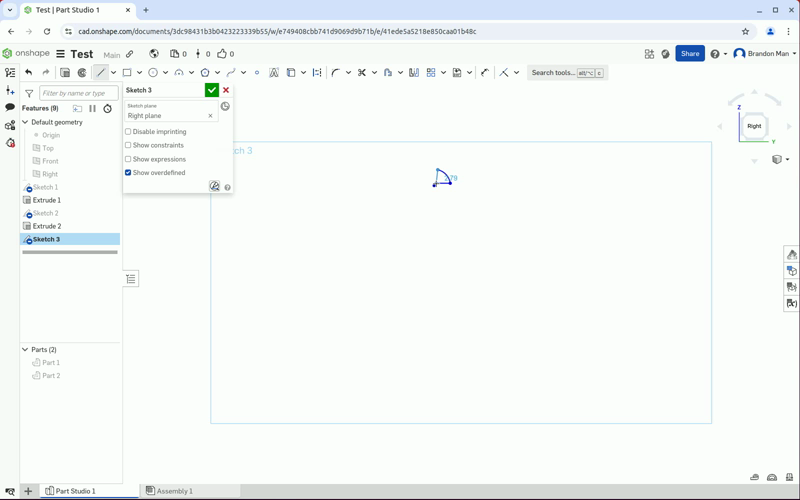
scroll(6)
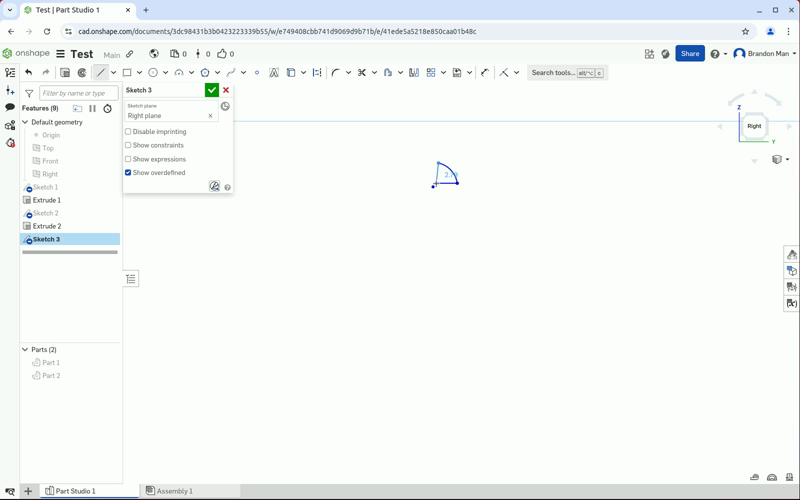
scroll(6)
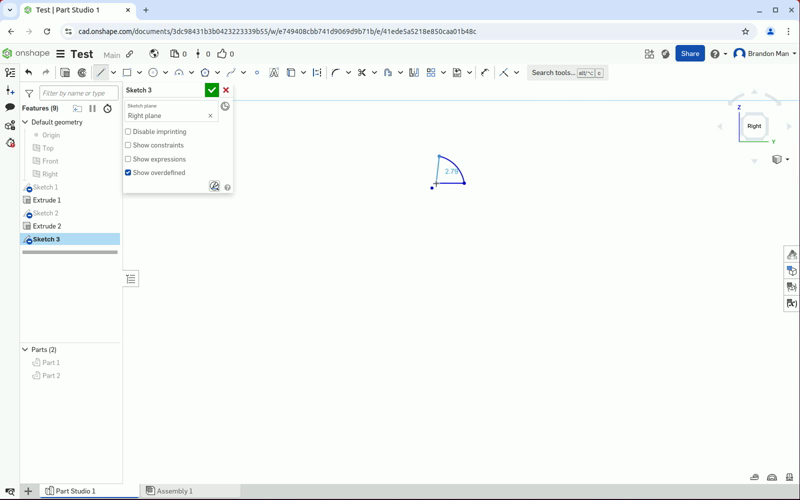
scroll(6)
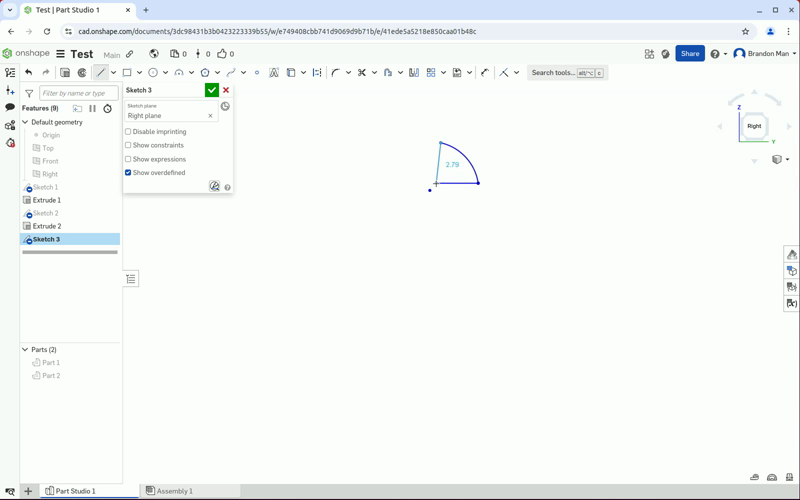
scroll(6)
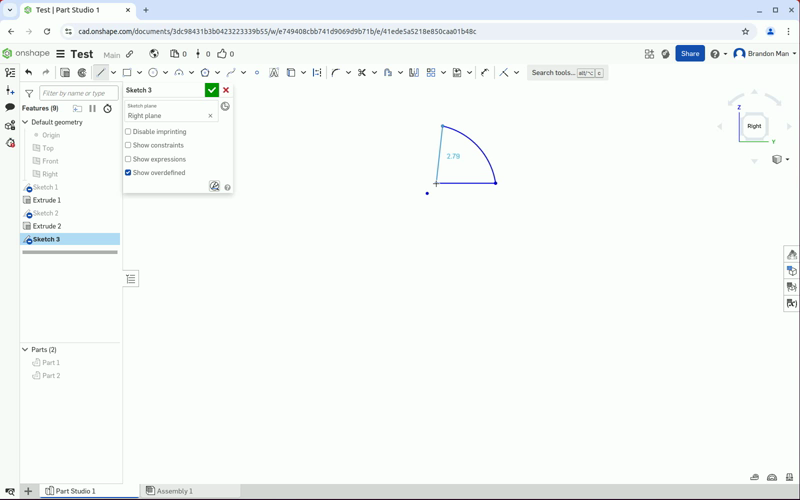
scroll(6)
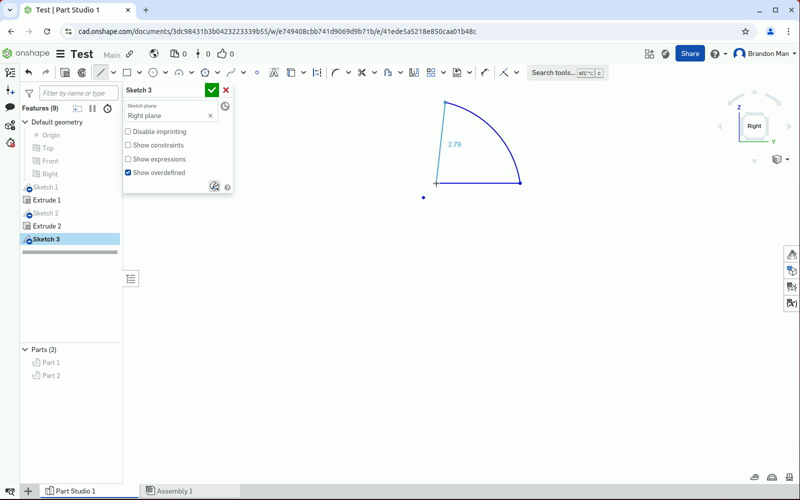
scroll(6)
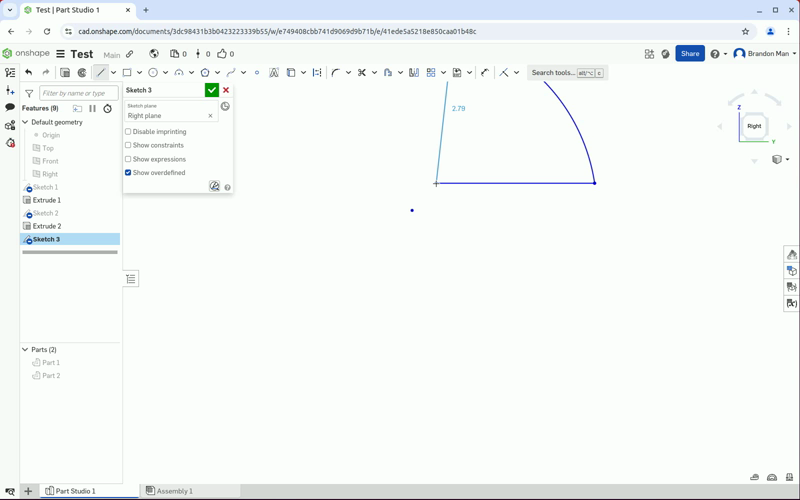
key_up(shift)
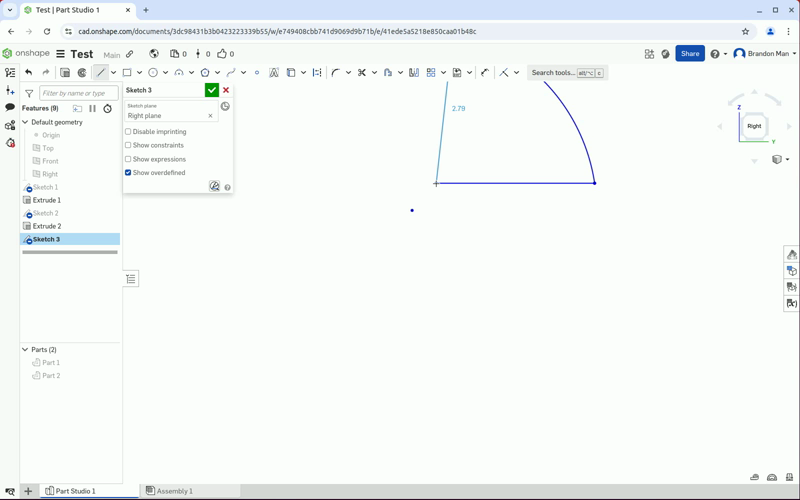
click(436, 183)
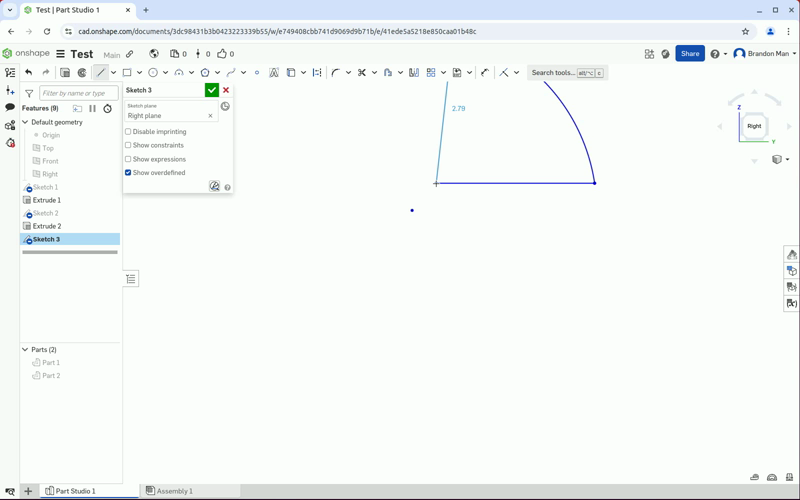
scroll(-6)
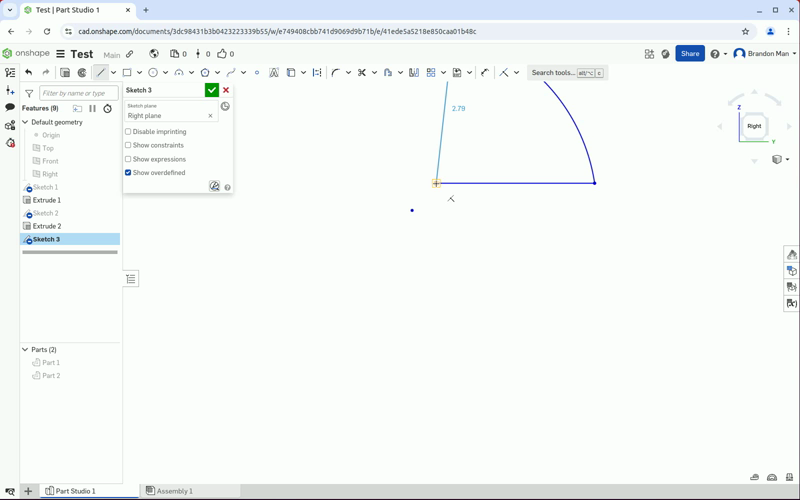
scroll(-6)
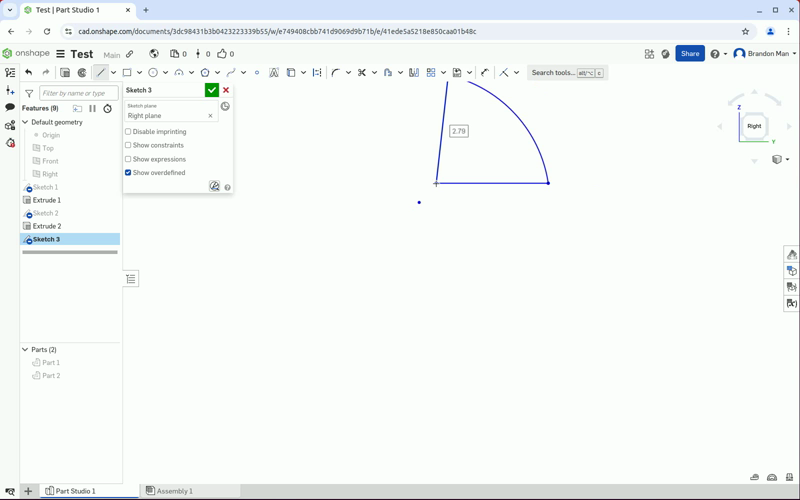
scroll(-6)
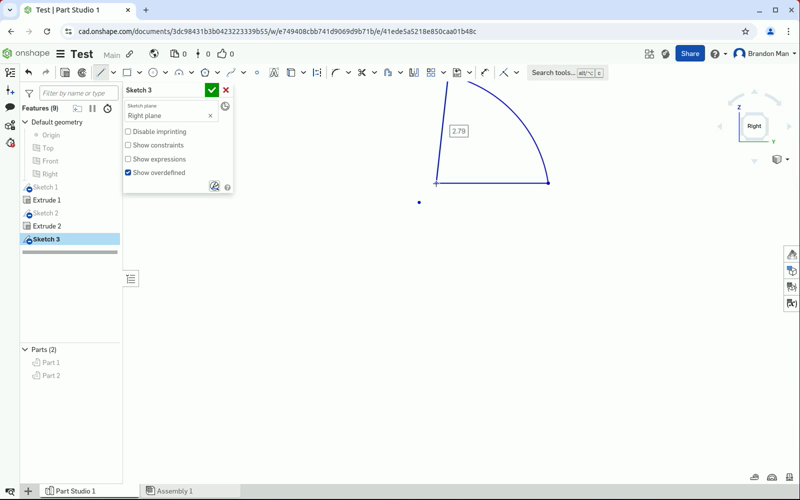
scroll(-6)
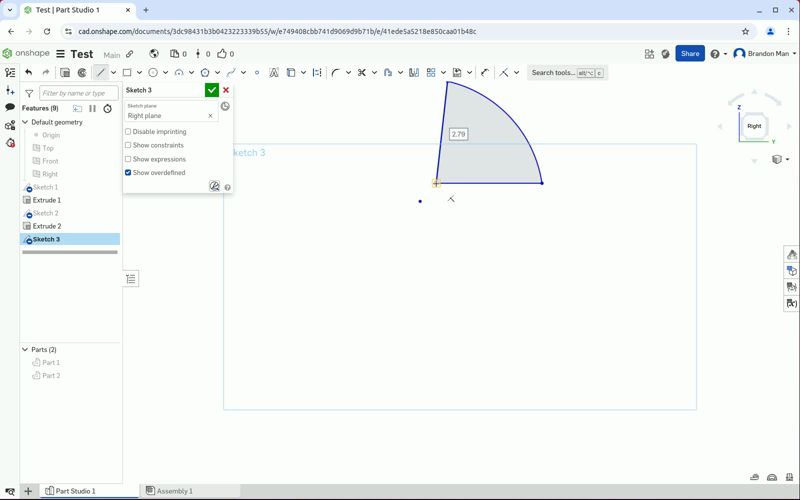
scroll(-6)
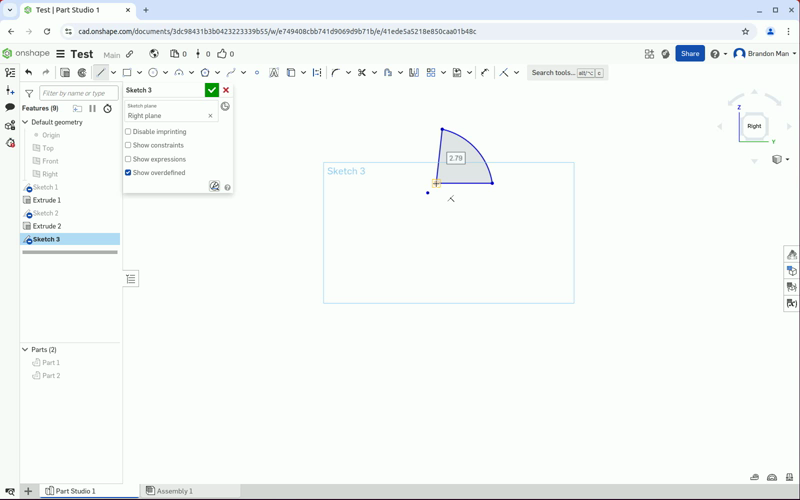
scroll(-6)
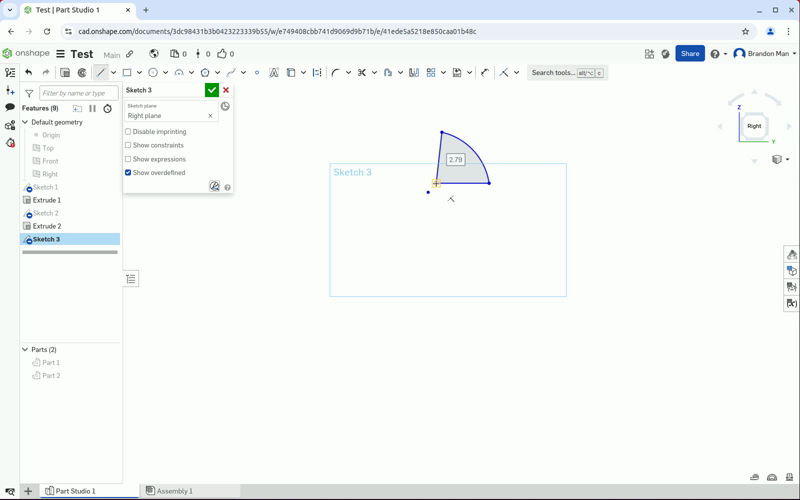
scroll(-6)
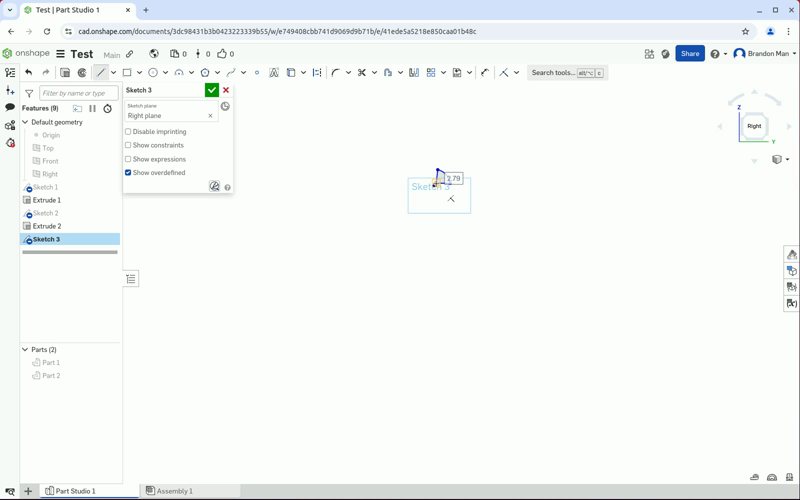
key(esc)
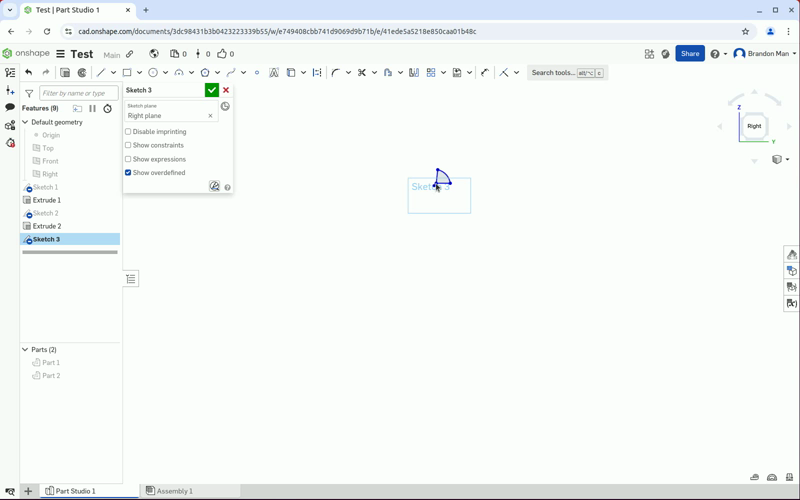
mouse_move(439, 170)
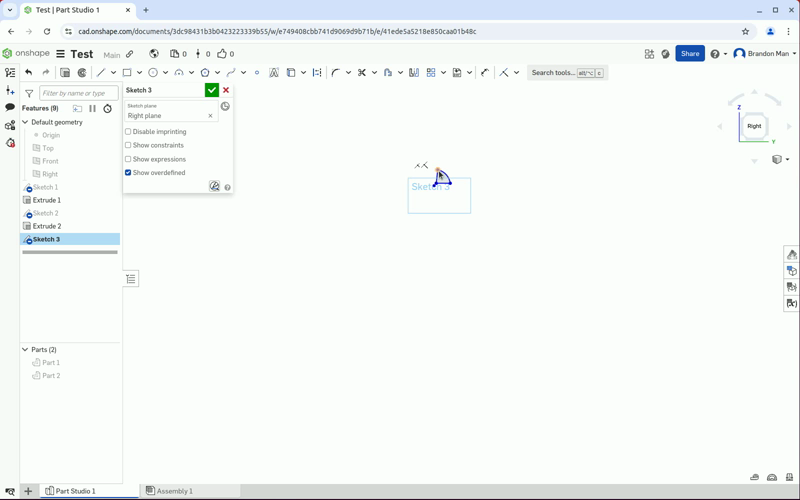
scroll(6)
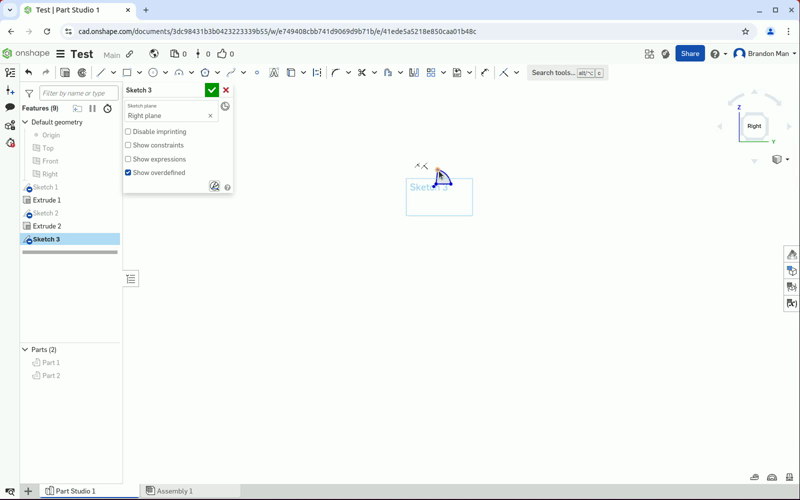
scroll(6)
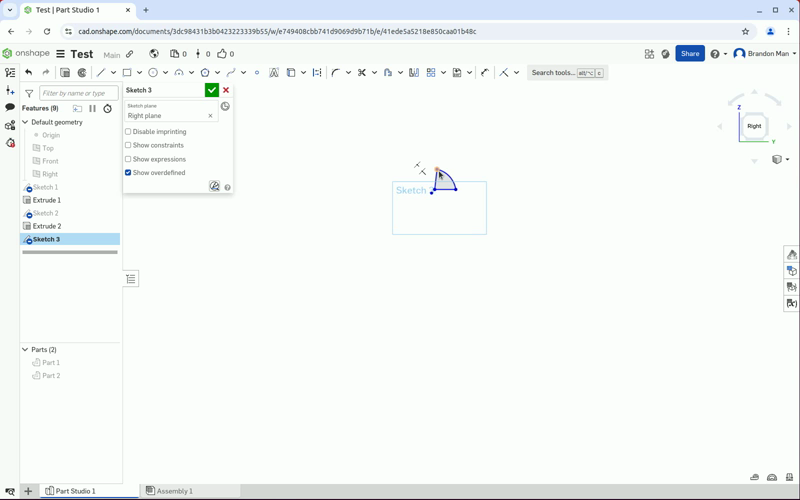
scroll(6)
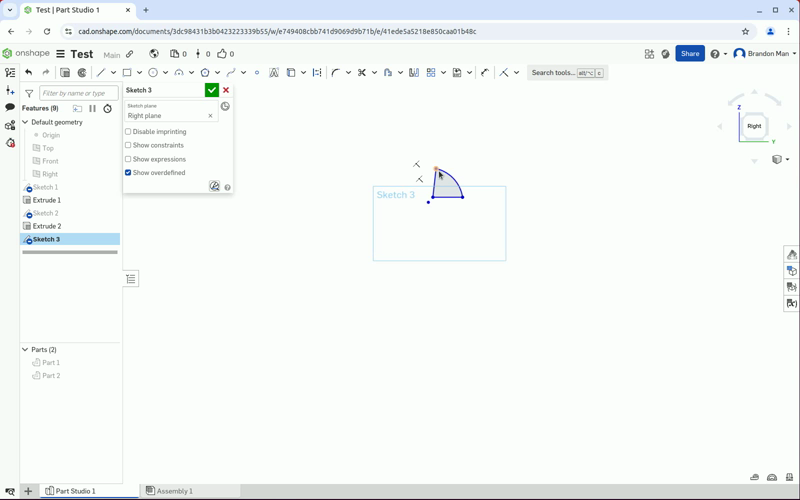
scroll(6)
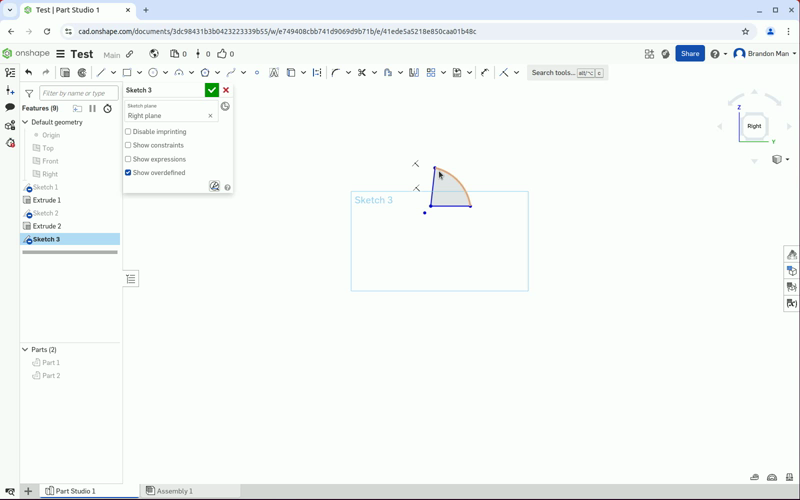
scroll(6)
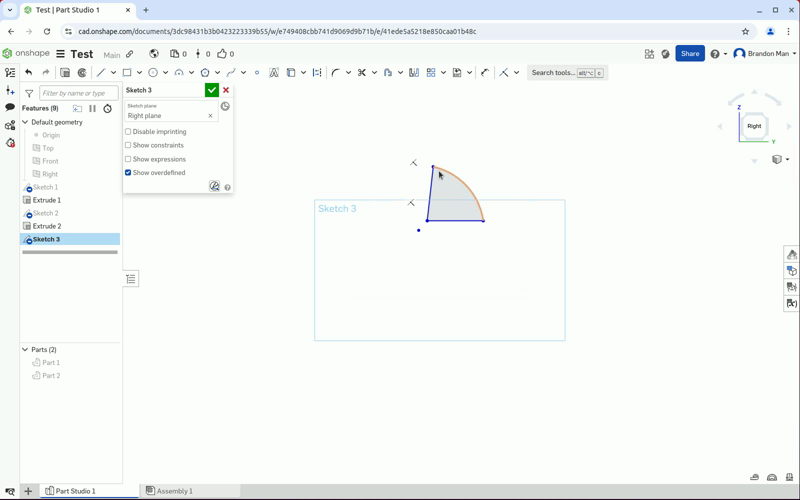
scroll(6)
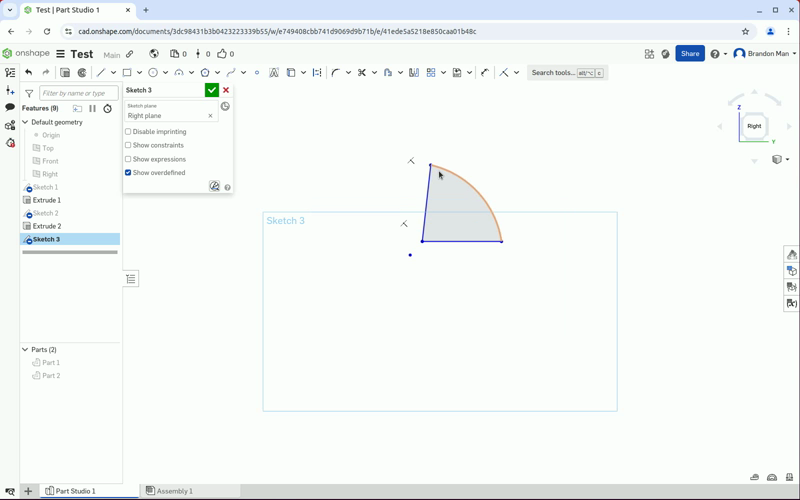
scroll(6)
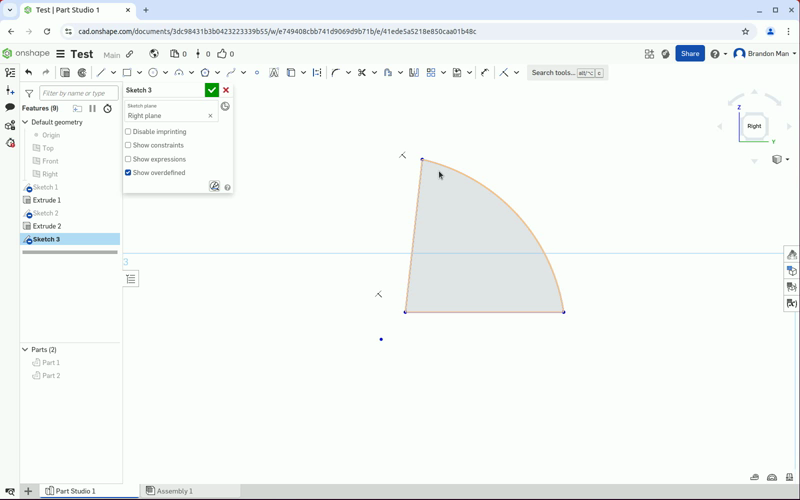
click(439, 170)
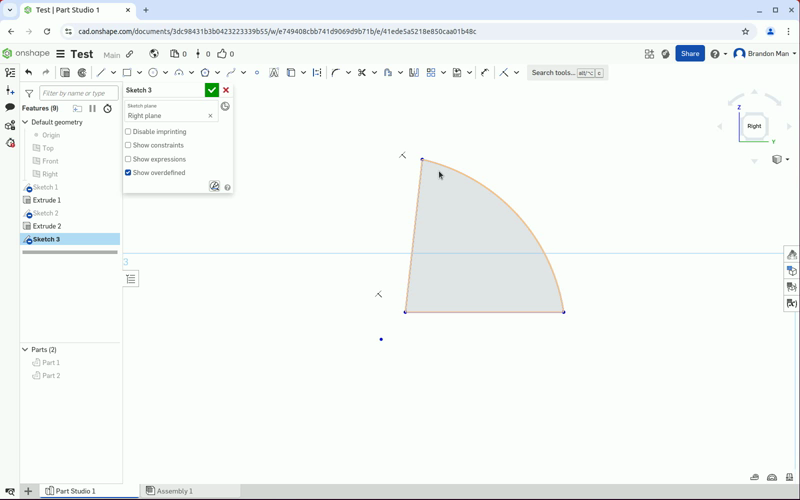
scroll(-6)
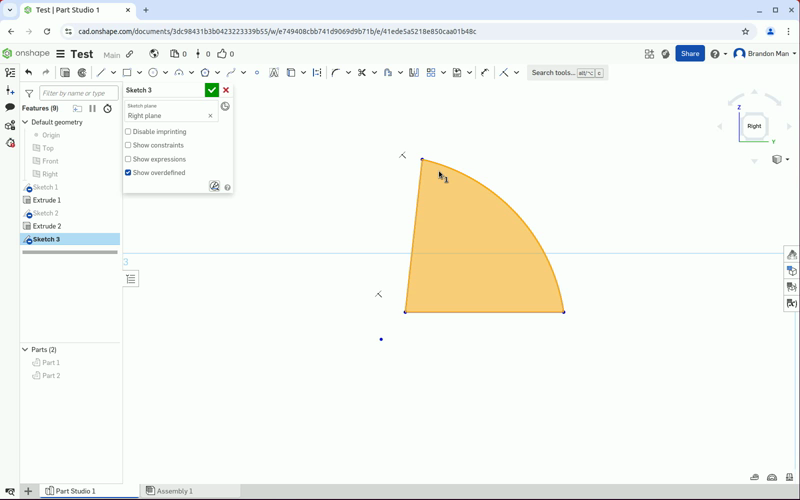
scroll(-6)
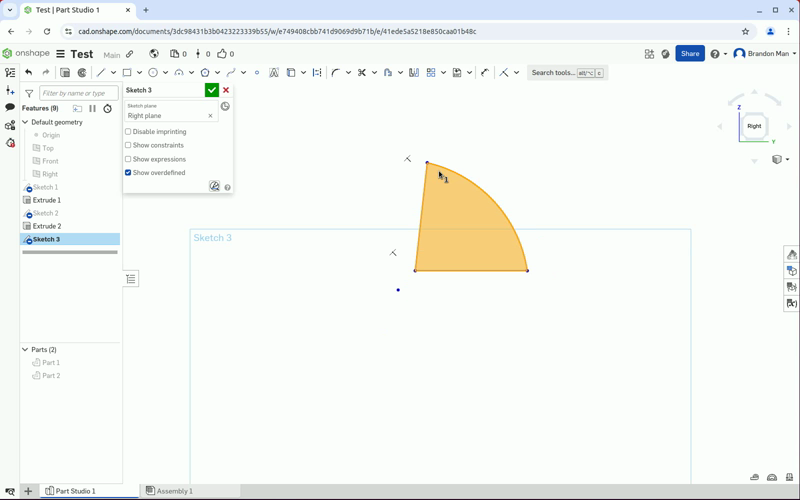
scroll(-6)
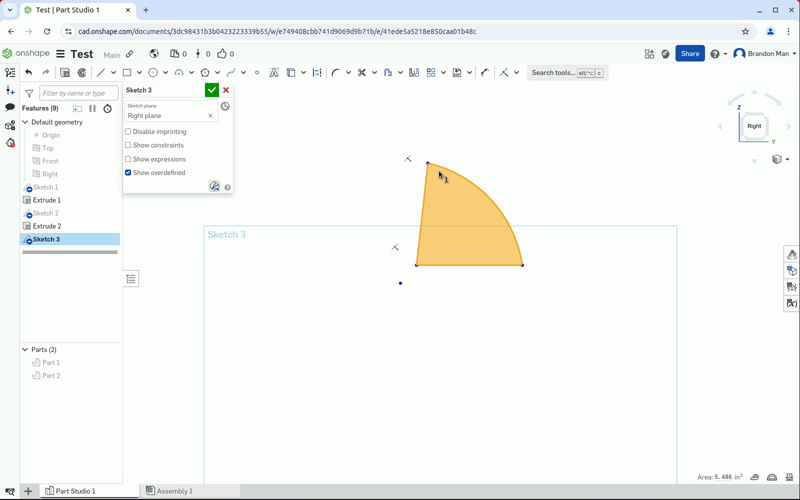
scroll(-6)
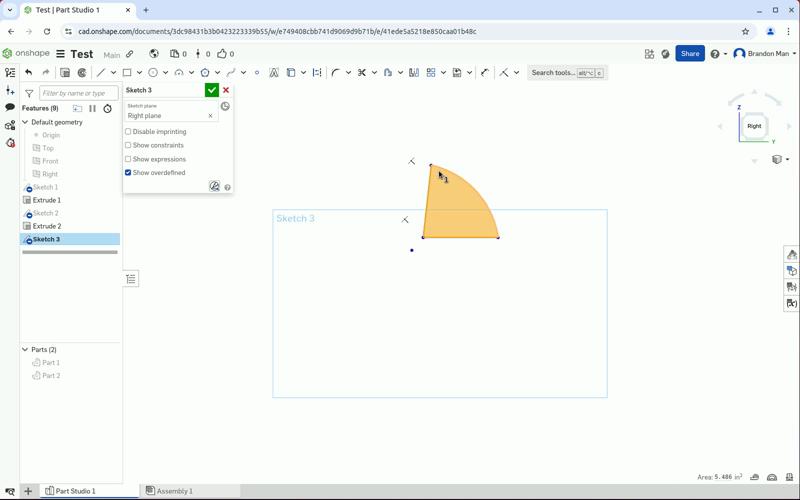
scroll(-6)
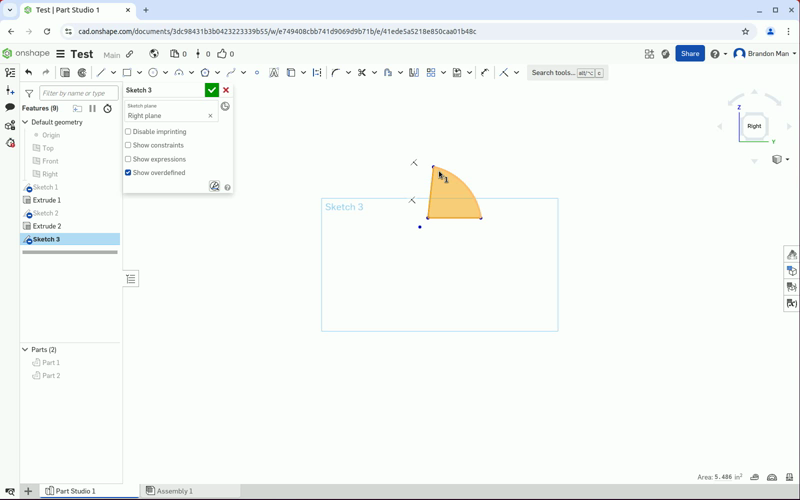
scroll(-6)
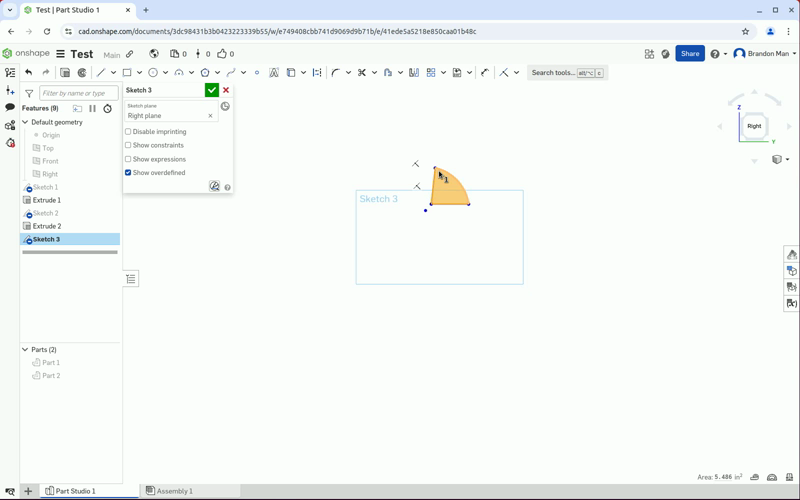
scroll(-6)
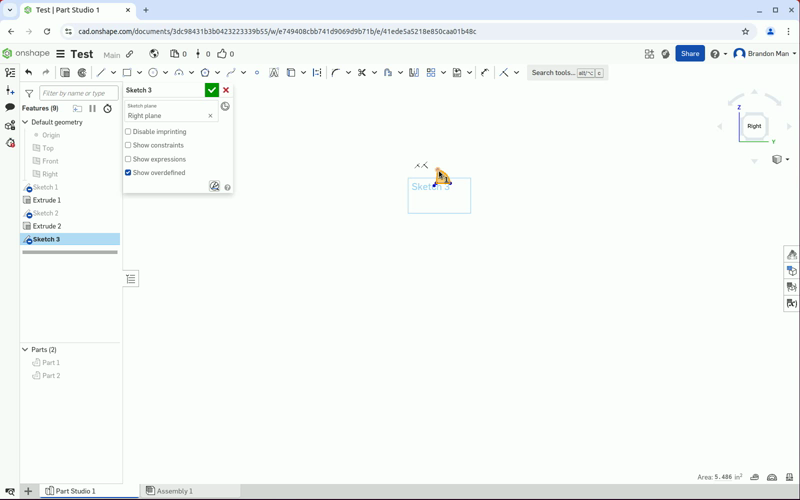
mouse_move(73, 352)
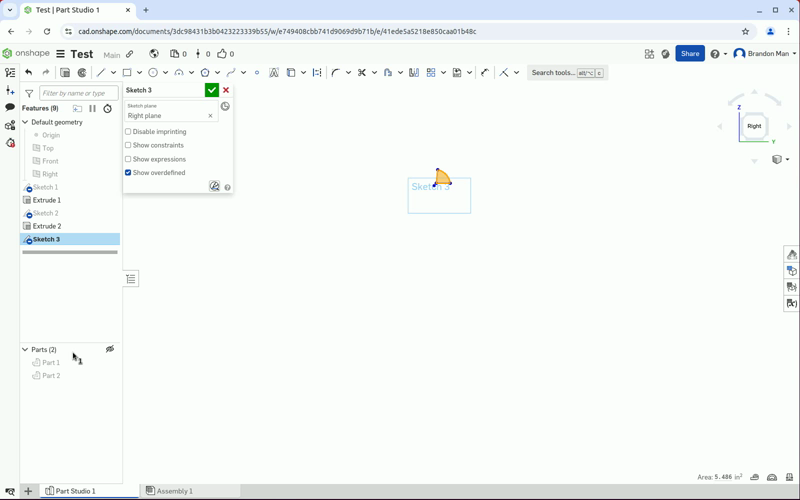
key(shift+y)
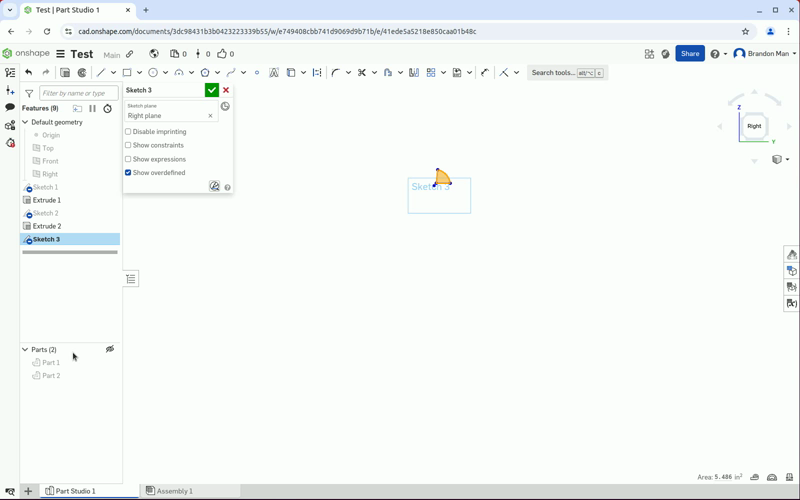
key(shift+e)
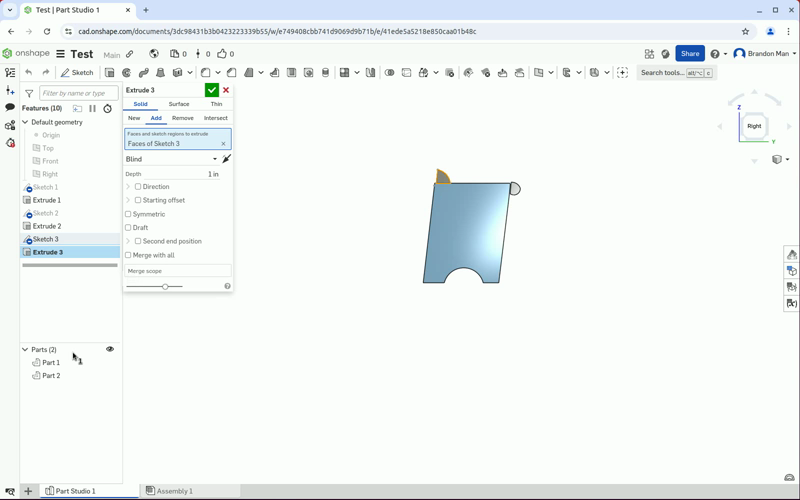
mouse_move(143, 106)
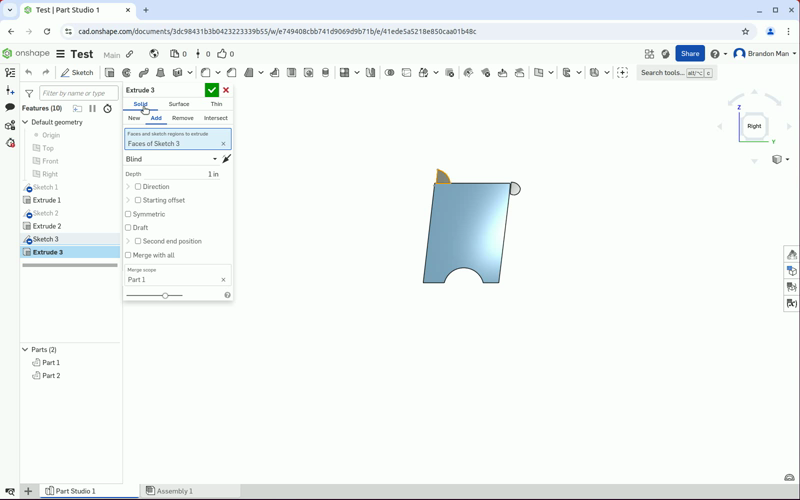
click(143, 106)
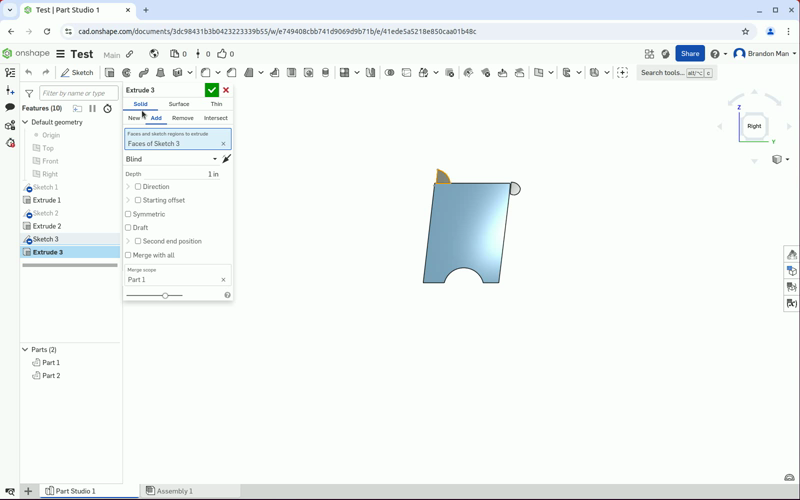
mouse_move(137, 120)
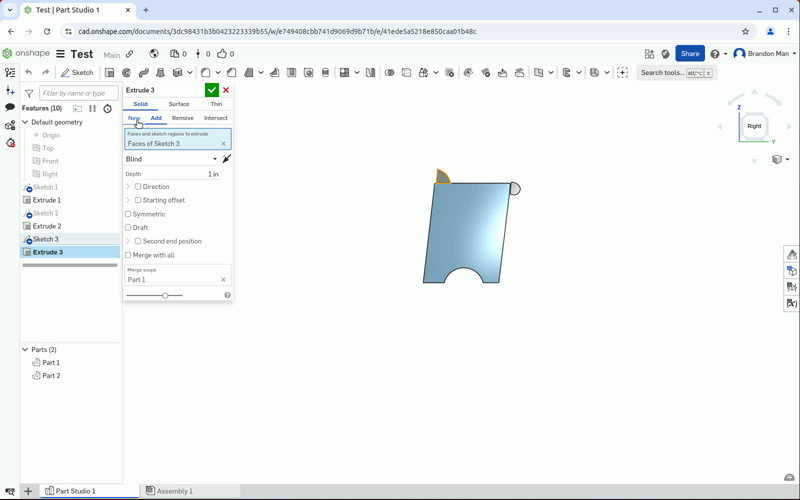
click(137, 120)
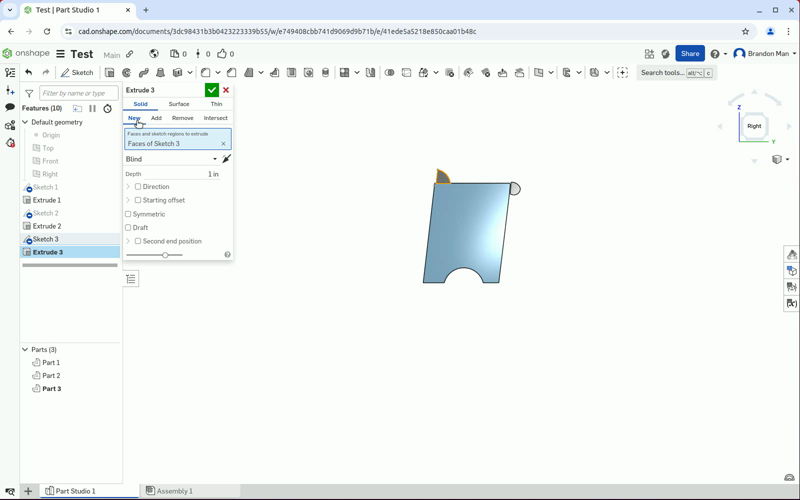
key(tab, 4)
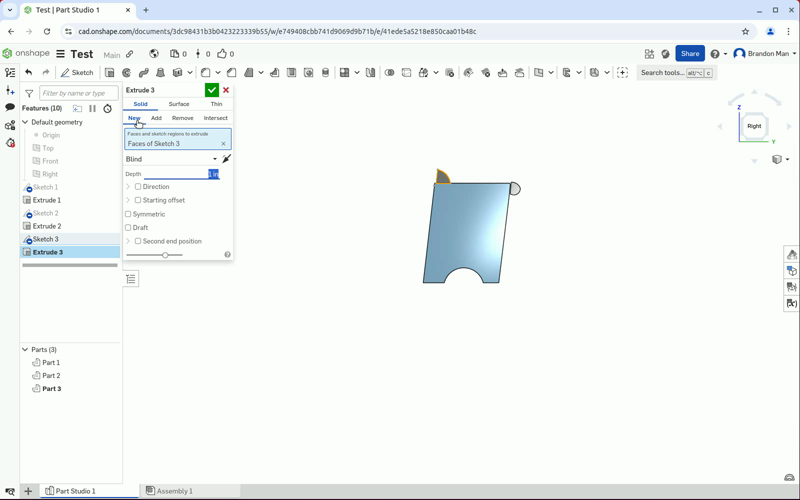
text(1.685)
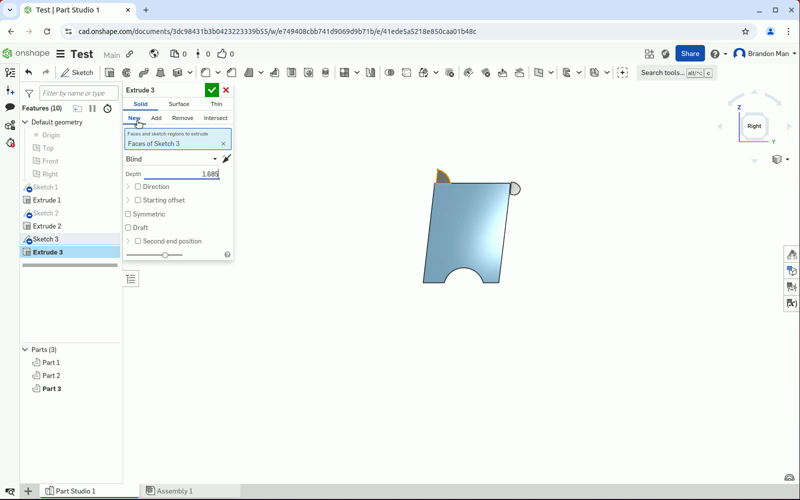
key(enter)
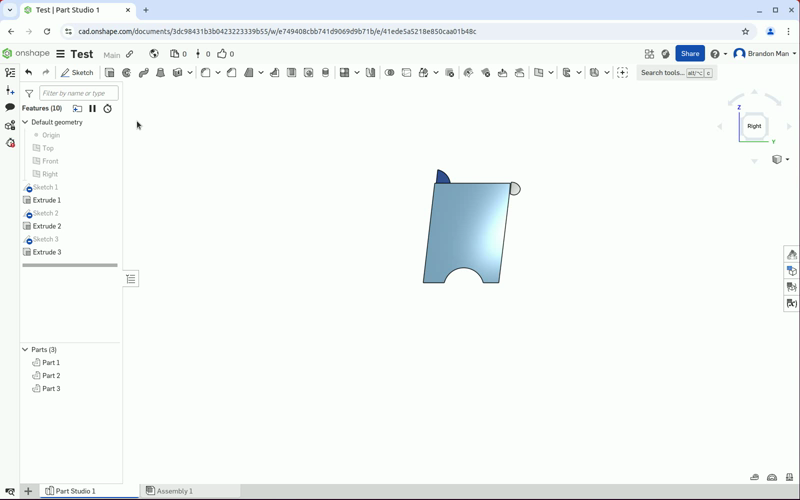
key(shift+h)
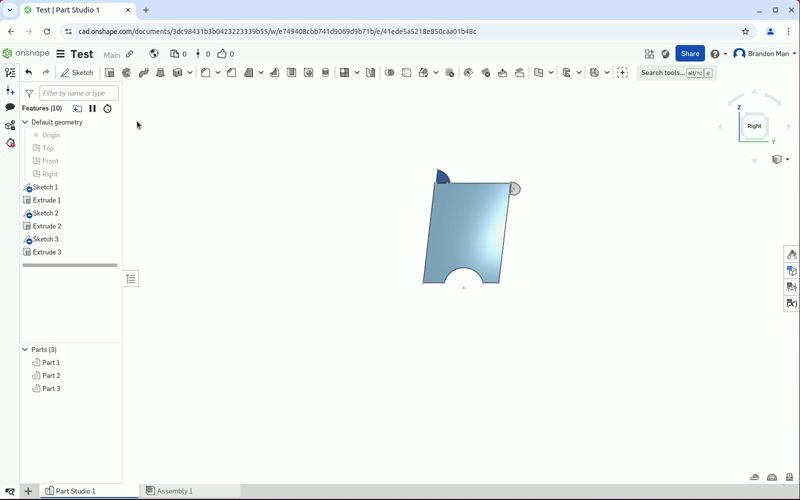
key(shift+h)
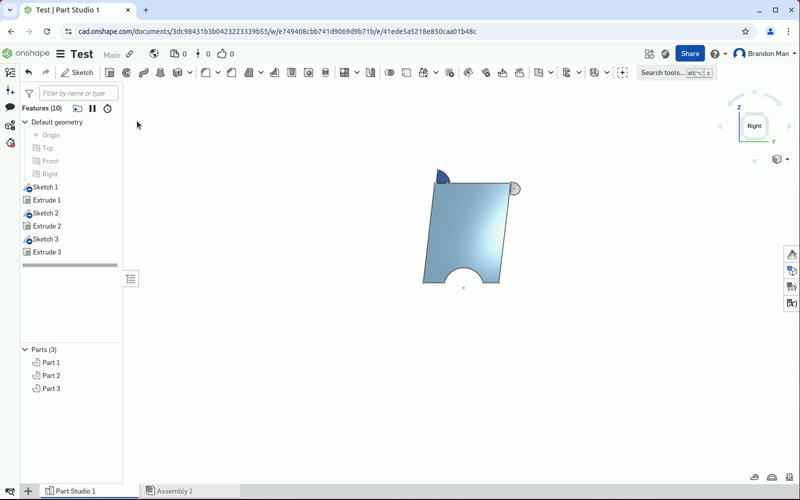
key(shift+7)
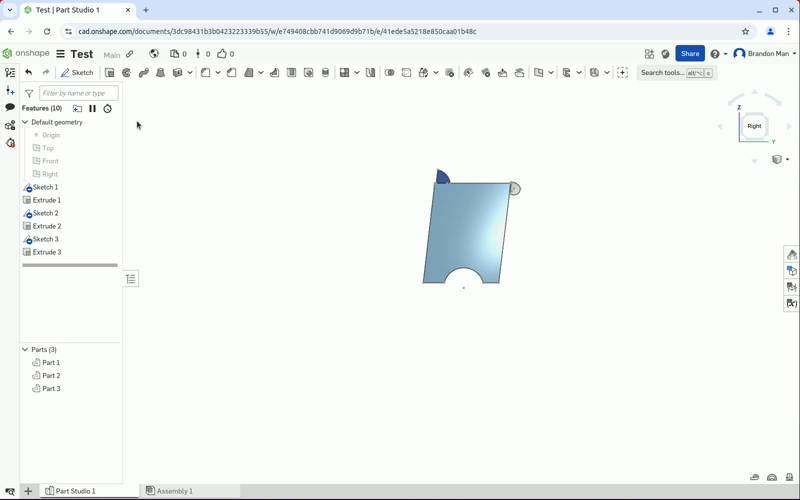
key(right, 2)
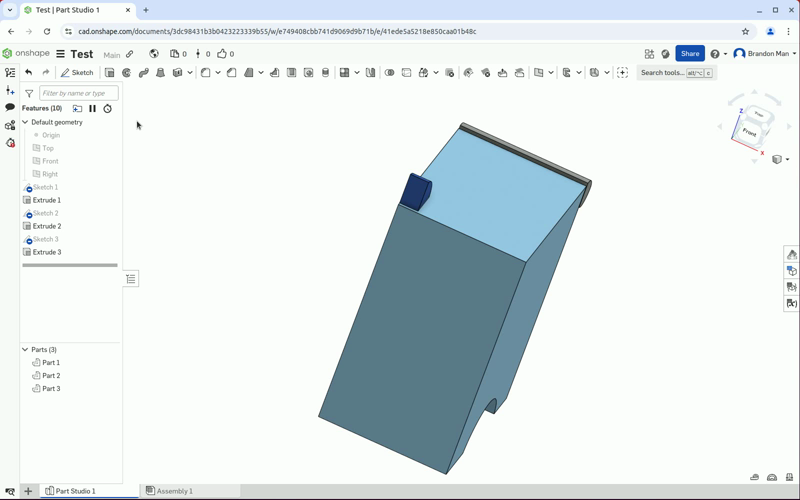
key(down, 2)
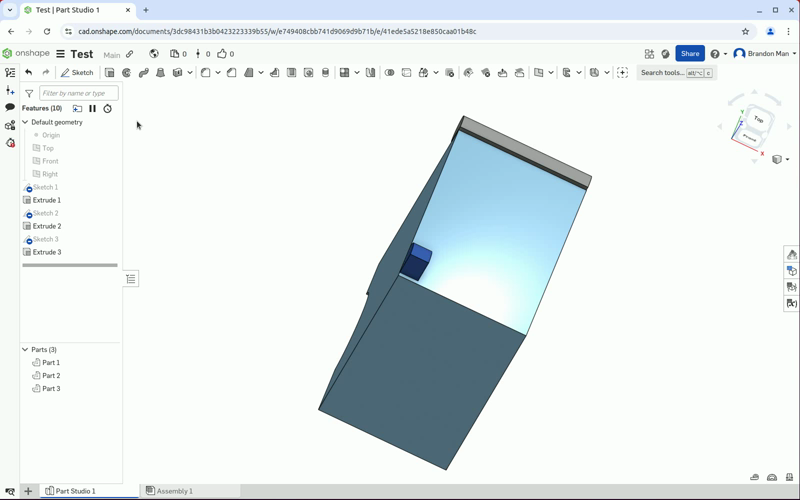
key(up, 2)
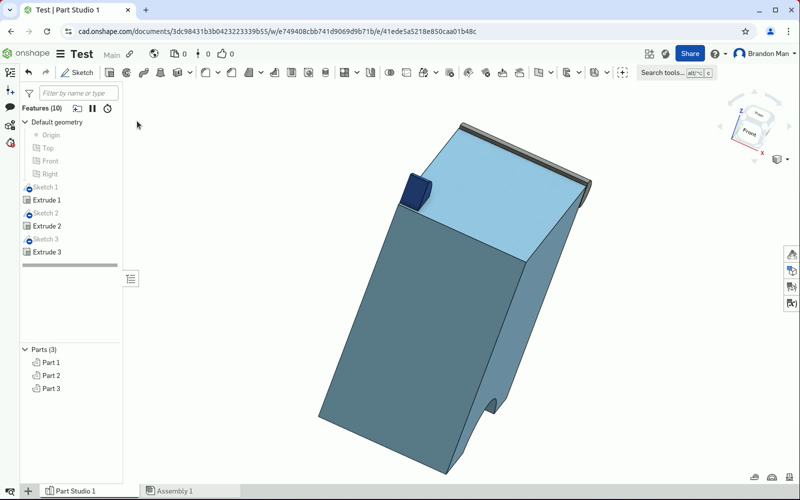
key(left, 2)
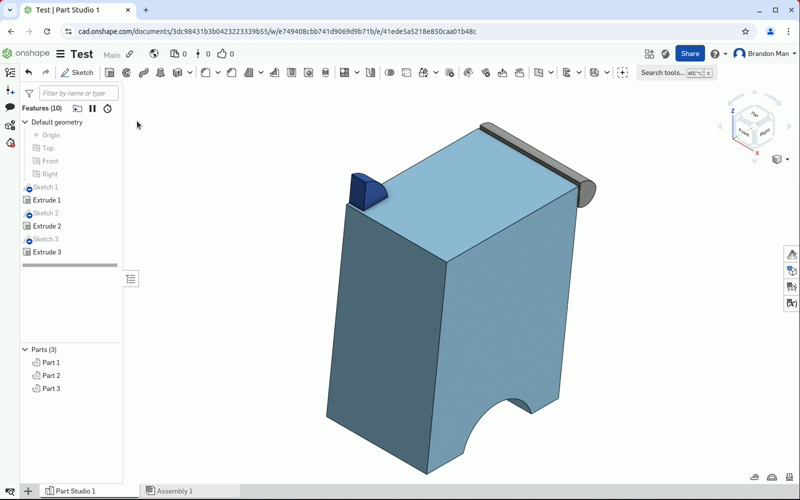
mouse_move(73, 189)
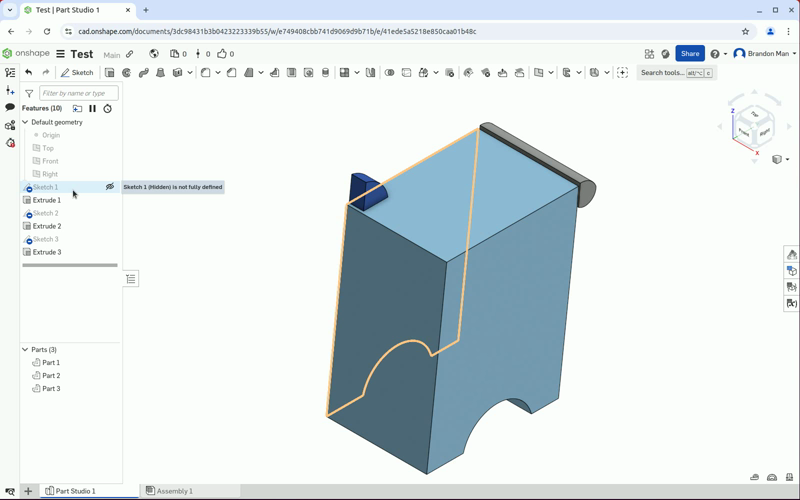
click(73, 189)